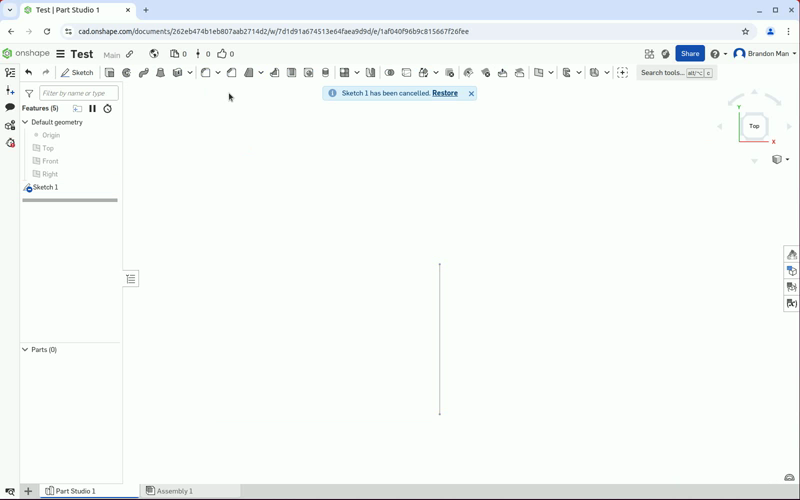
key(shift+h)
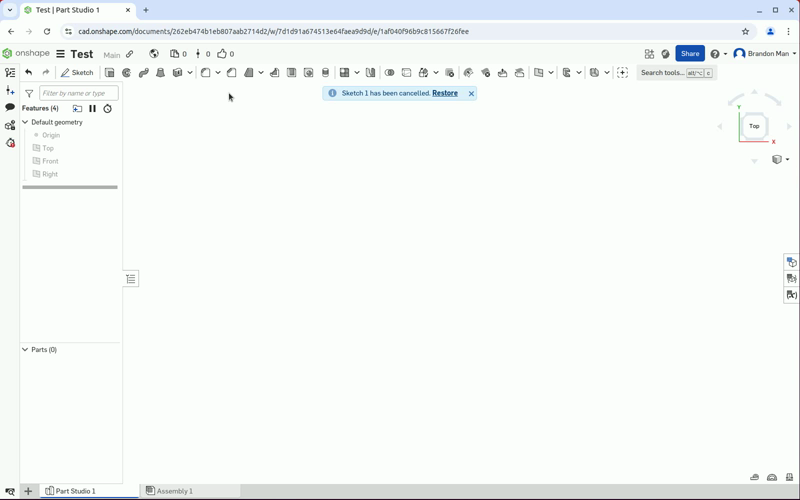
mouse_move(73, 352)
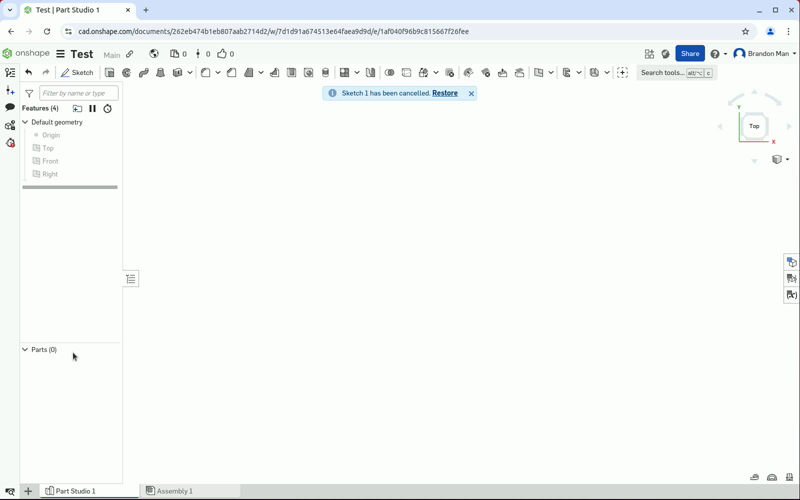
key(y)
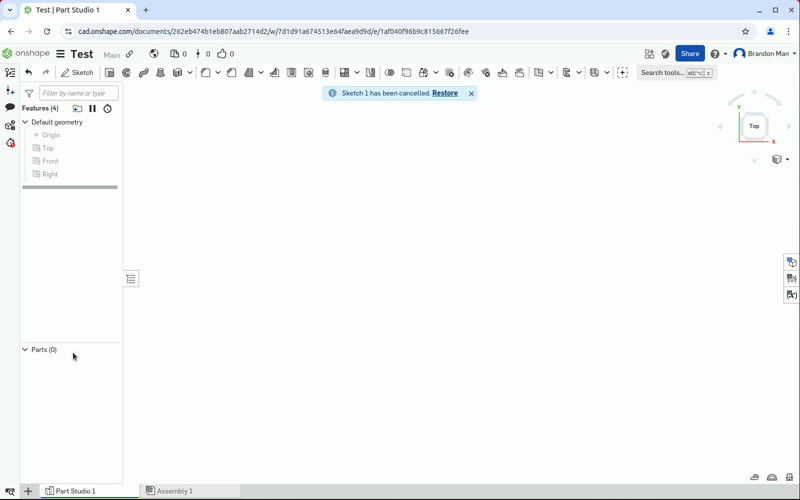
key(shift+p)
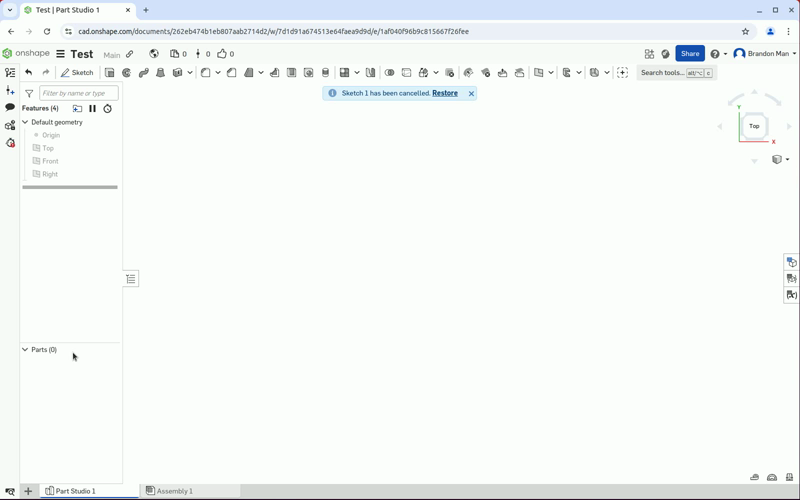
key(space)
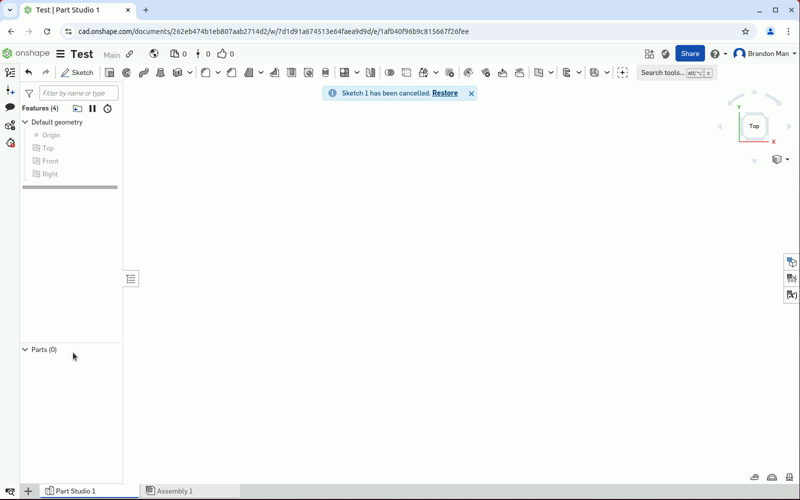
key_down(shift)
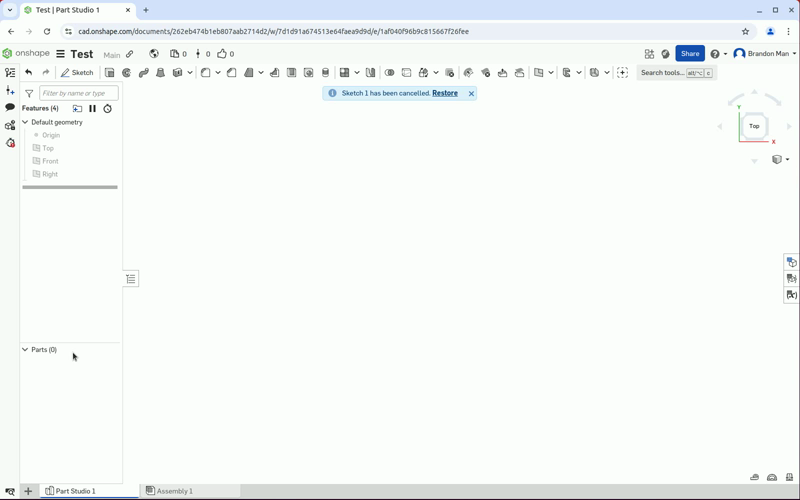
key(up)
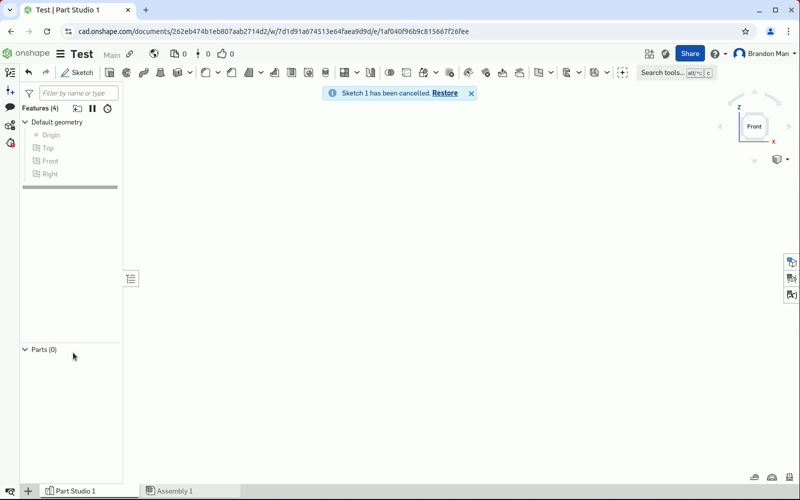
key_up(shift)
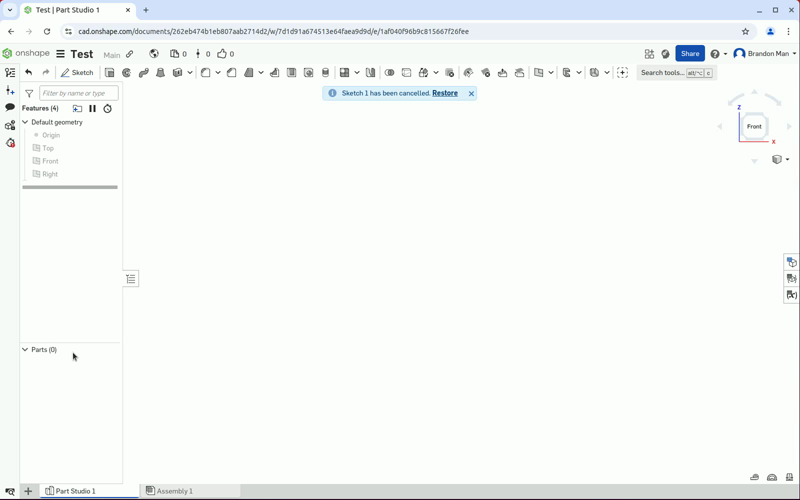
key(space)
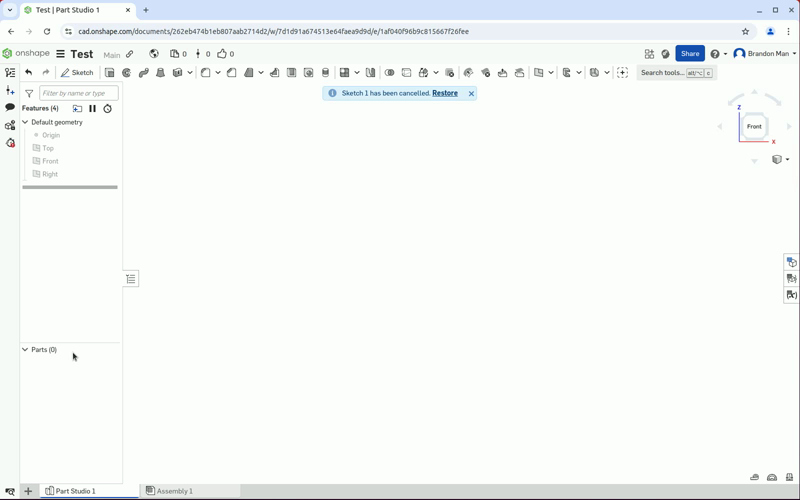
key_down(shift)
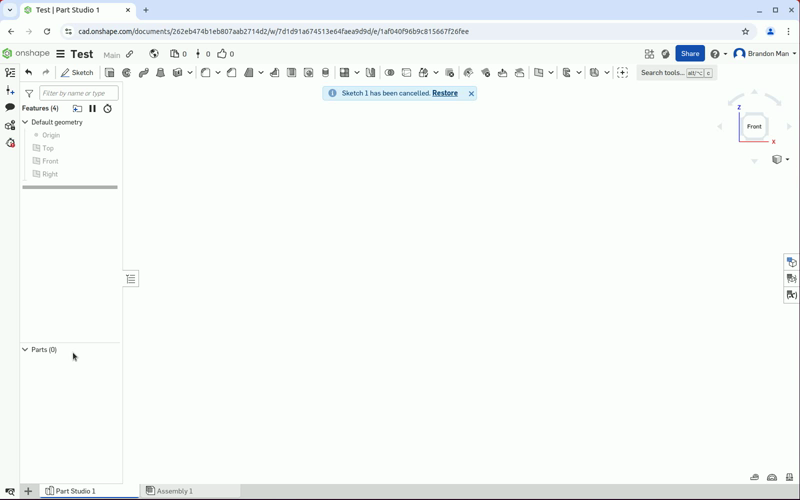
key(left)
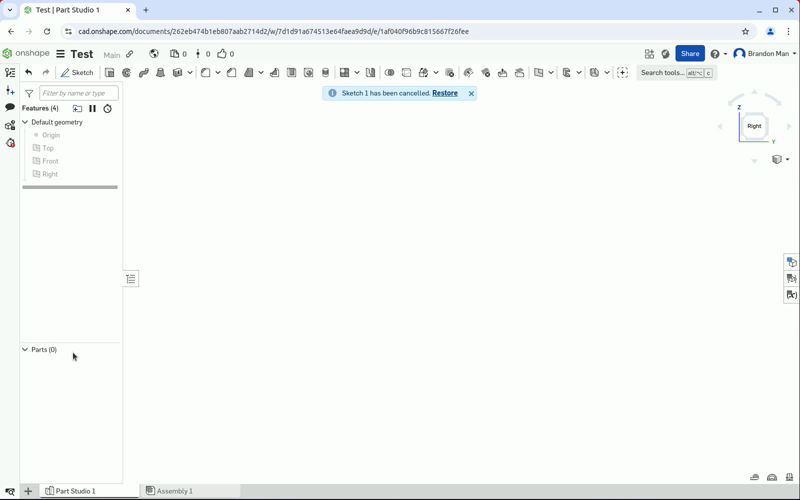
key_up(shift)
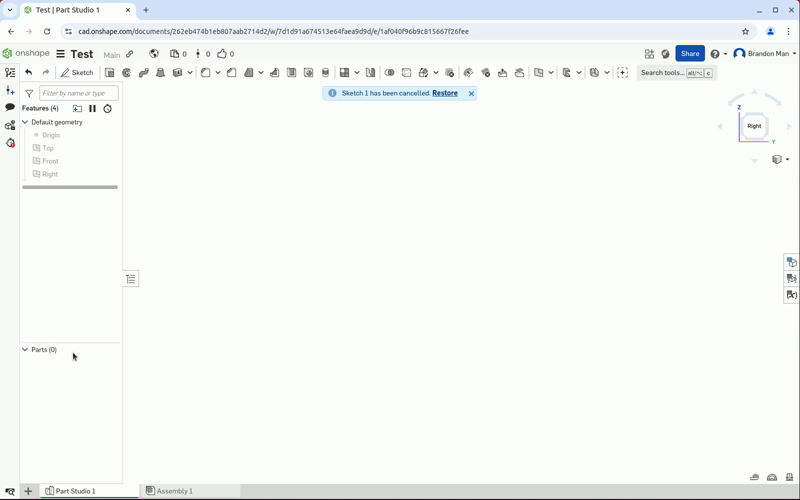
mouse_move(73, 352)
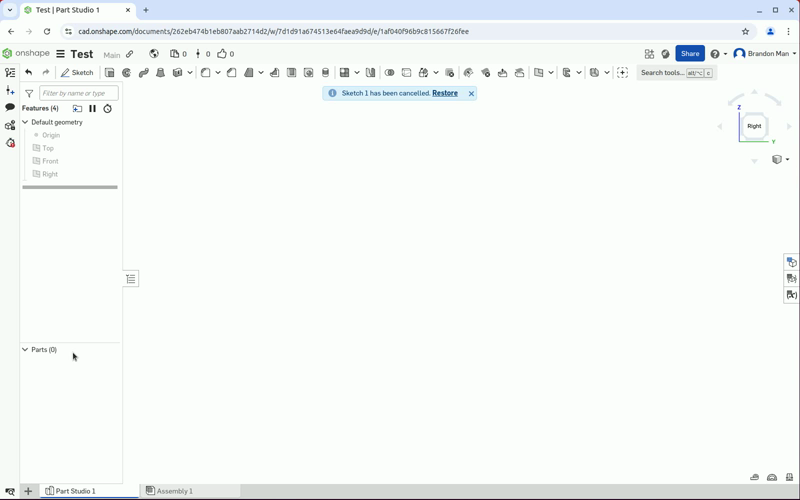
key(shift+y)
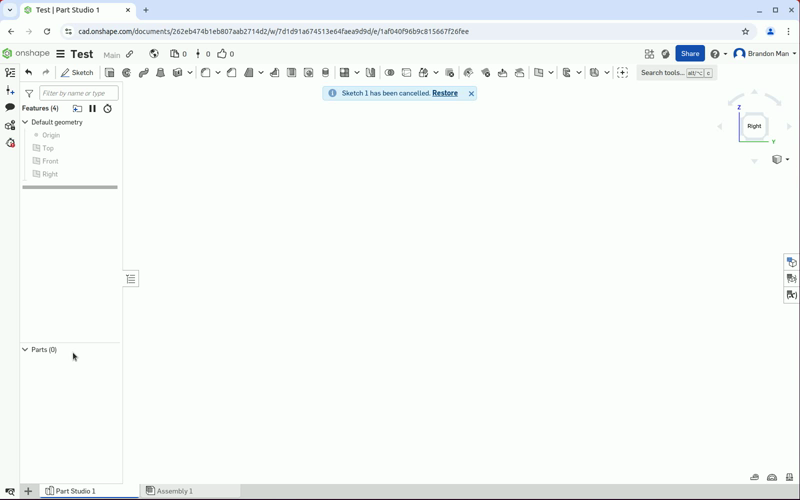
key(shift+s)
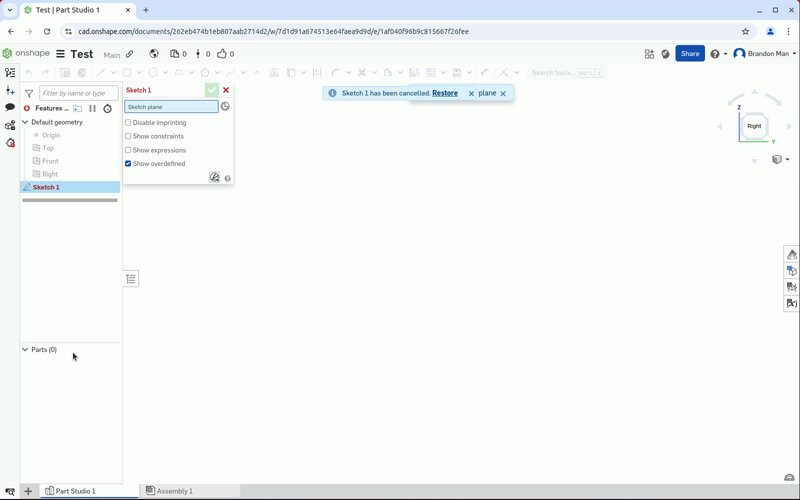
mouse_move(73, 176)
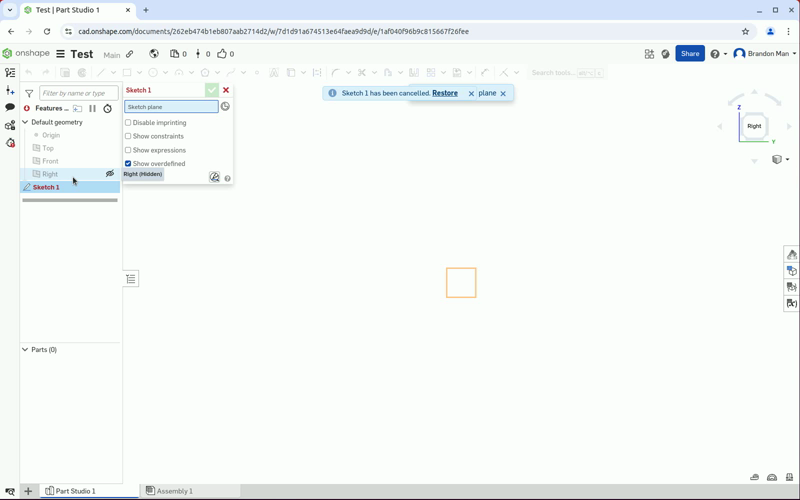
click(73, 176)
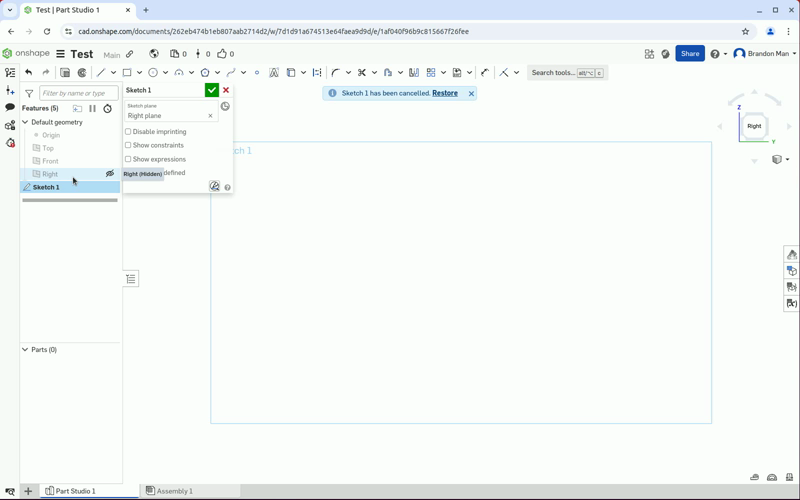
mouse_move(73, 352)
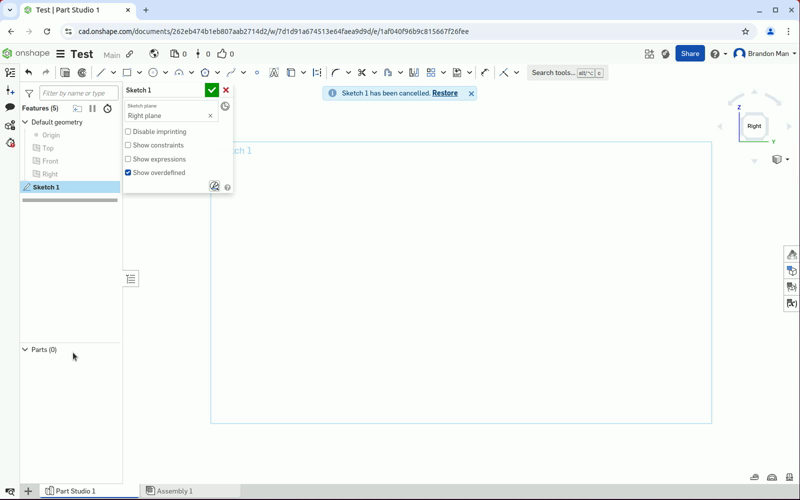
key(y)
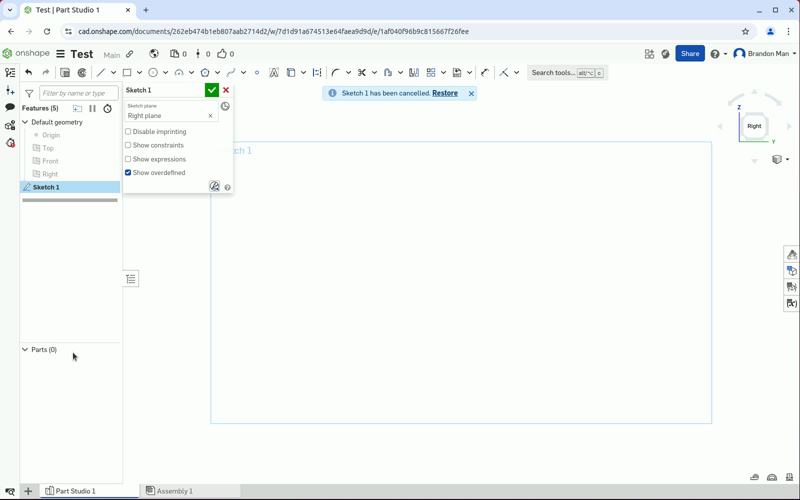
key(l)
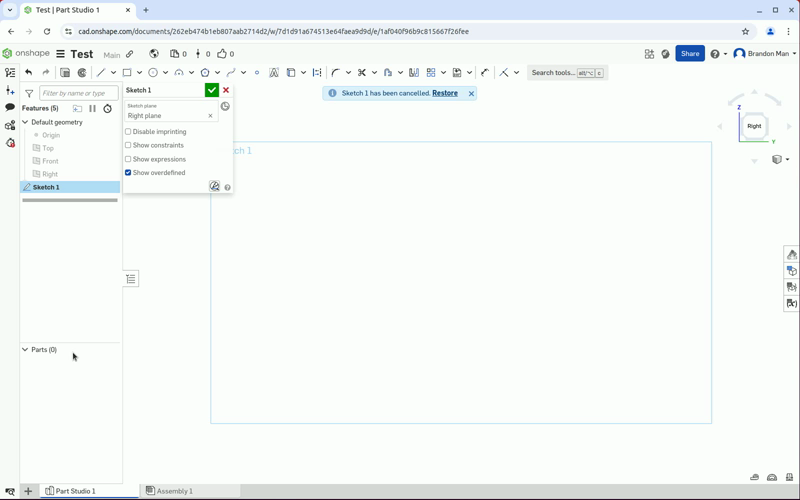
key_down(shift)
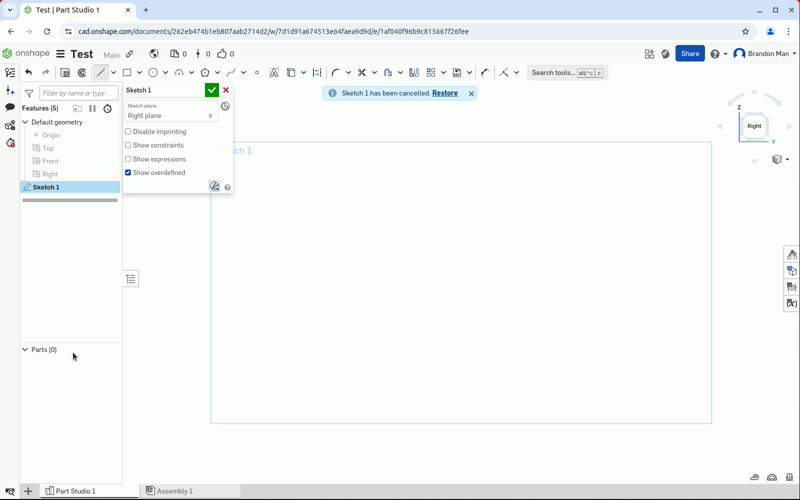
mouse_move(357, 349)
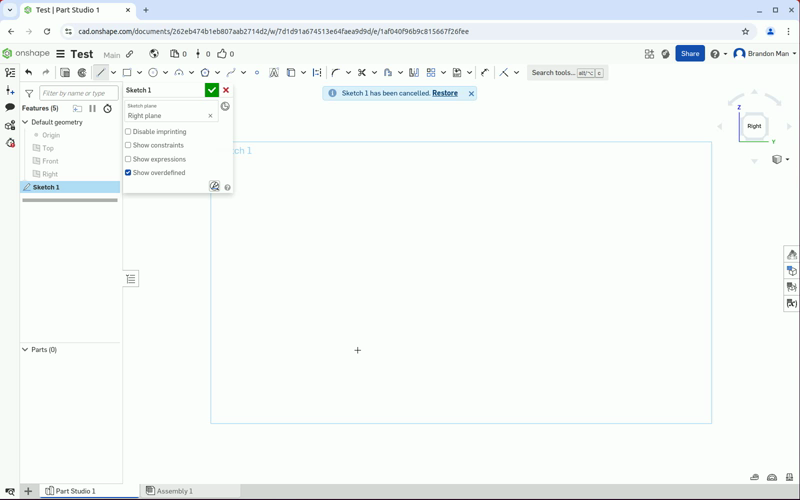
click(357, 349)
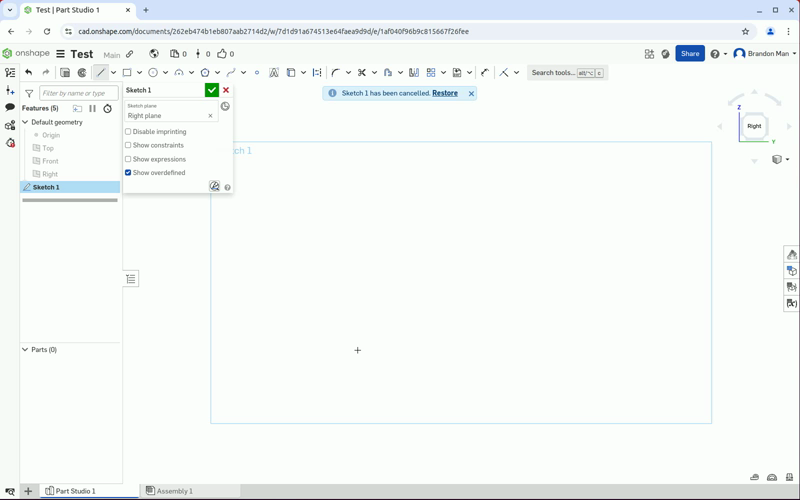
key_up(shift)
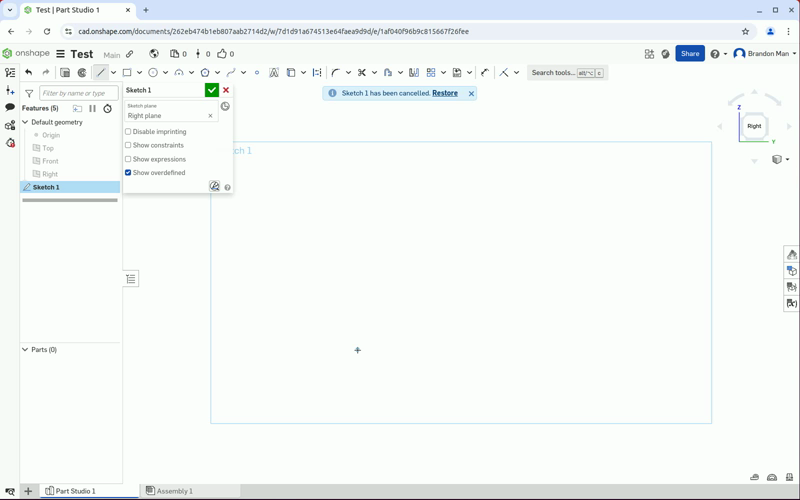
key_down(shift)
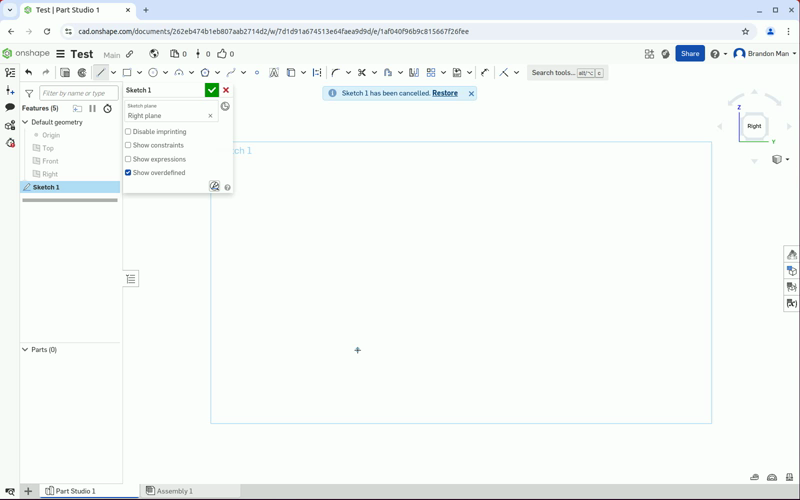
mouse_move(387, 349)
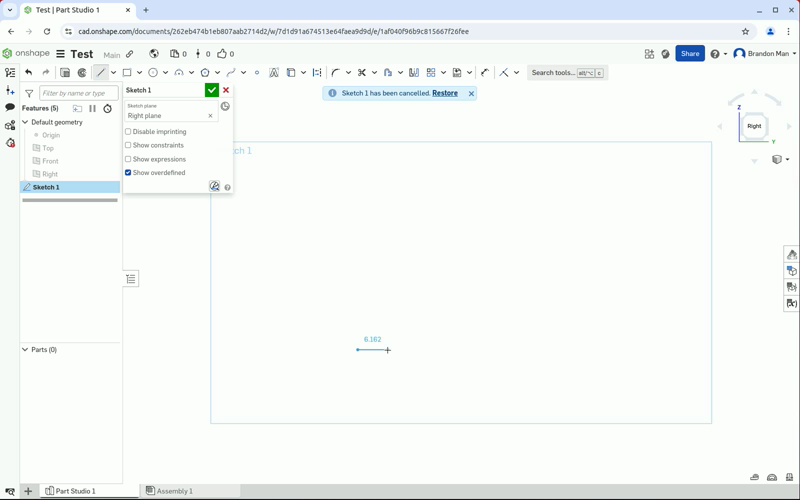
mouse_move(382, 349)
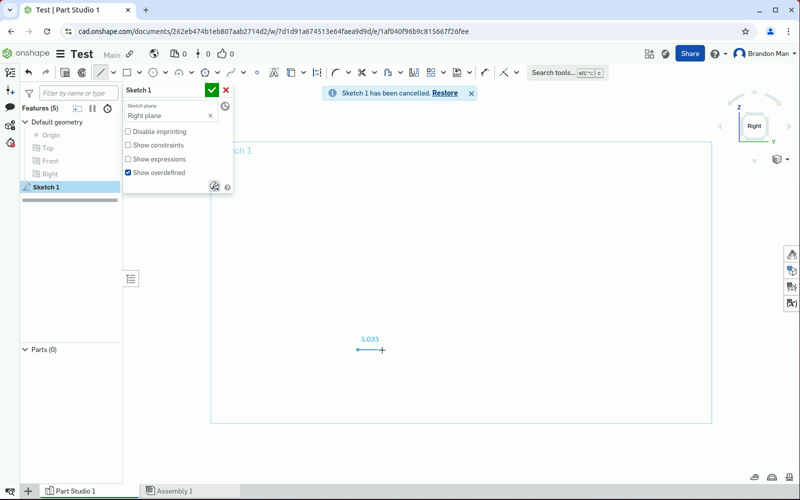
click(382, 349)
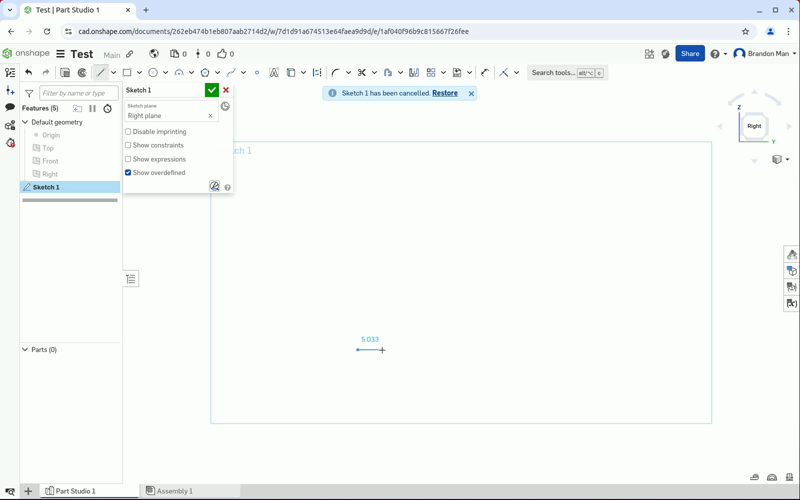
key_up(shift)
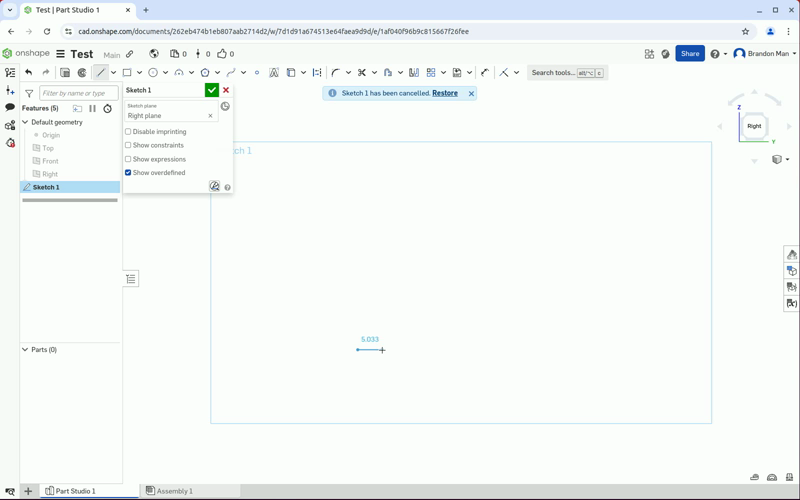
key_down(shift)
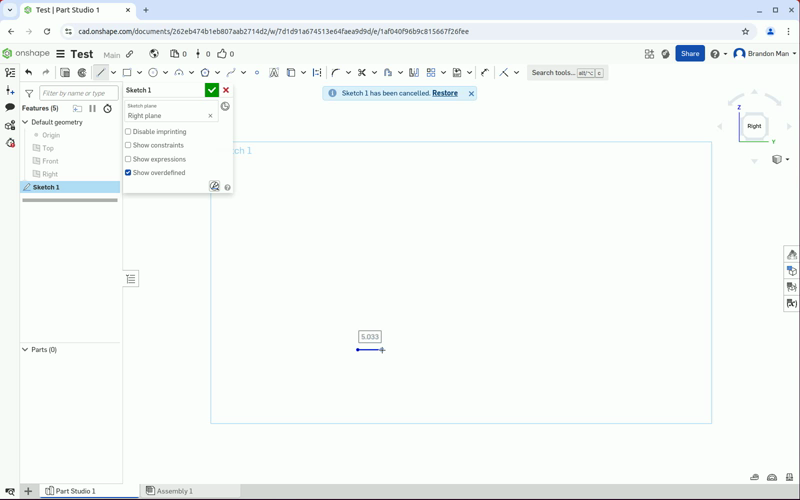
mouse_move(382, 266)
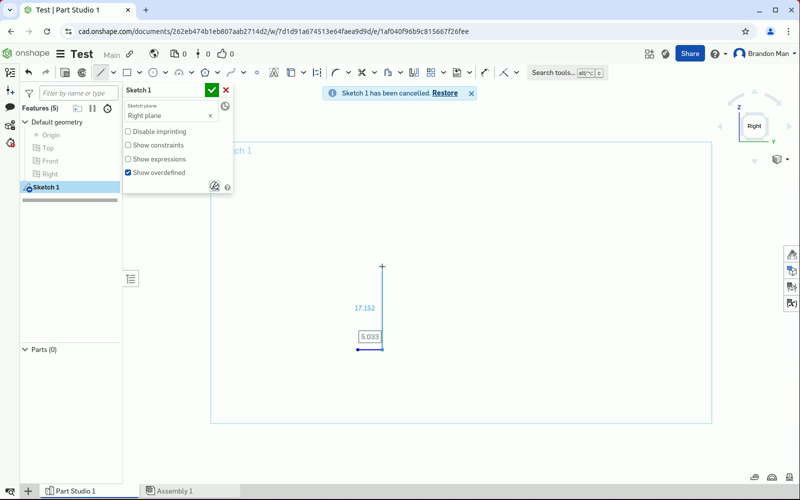
click(382, 266)
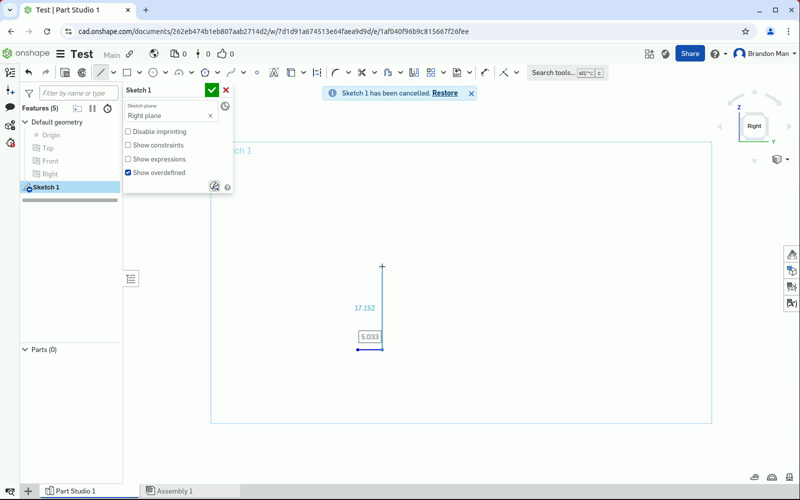
key_up(shift)
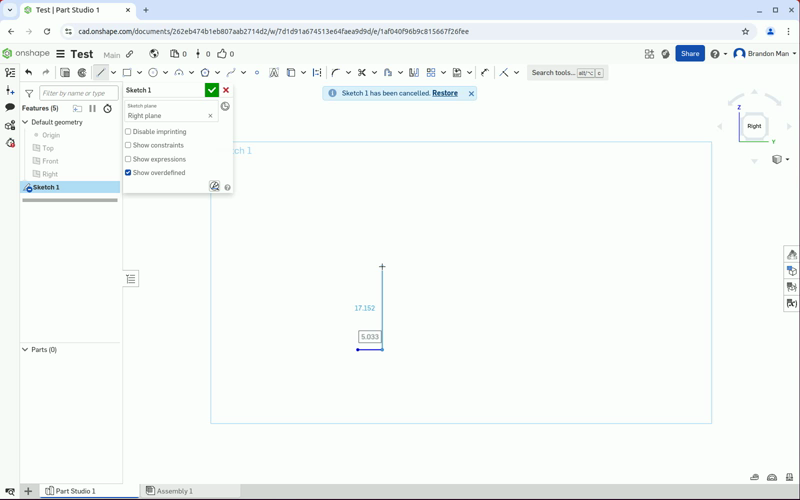
key_down(shift)
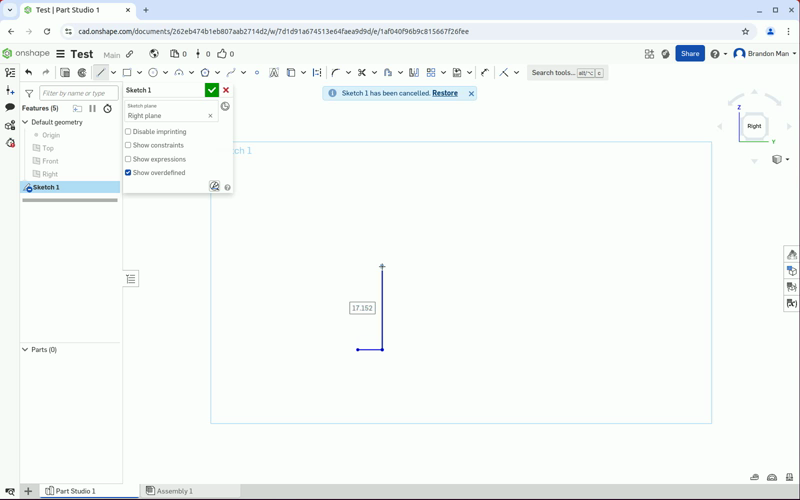
mouse_move(547, 266)
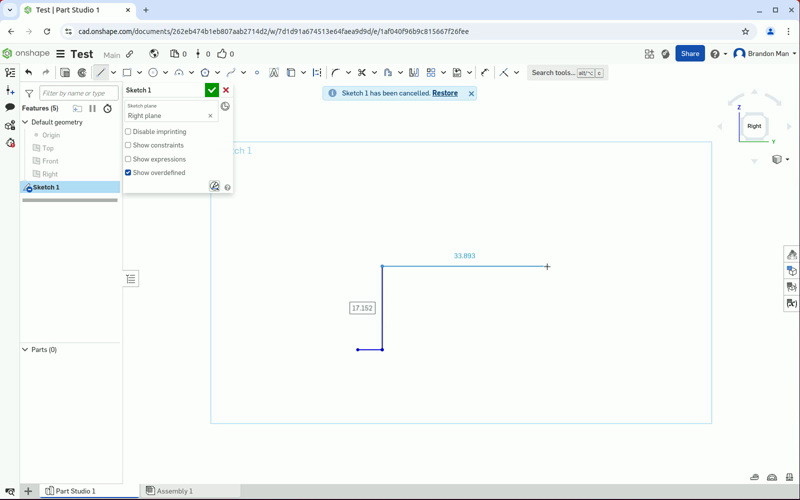
click(547, 266)
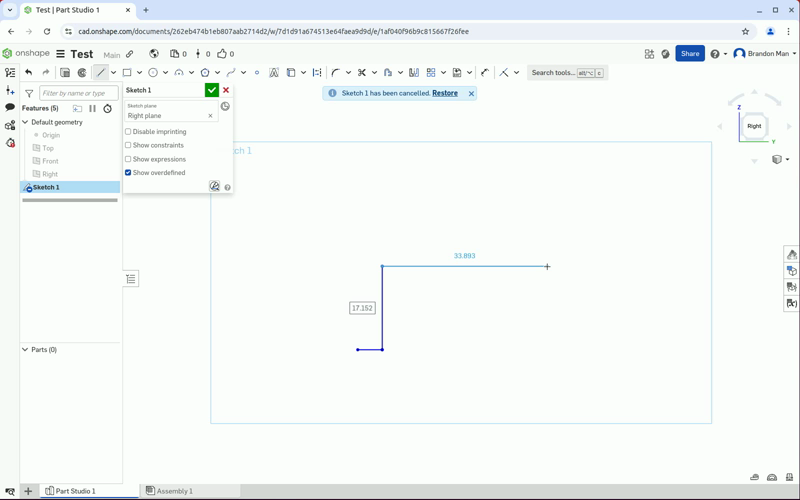
key_up(shift)
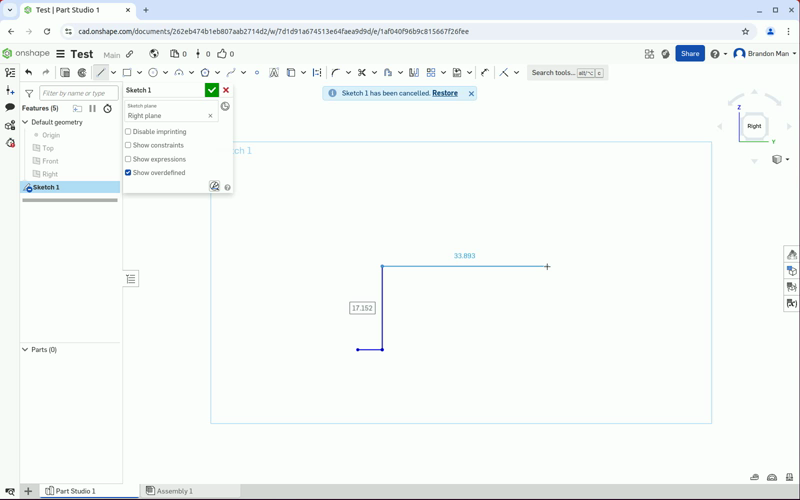
key_down(shift)
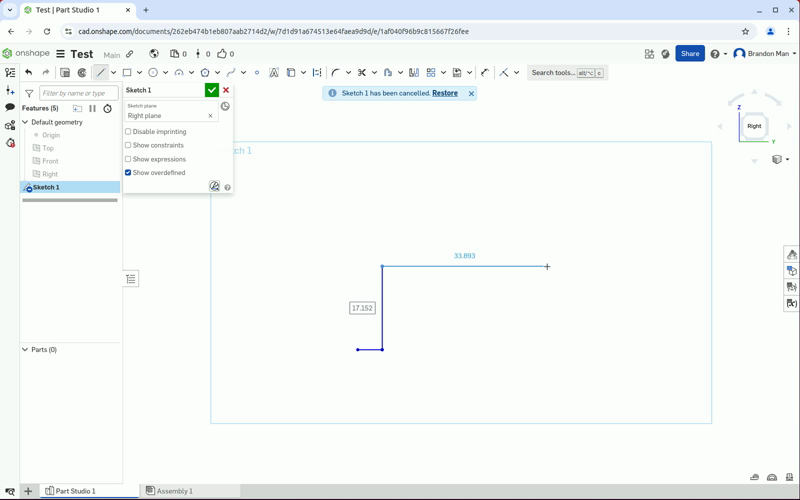
mouse_move(547, 349)
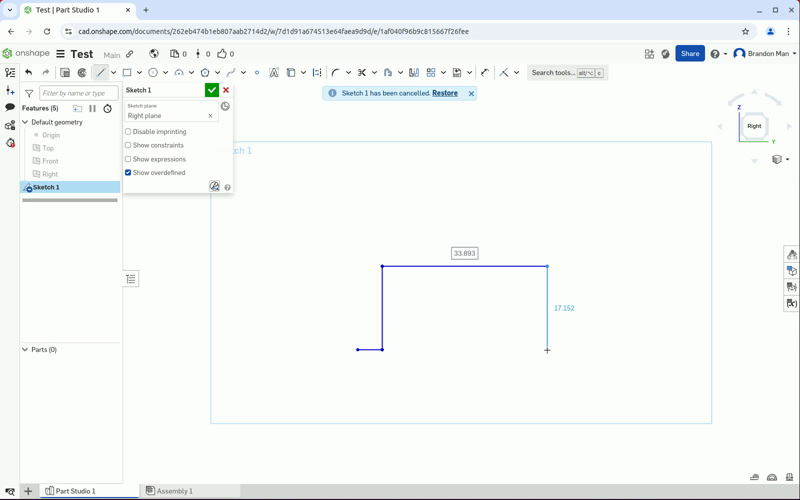
click(547, 349)
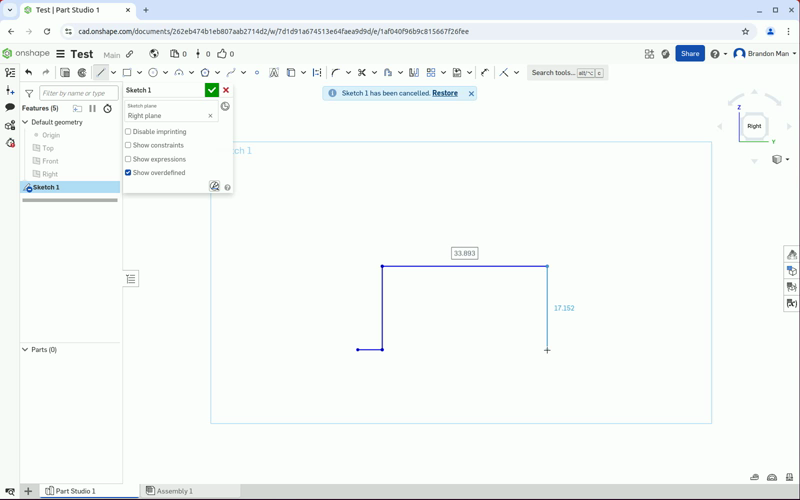
key_up(shift)
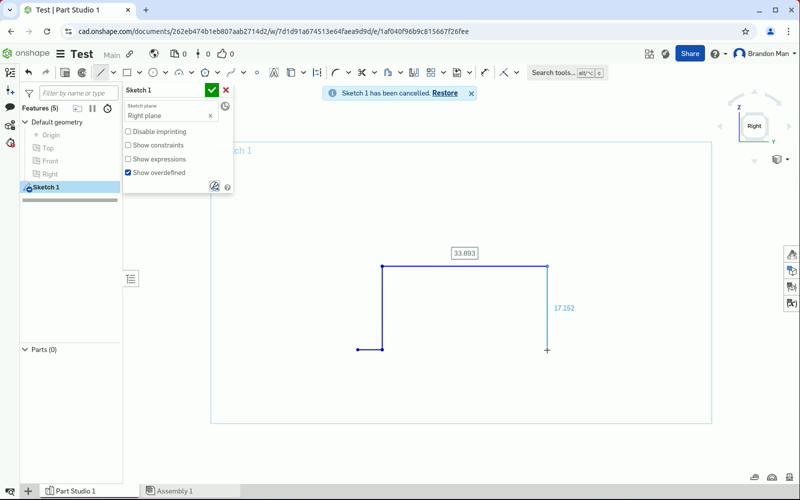
key_down(shift)
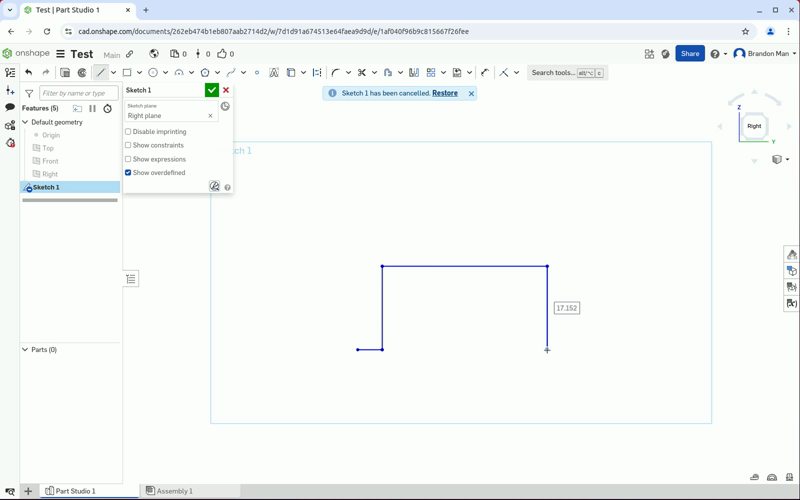
mouse_move(577, 349)
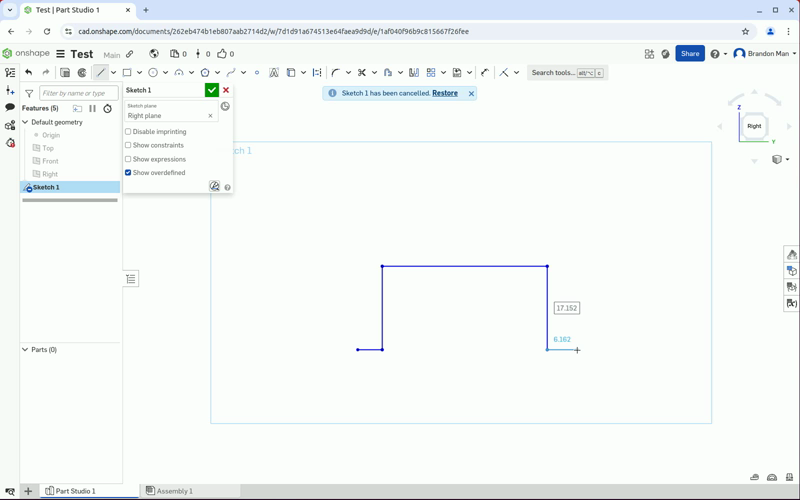
mouse_move(572, 349)
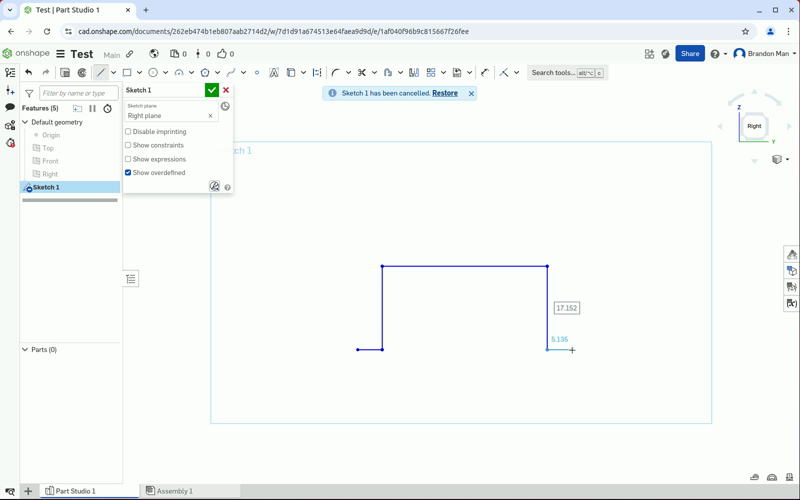
click(572, 349)
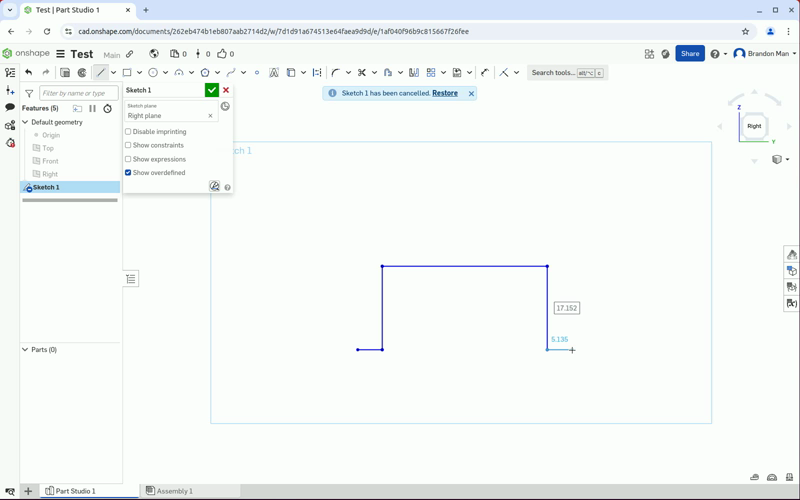
key_up(shift)
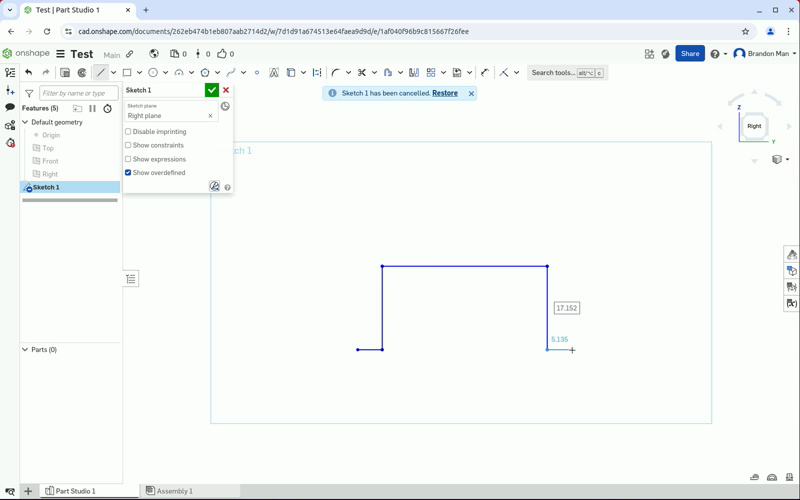
key_down(shift)
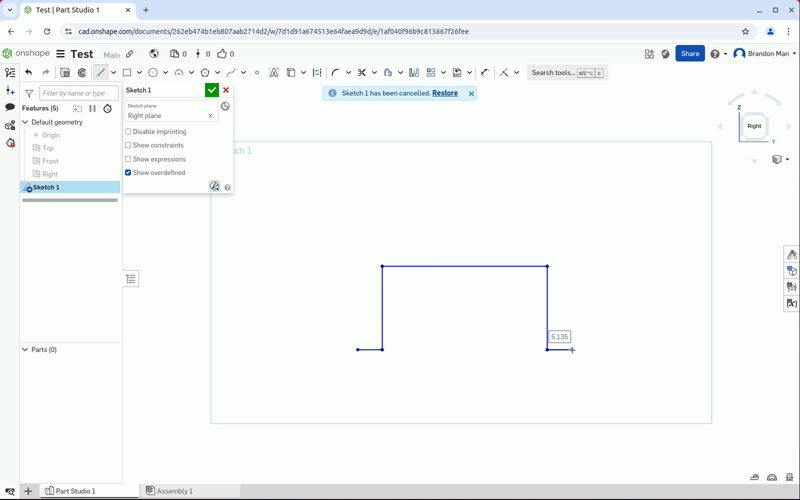
mouse_move(589, 349)
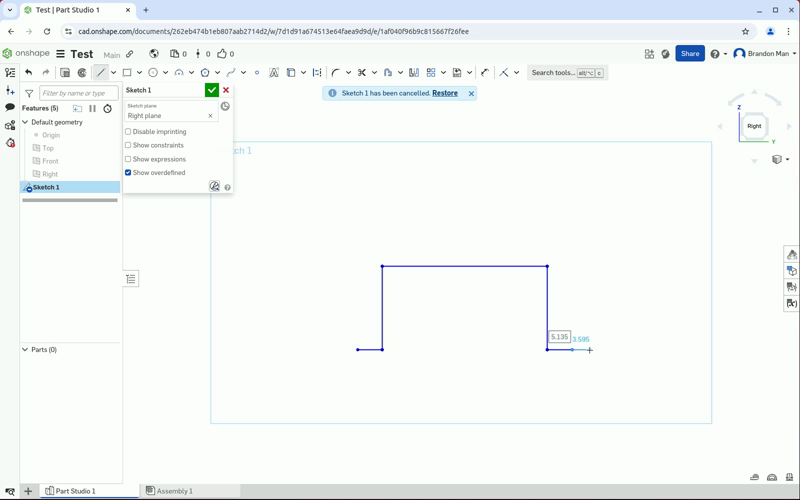
mouse_move(572, 340)
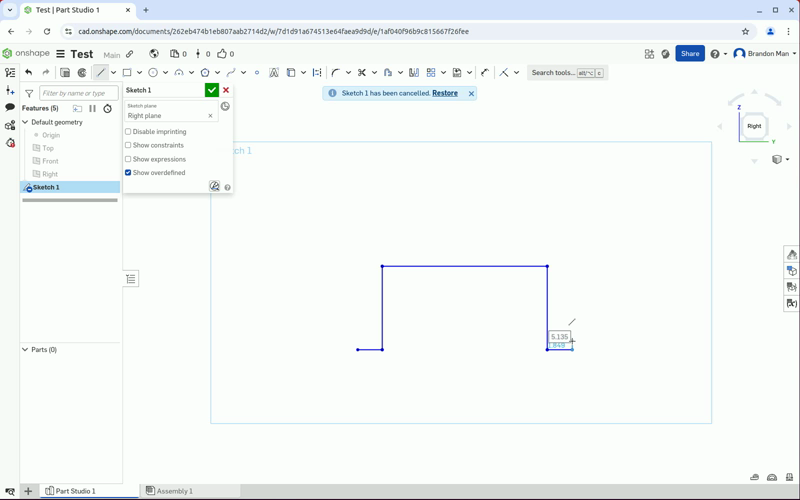
click(572, 340)
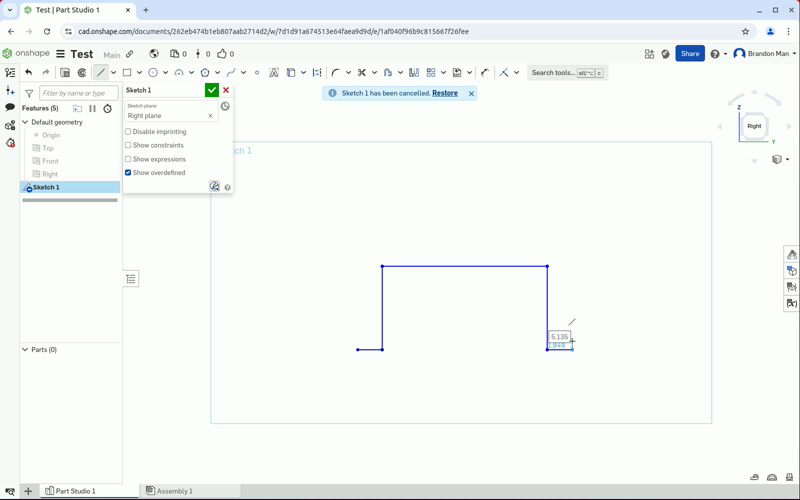
key_up(shift)
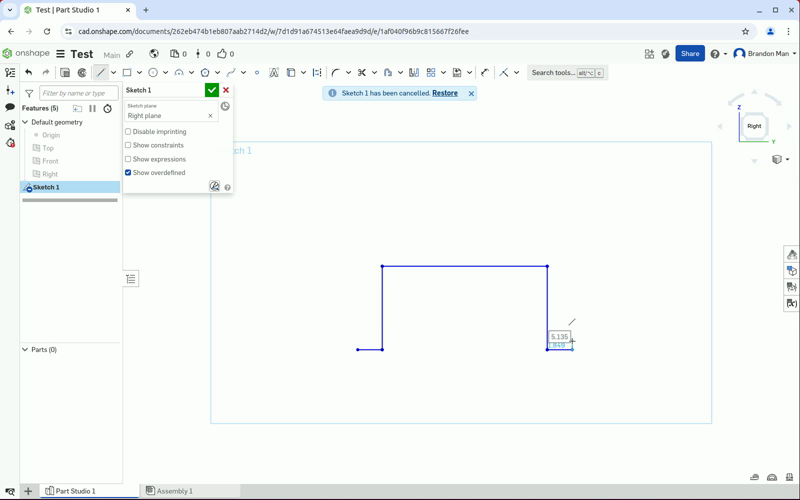
key_down(shift)
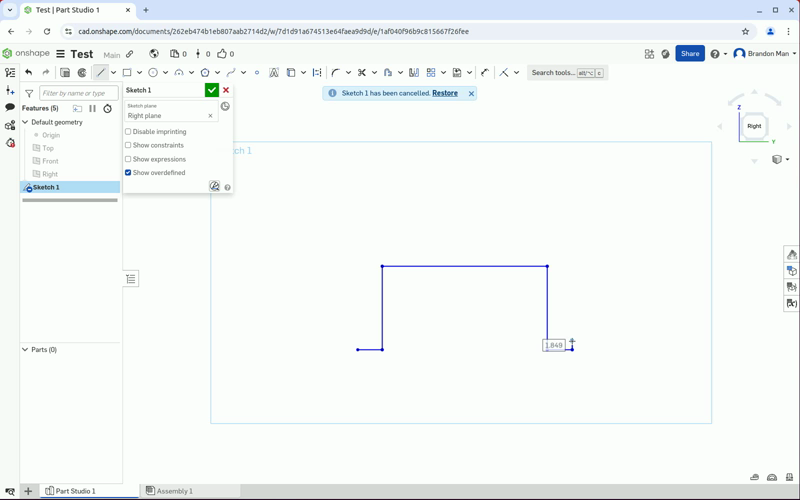
mouse_move(589, 340)
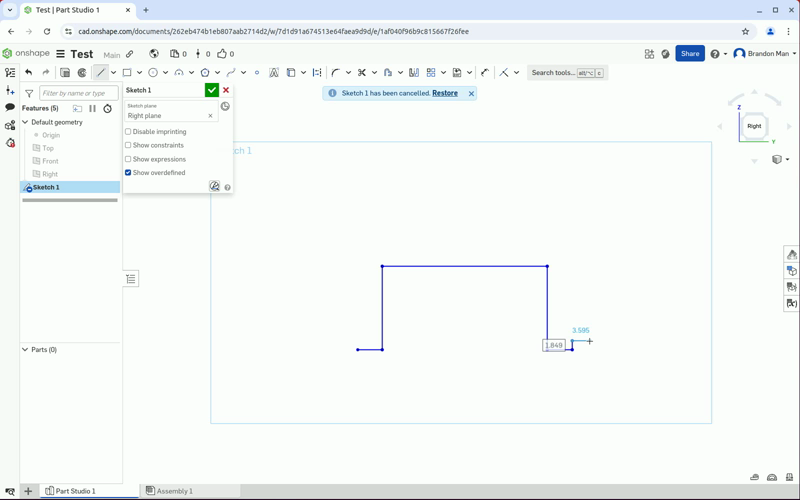
mouse_move(556, 340)
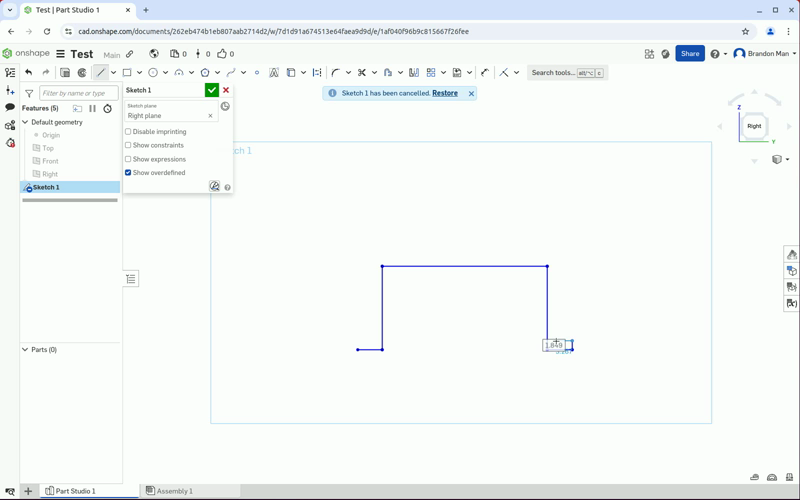
click(556, 340)
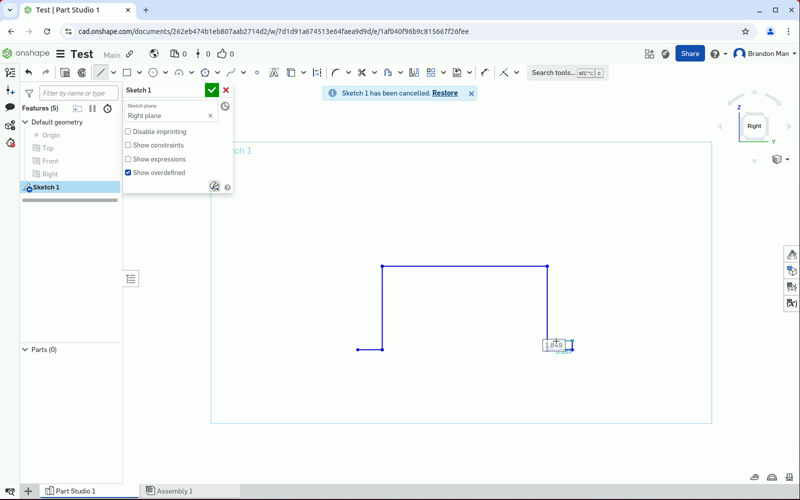
key_up(shift)
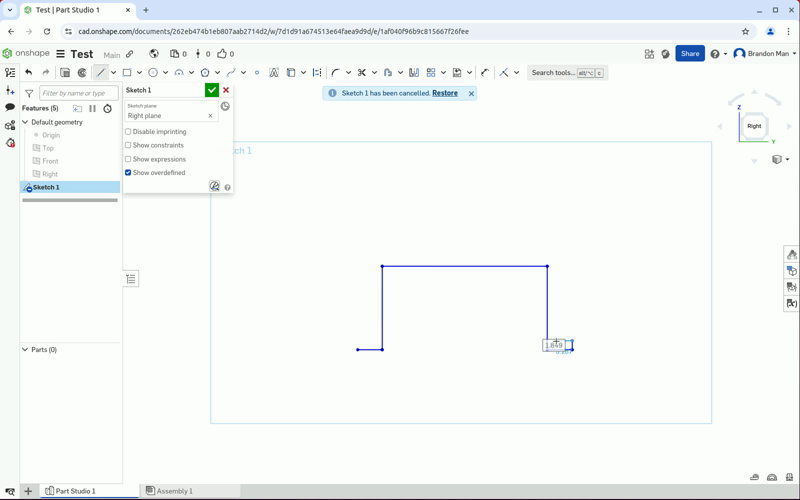
key_down(shift)
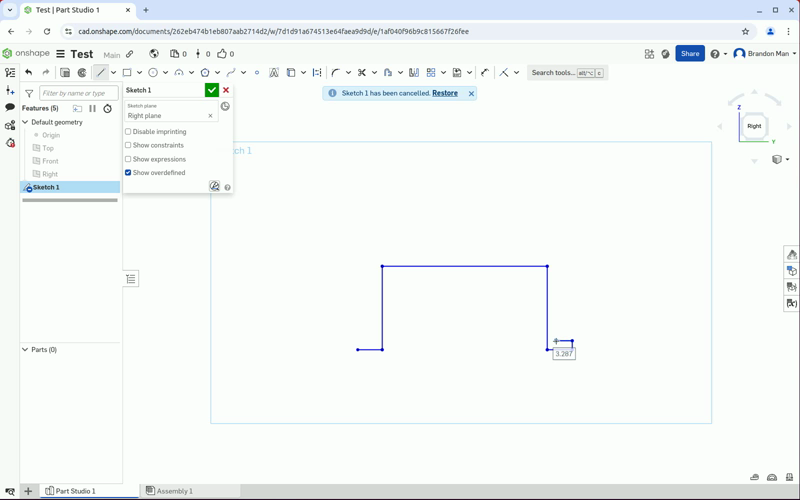
mouse_move(556, 259)
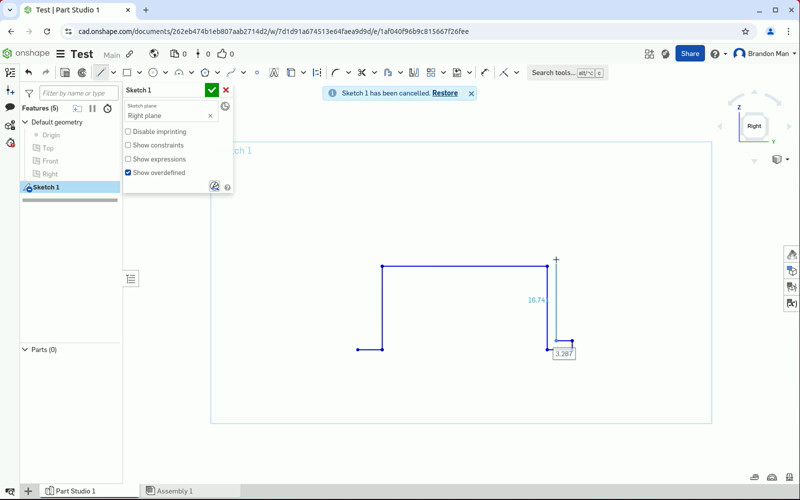
click(556, 259)
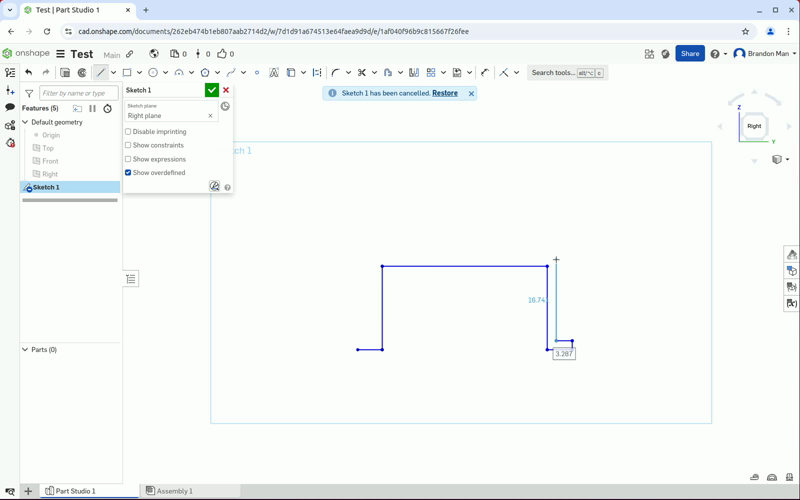
key_up(shift)
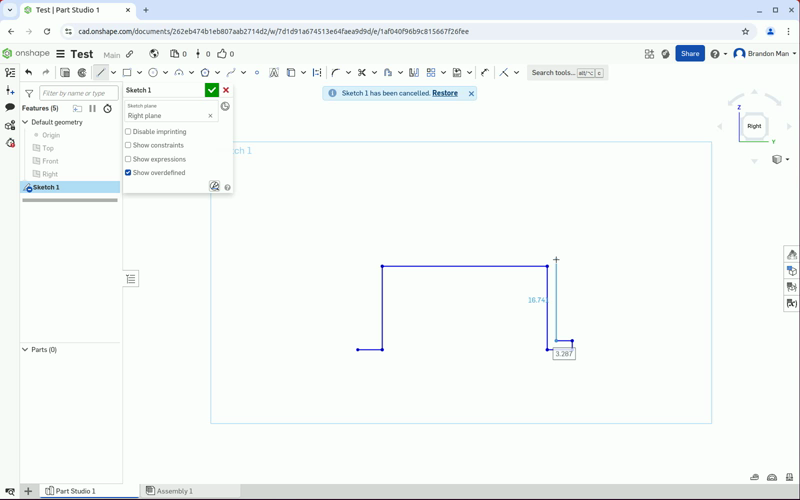
key_down(shift)
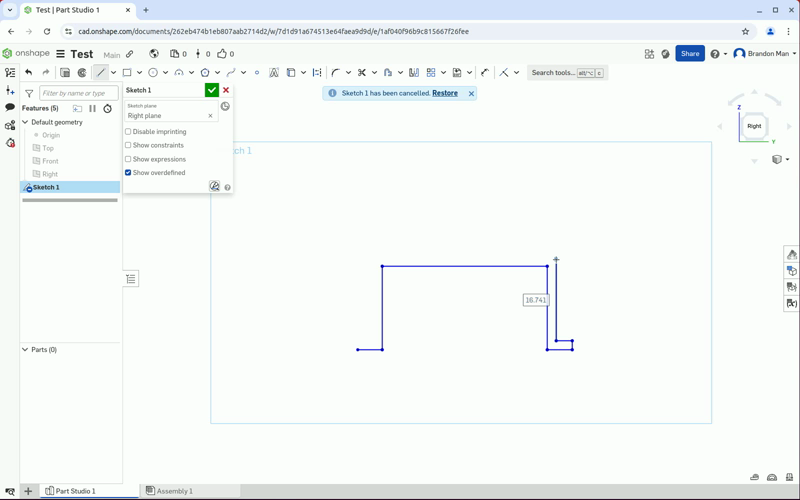
mouse_move(373, 259)
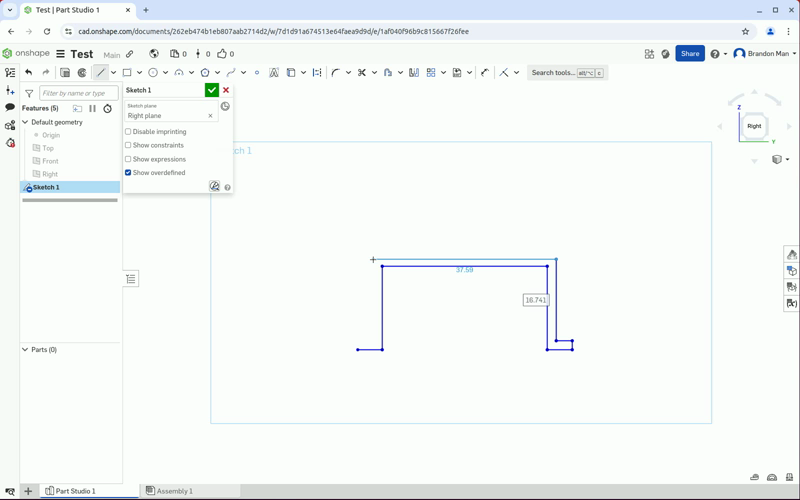
click(373, 259)
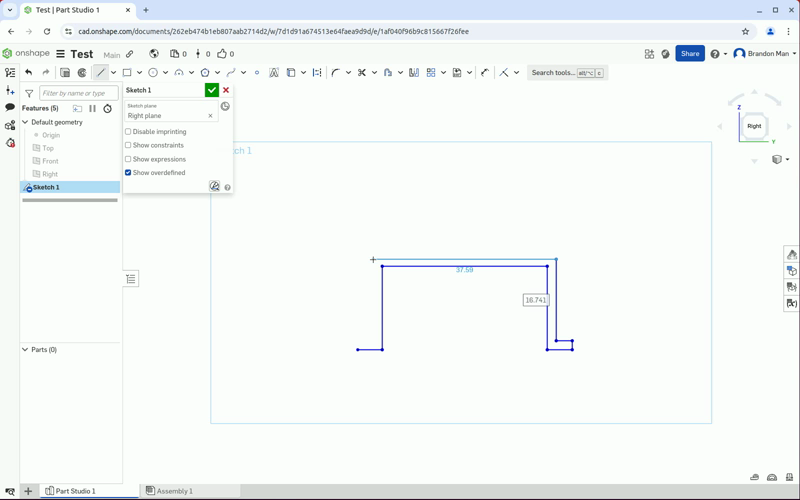
key_up(shift)
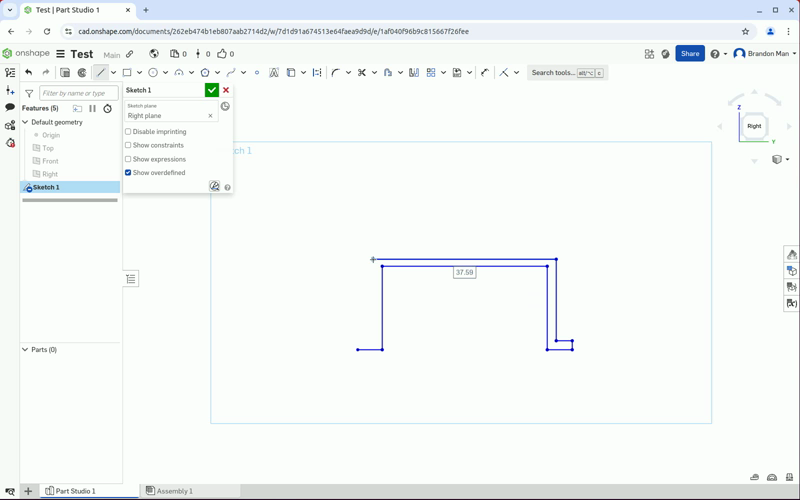
key_down(shift)
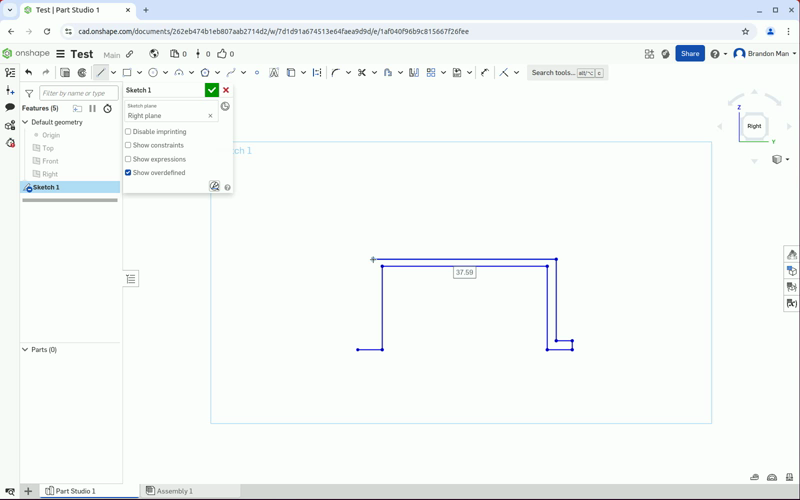
mouse_move(373, 340)
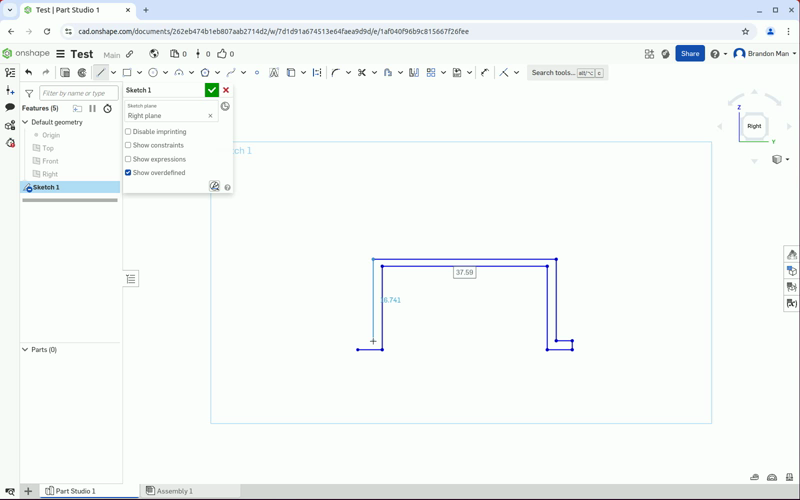
click(373, 340)
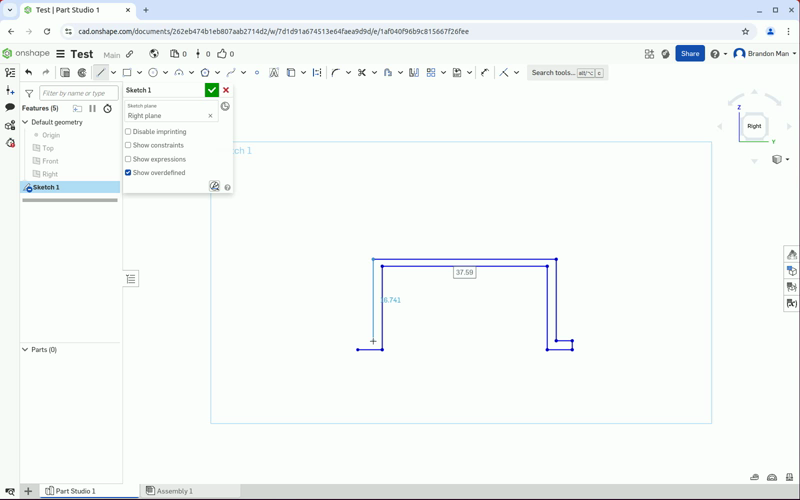
key_up(shift)
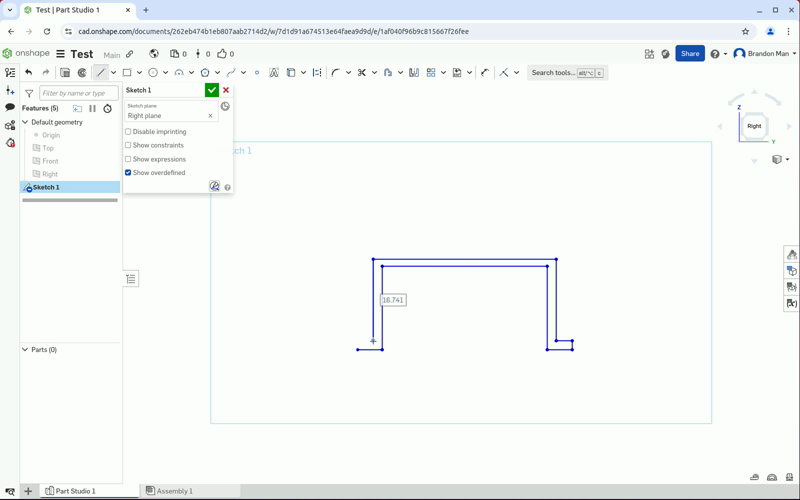
key_down(shift)
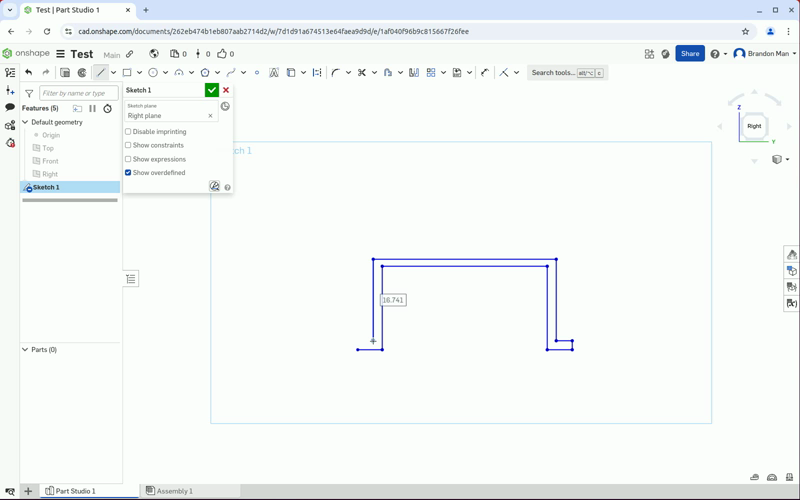
mouse_move(403, 340)
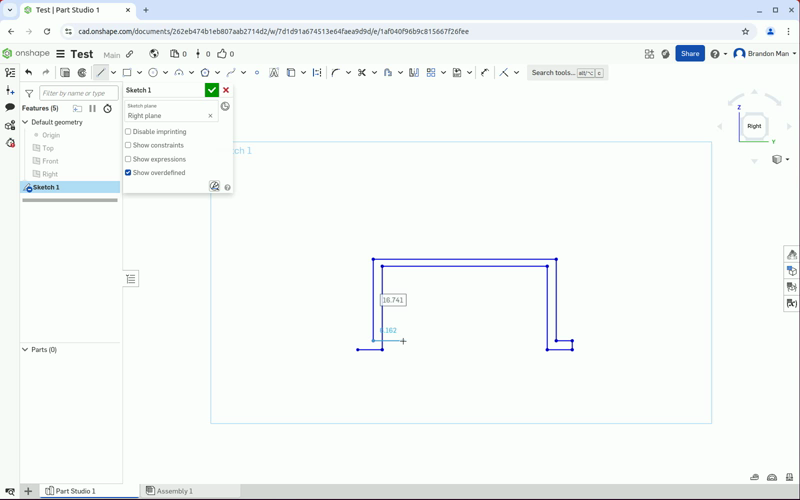
mouse_move(357, 340)
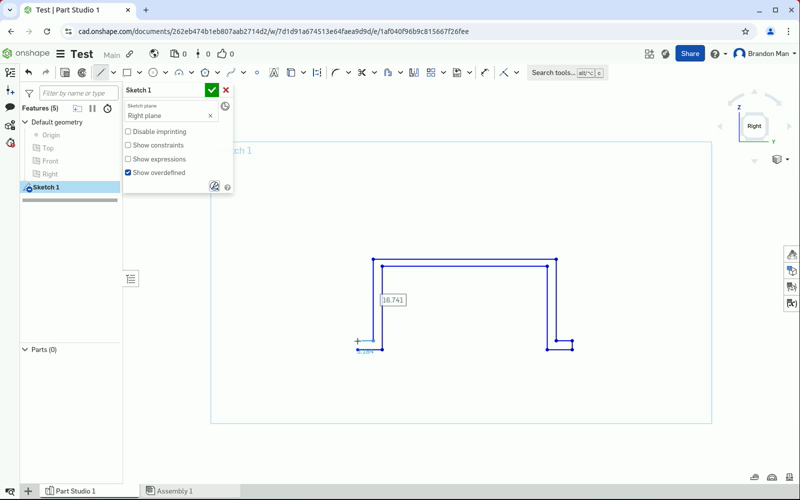
click(357, 340)
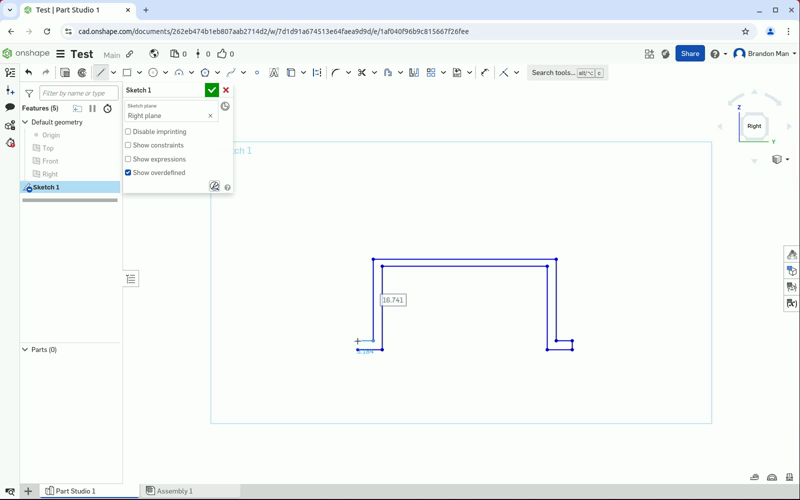
key_up(shift)
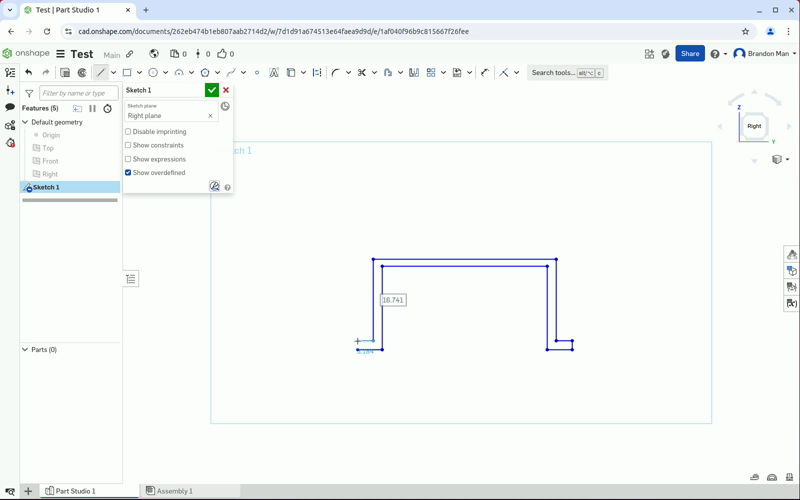
mouse_move(387, 340)
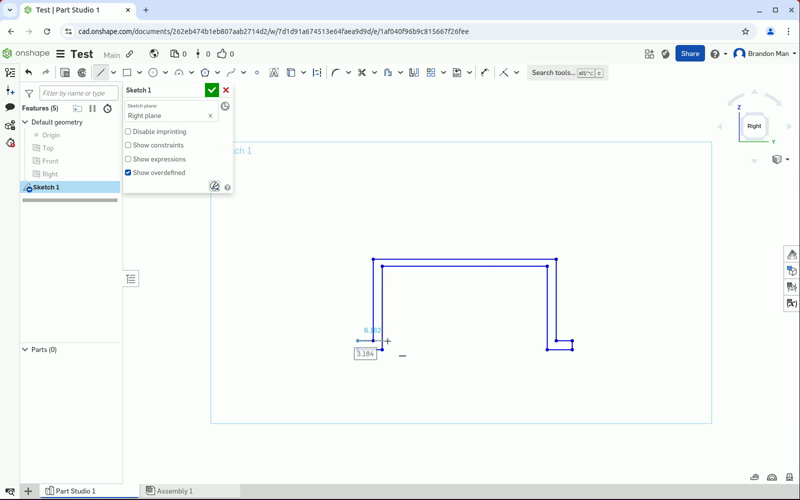
key_down(shift)
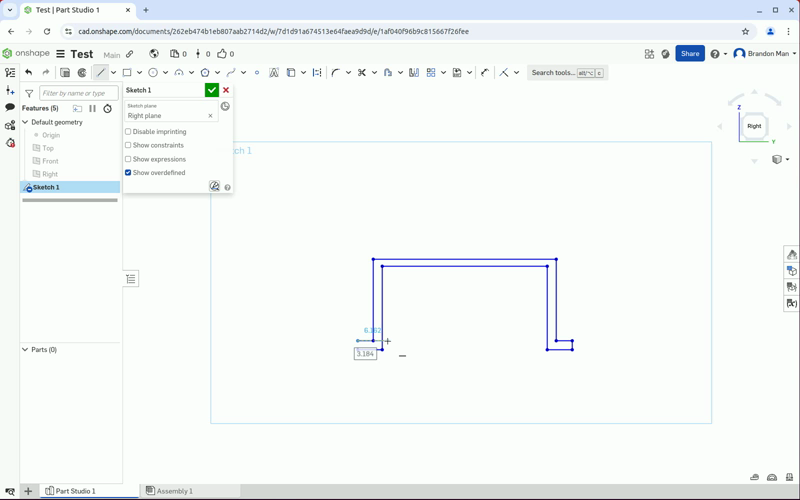
mouse_move(357, 349)
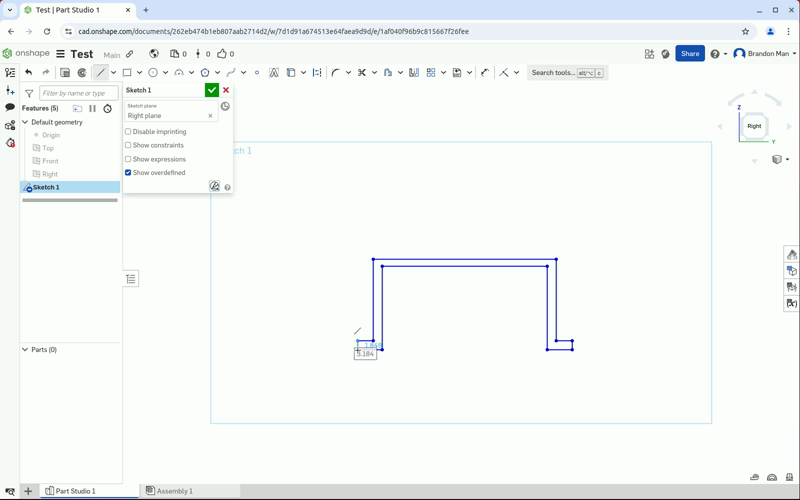
key_up(shift)
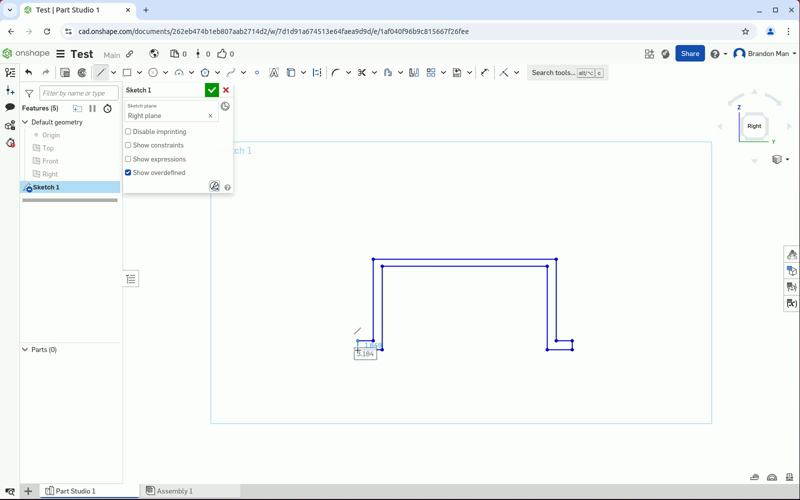
click(357, 349)
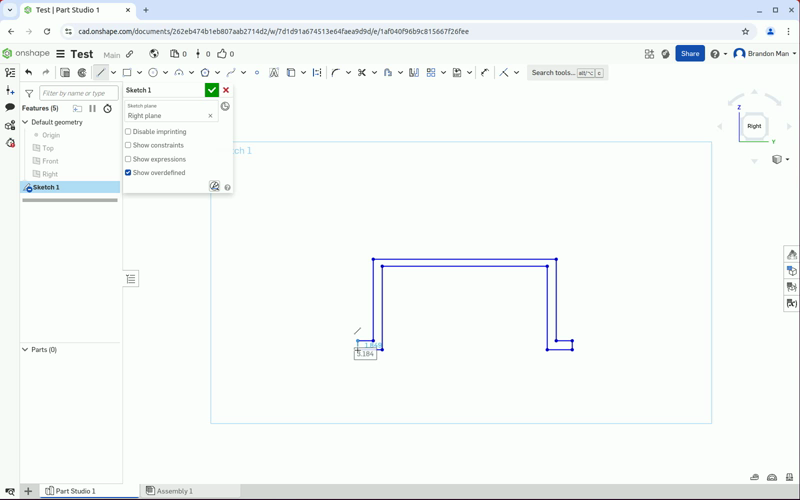
key(esc)
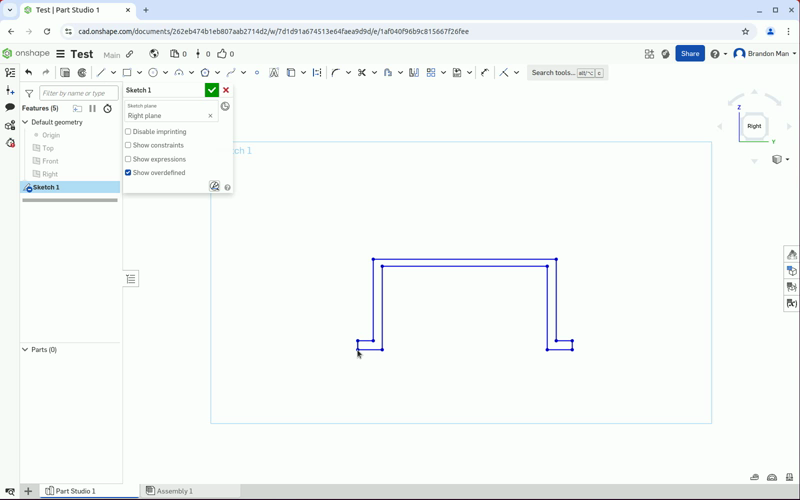
mouse_move(447, 262)
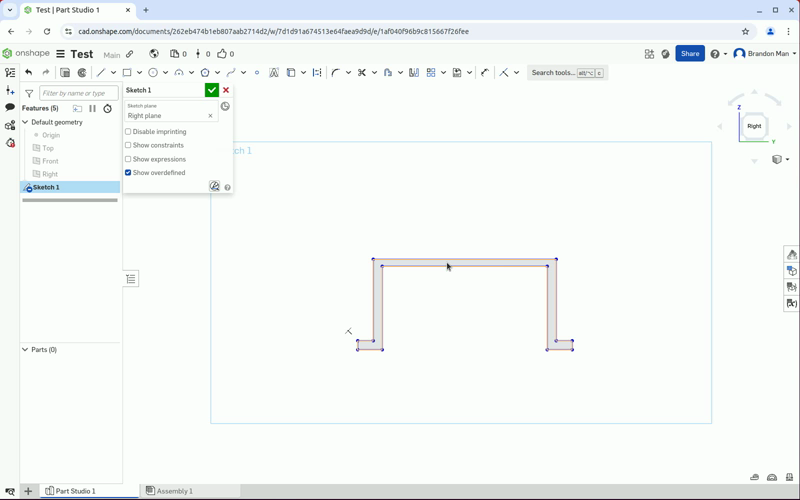
click(447, 262)
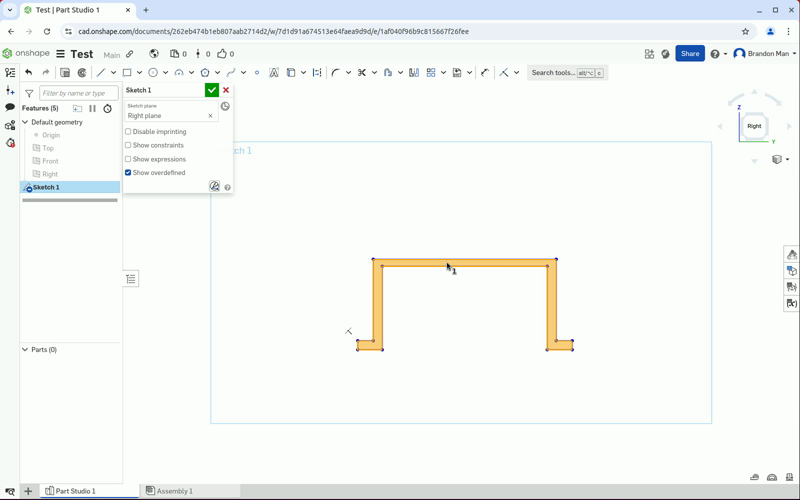
mouse_move(73, 352)
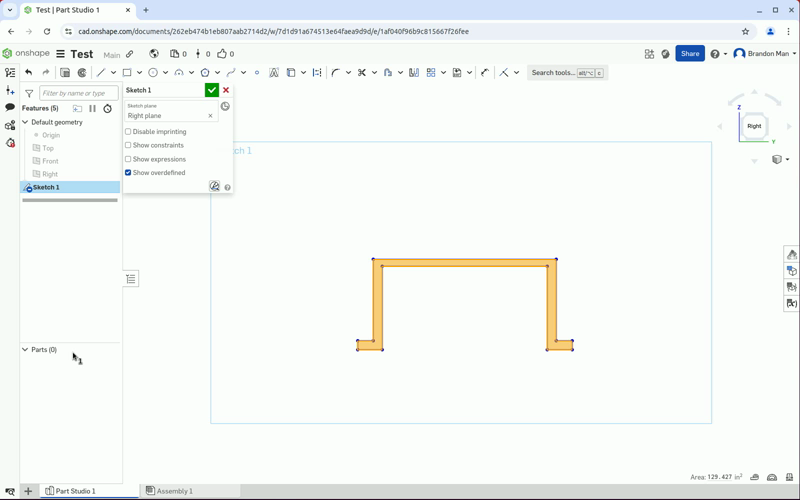
key(shift+y)
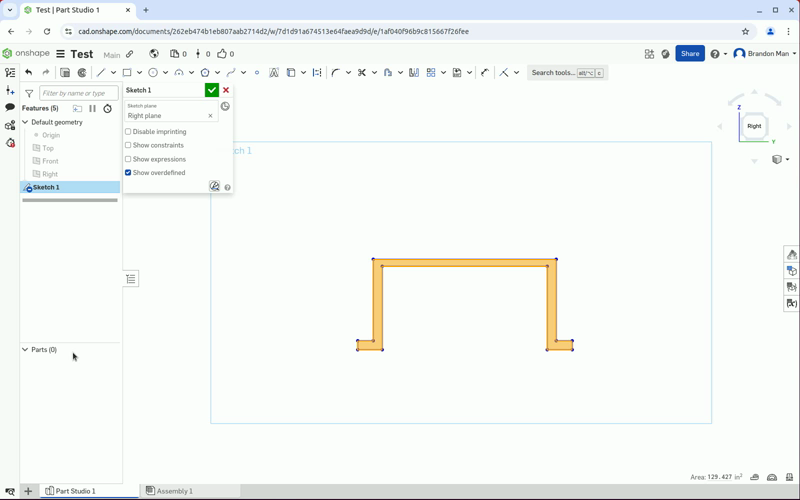
key(shift+e)
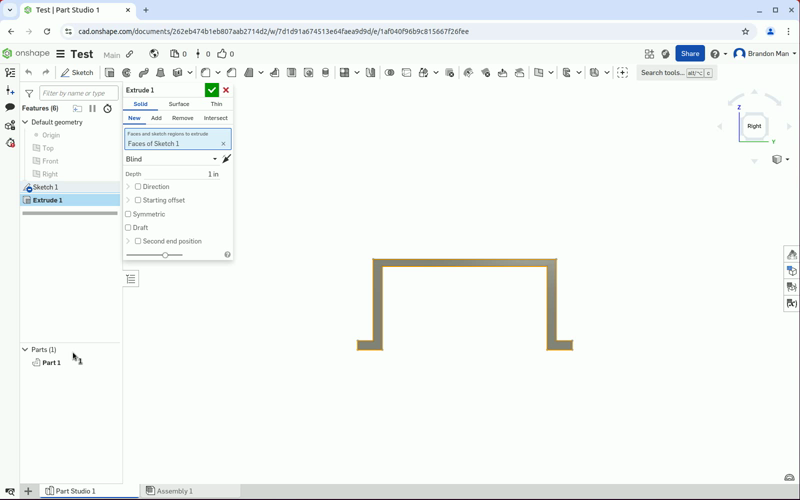
mouse_move(143, 106)
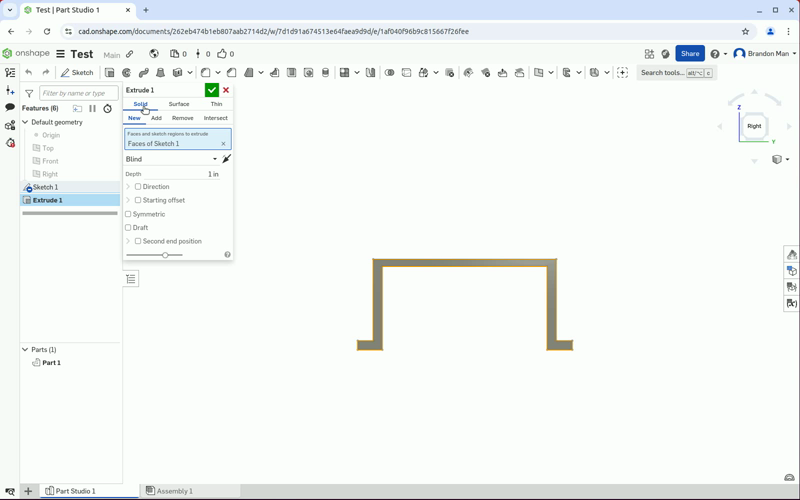
click(143, 106)
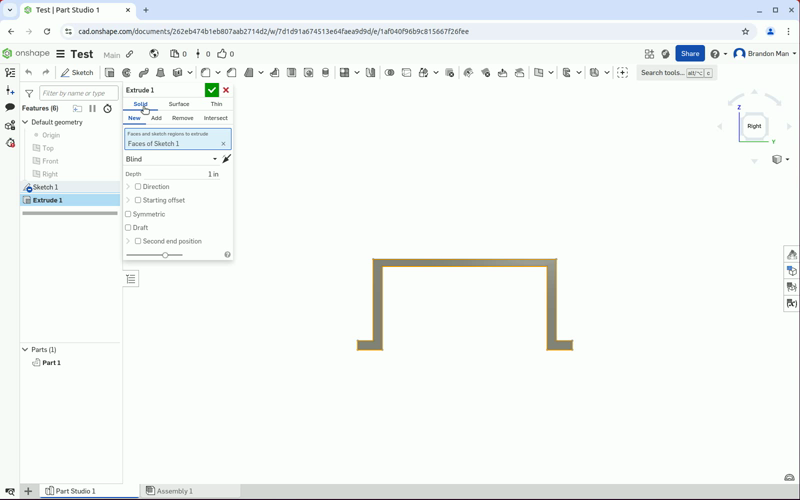
mouse_move(137, 120)
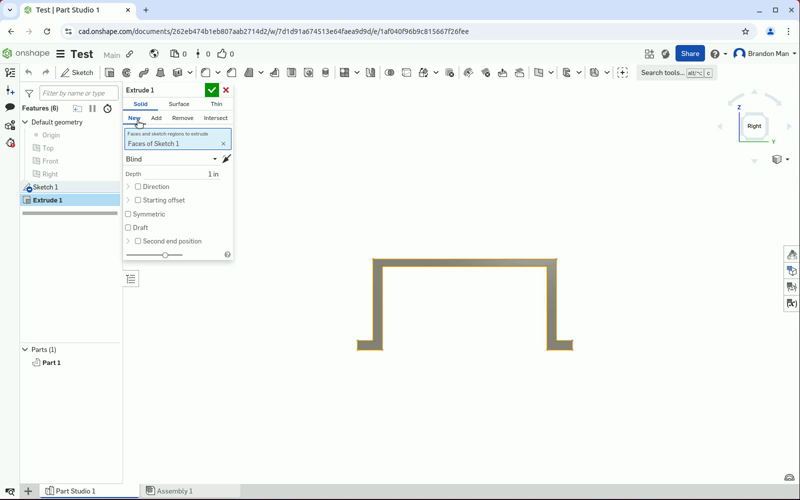
click(137, 120)
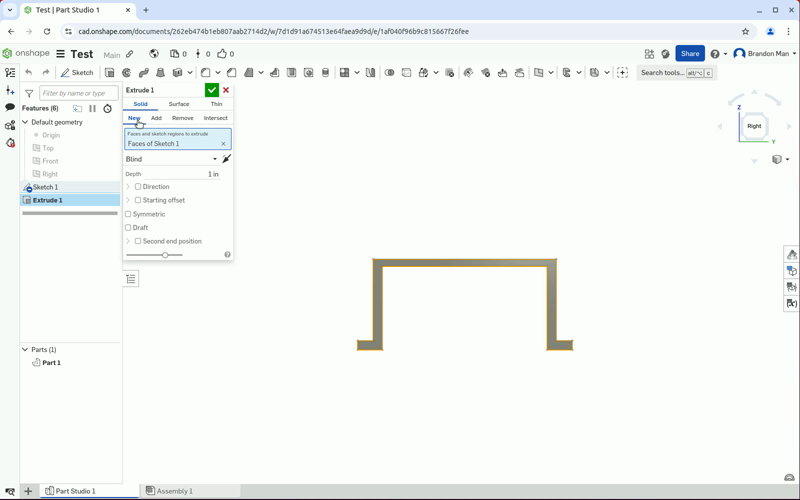
key(tab, 4)
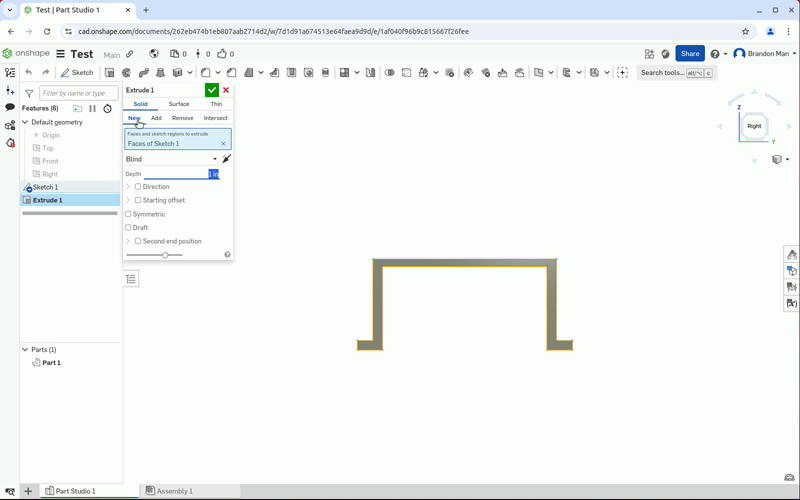
text(4.333)
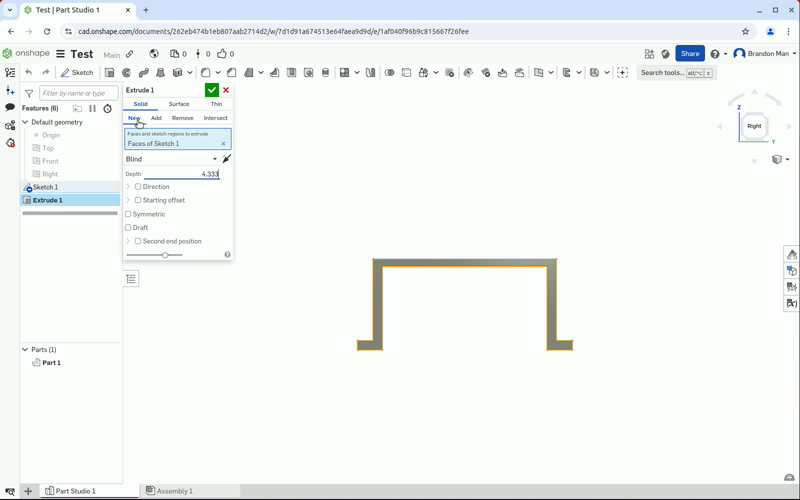
key(enter)
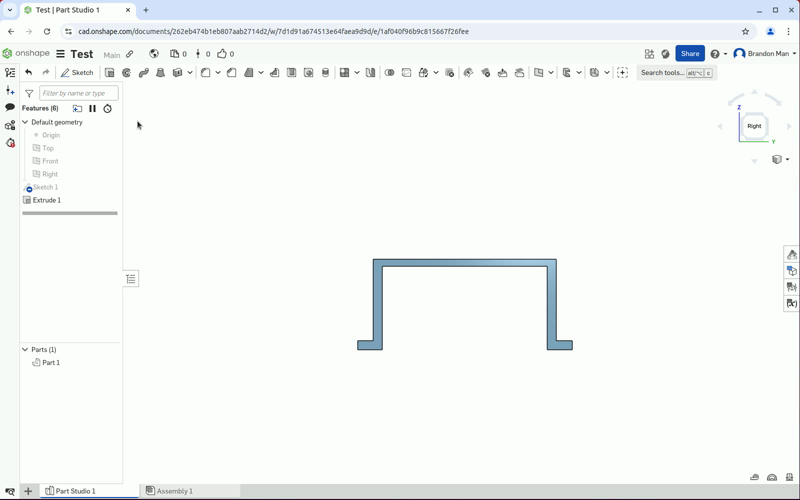
key(shift+h)
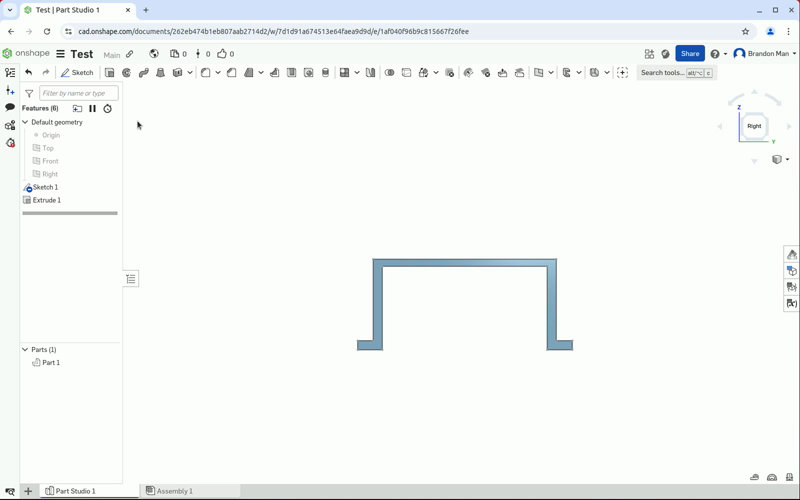
key(shift+h)
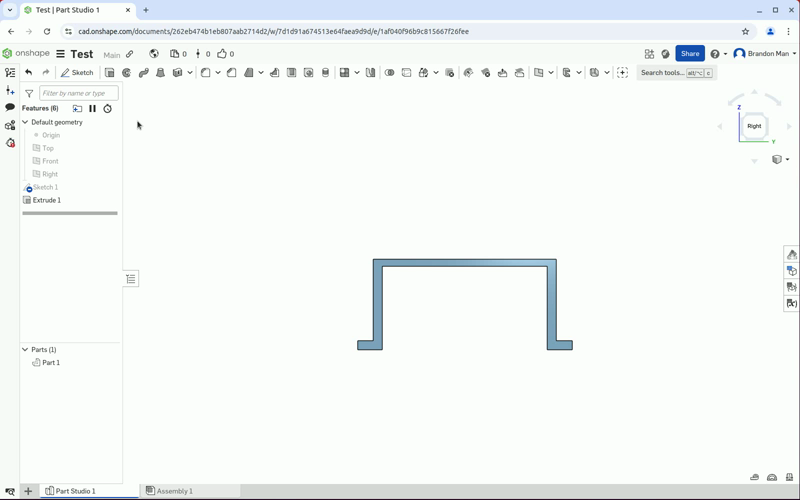
mouse_move(73, 189)
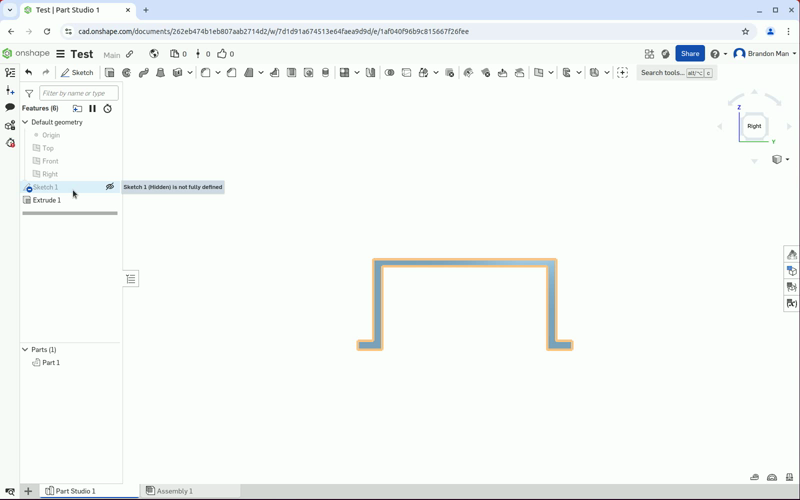
click(73, 189)
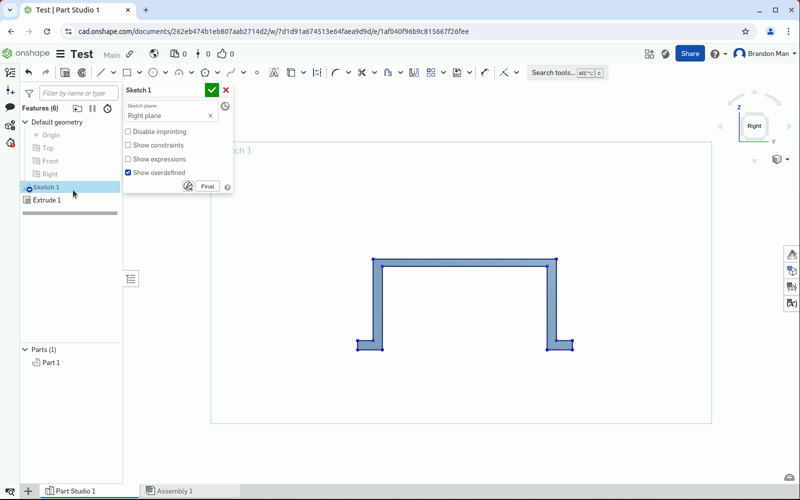
mouse_move(229, 92)
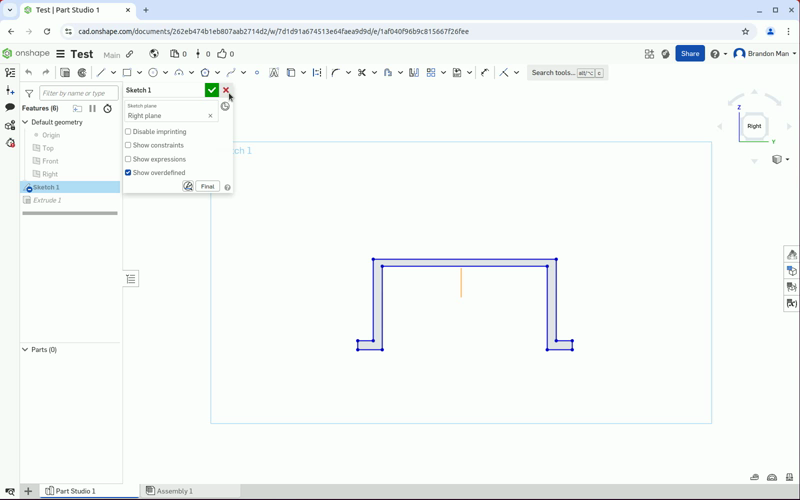
click(229, 92)
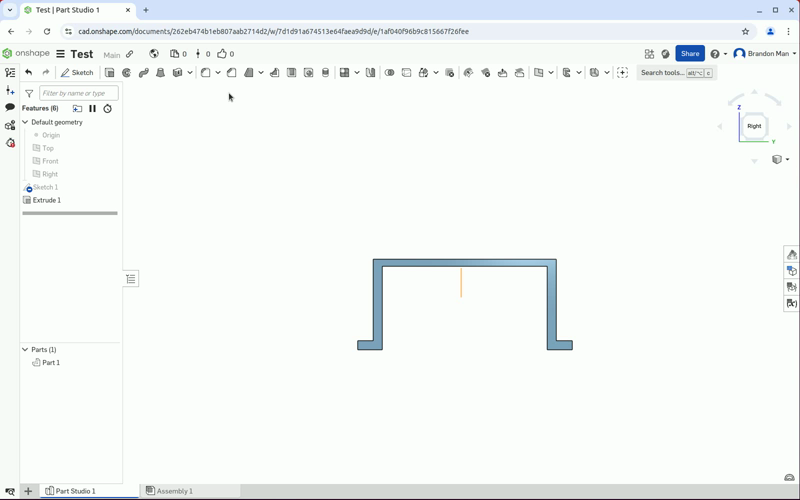
mouse_move(73, 352)
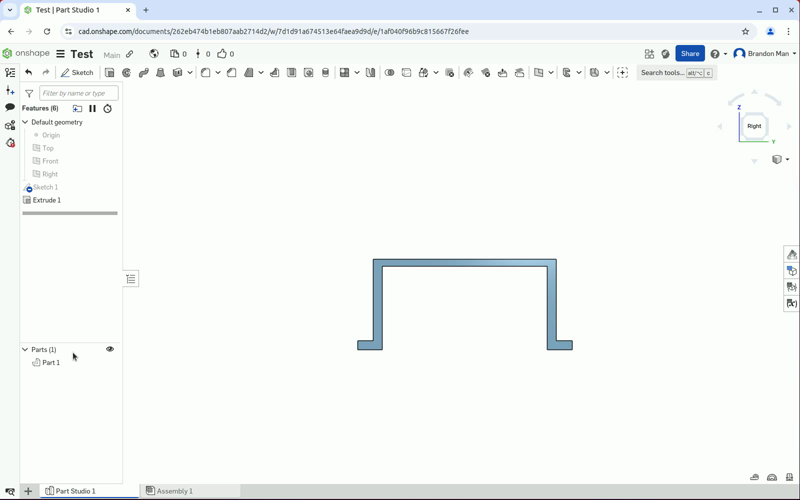
key(y)
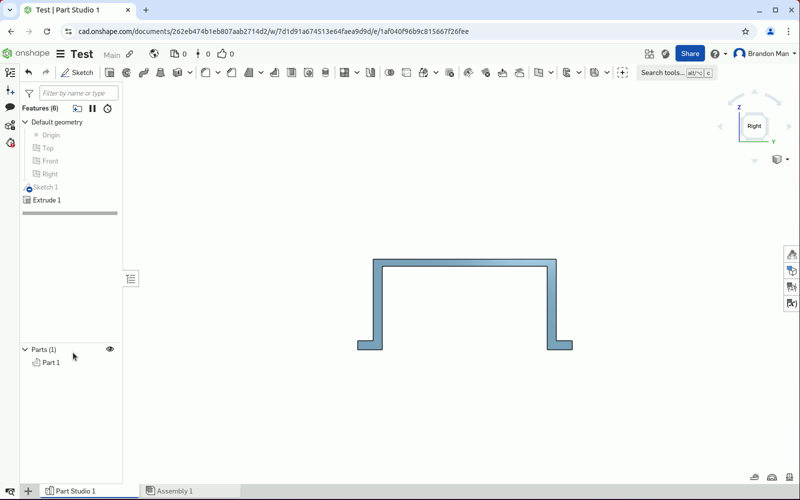
key(shift+p)
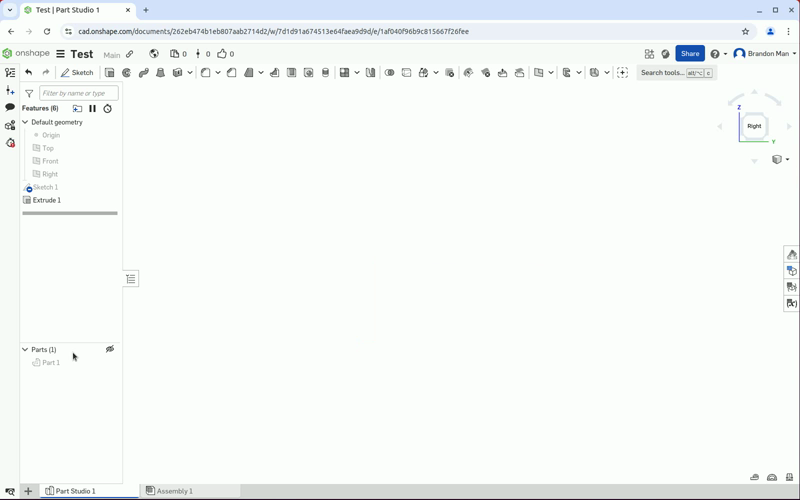
key(space)
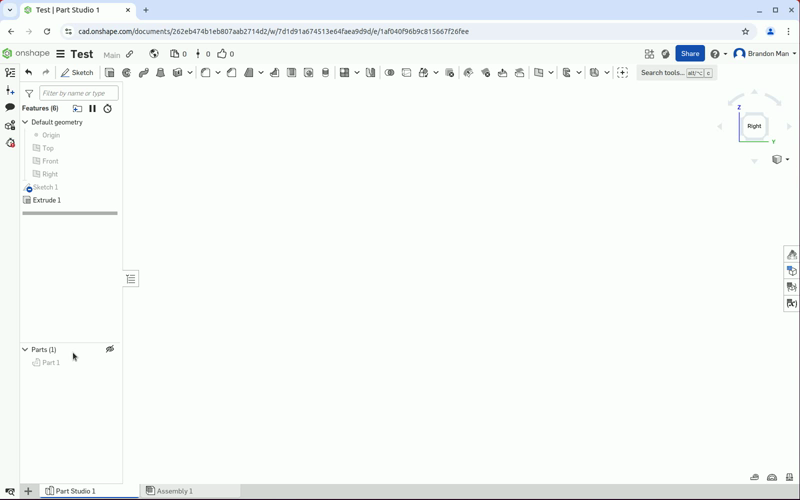
key_down(shift)
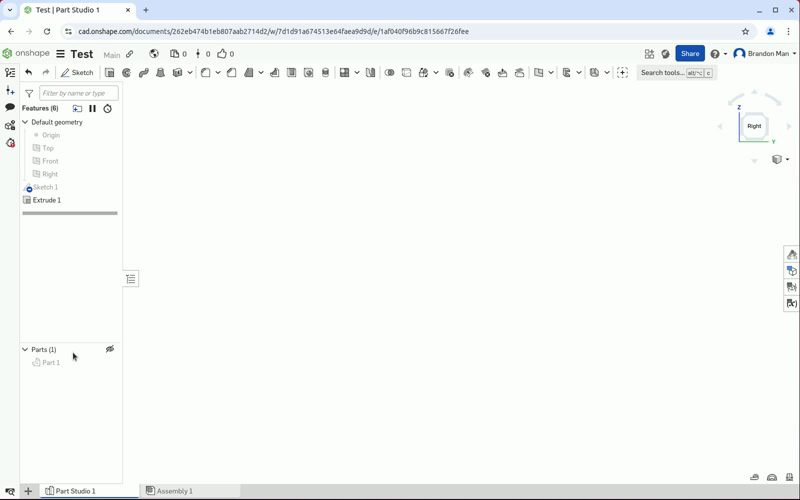
key(right)
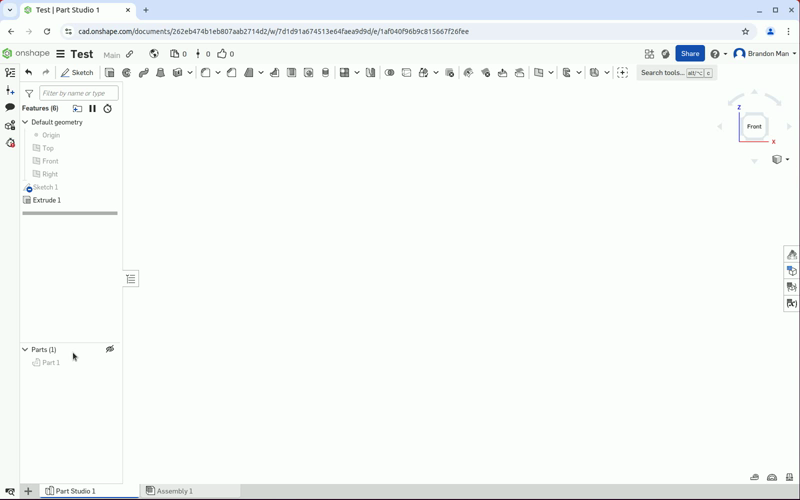
key_up(shift)
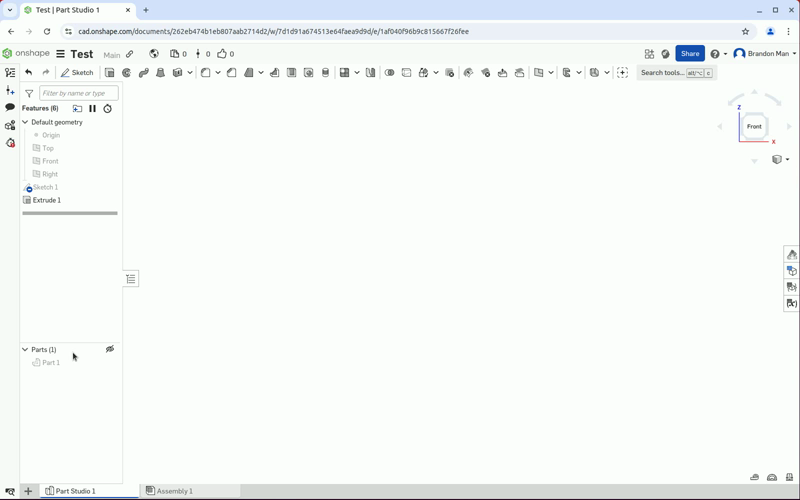
key(space)
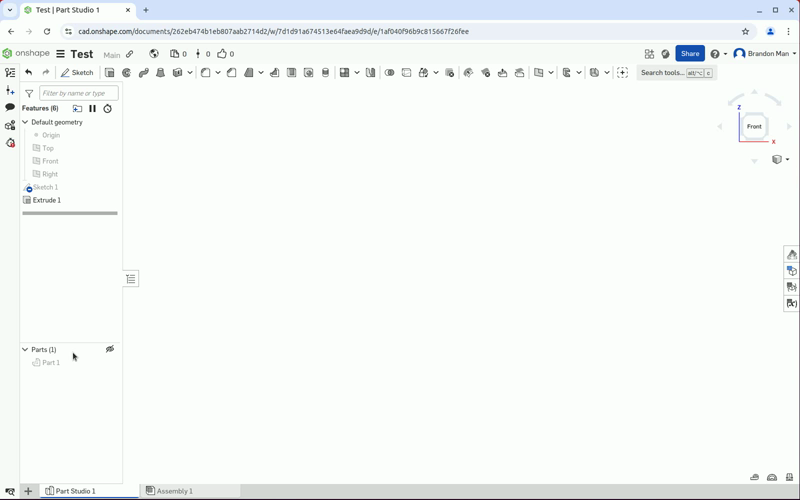
key_down(shift)
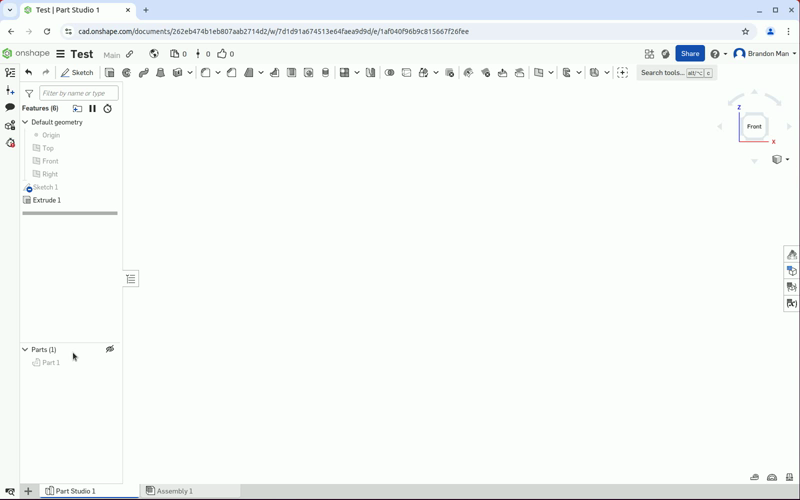
key(down)
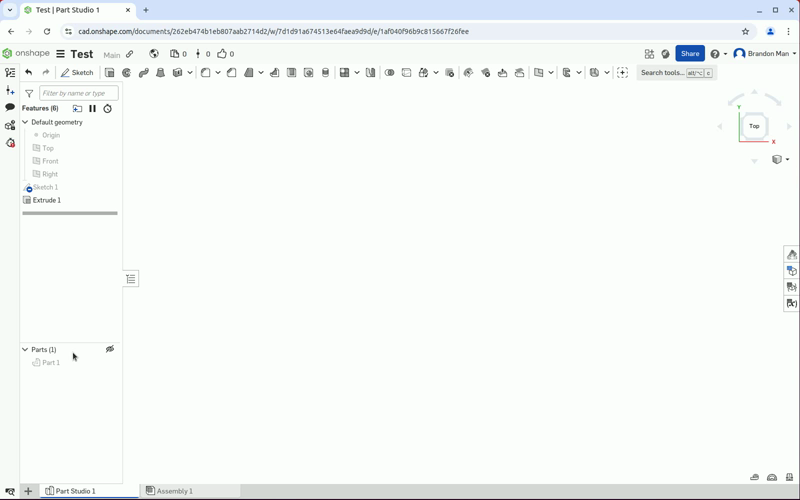
key_up(shift)
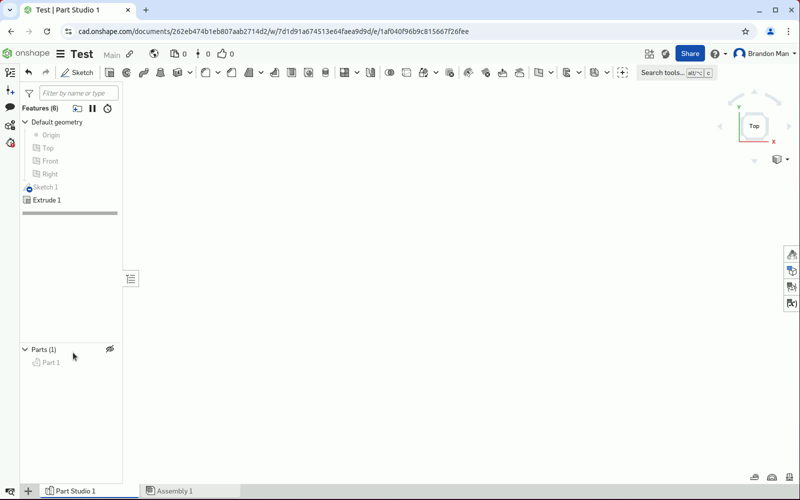
mouse_move(73, 352)
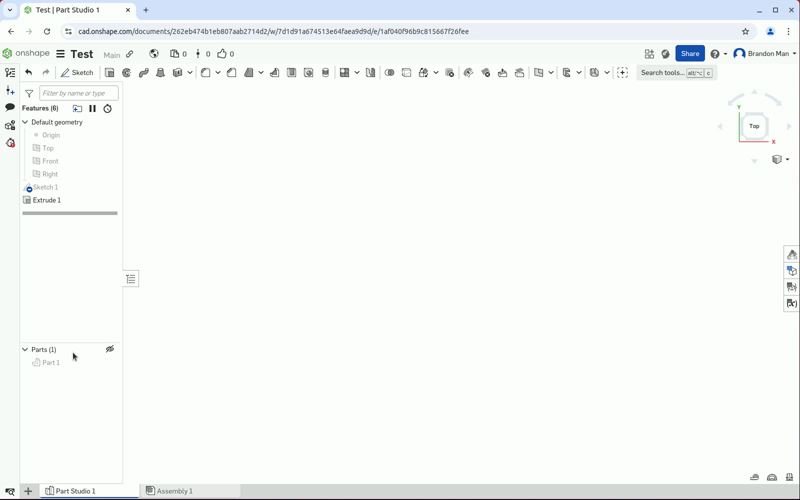
key(shift+y)
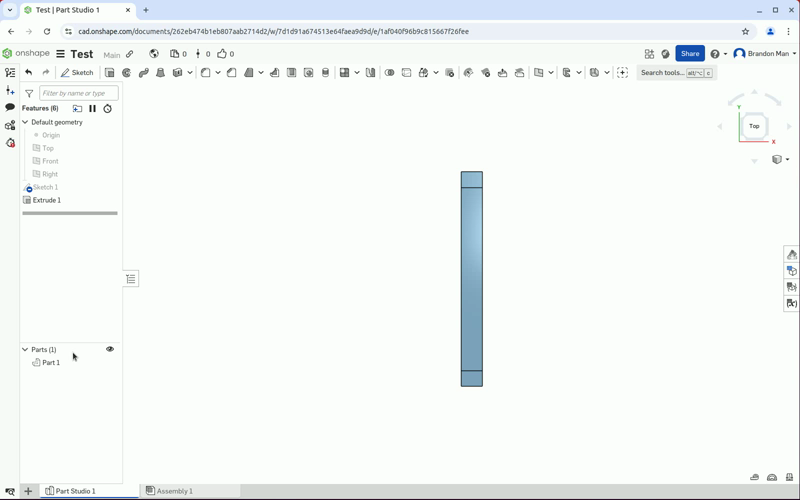
mouse_move(541, 75)
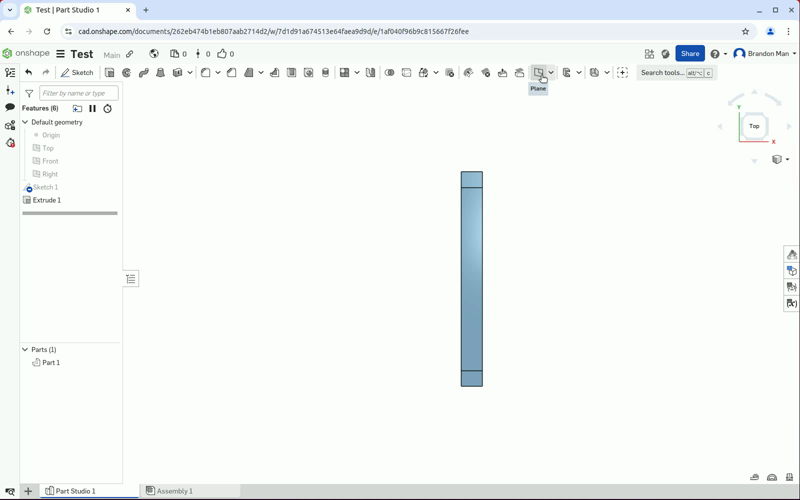
click(541, 75)
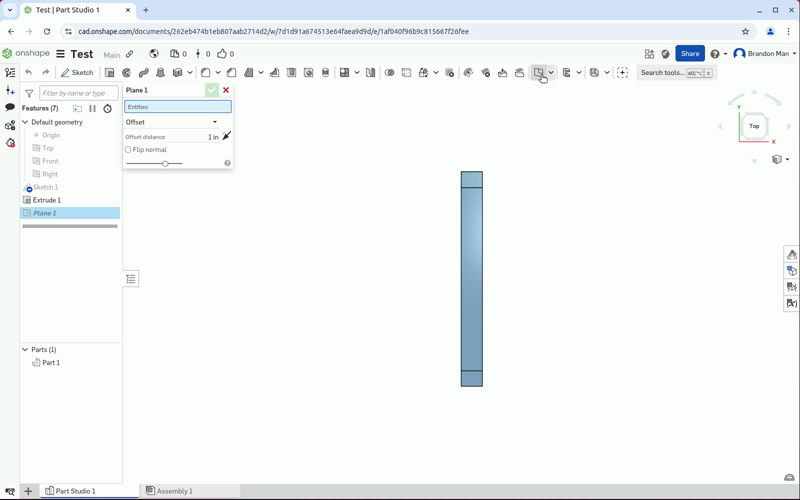
mouse_move(73, 150)
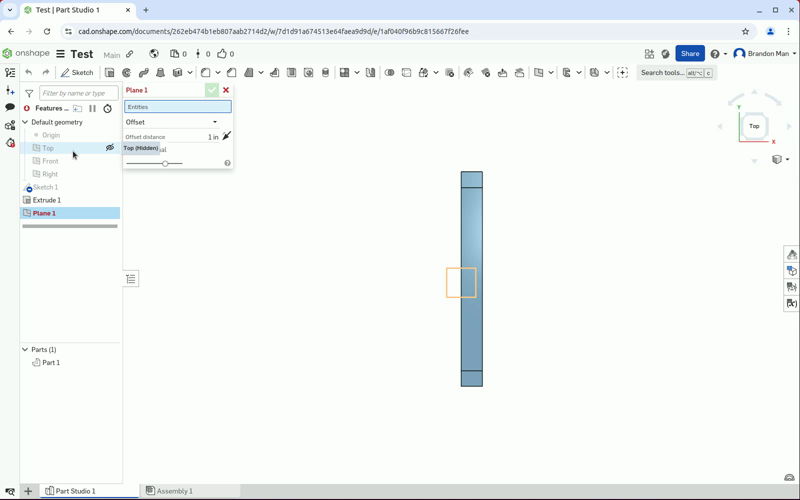
click(73, 150)
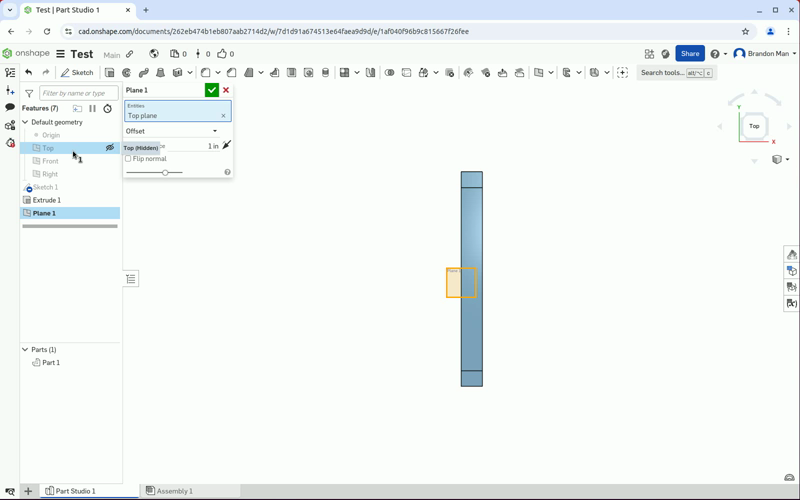
key(tab, 2)
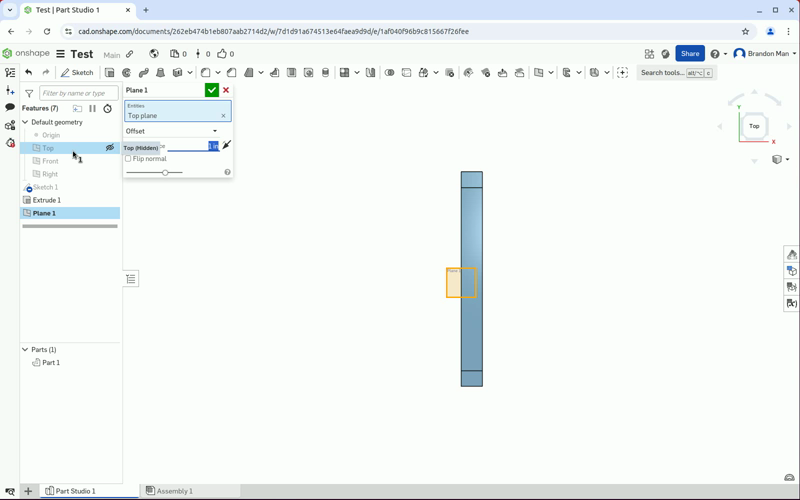
text(11.801)
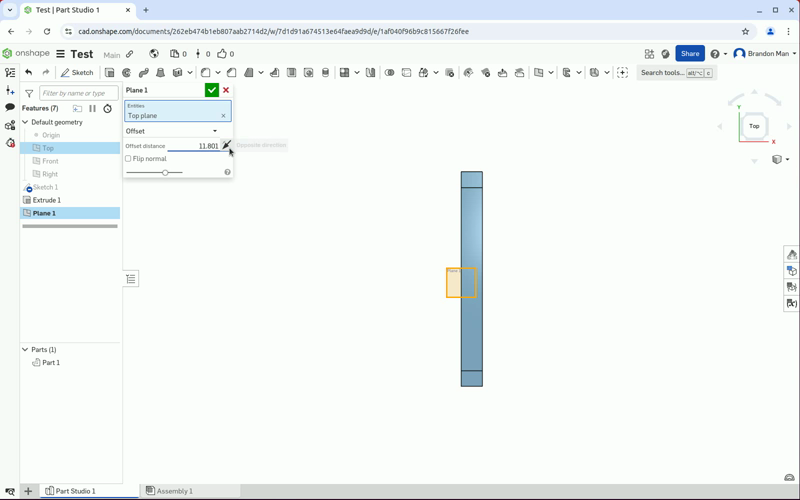
mouse_move(229, 147)
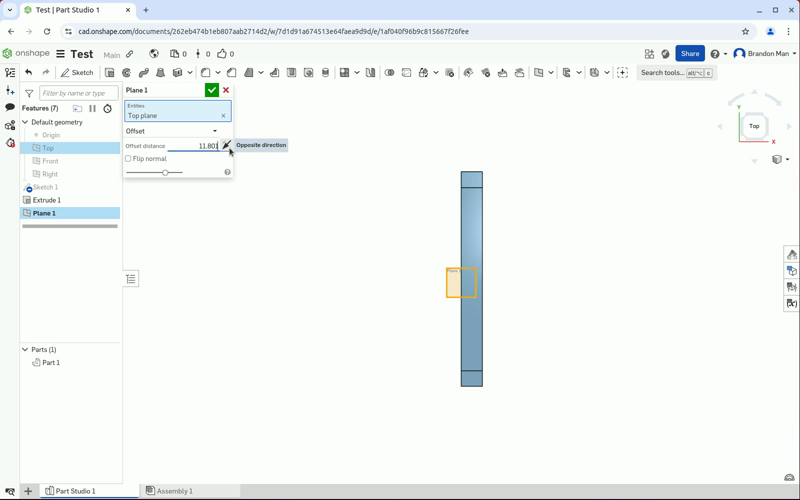
click(229, 147)
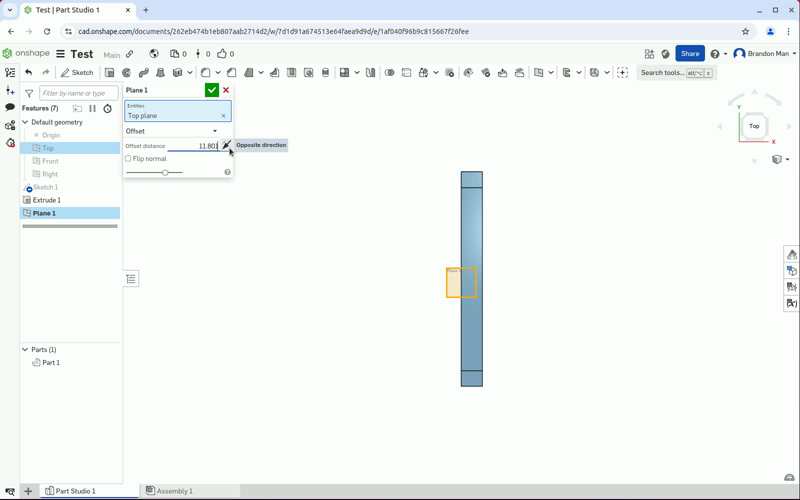
key(enter, 2)
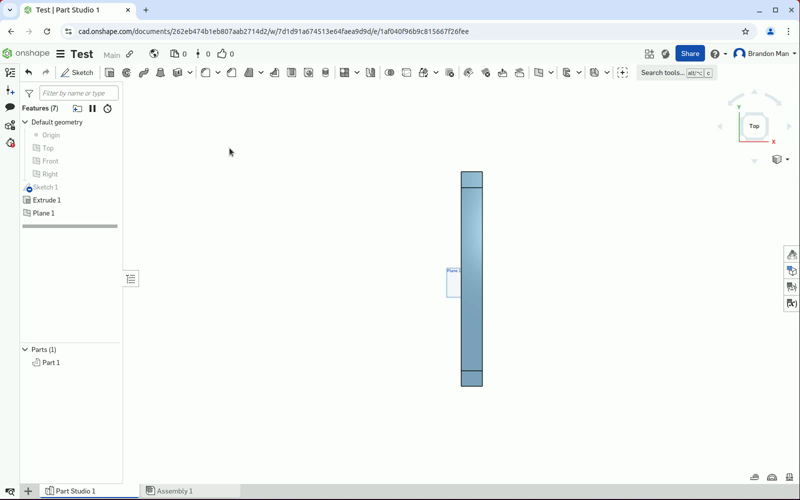
key(shift+s)
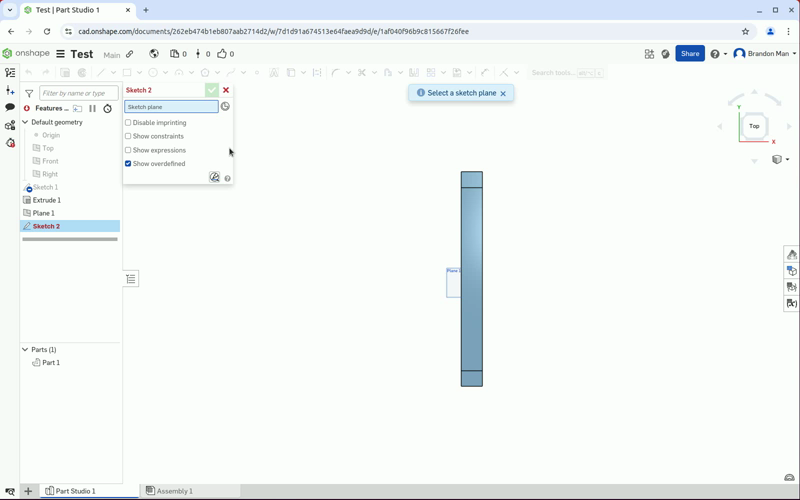
mouse_move(73, 215)
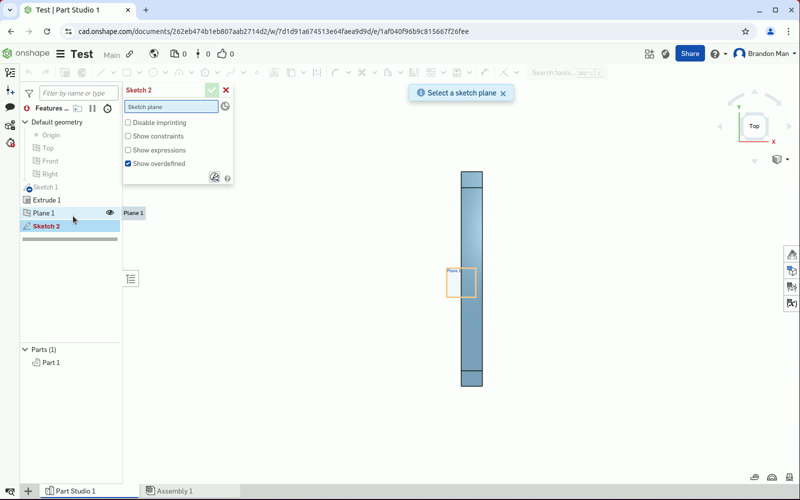
click(73, 215)
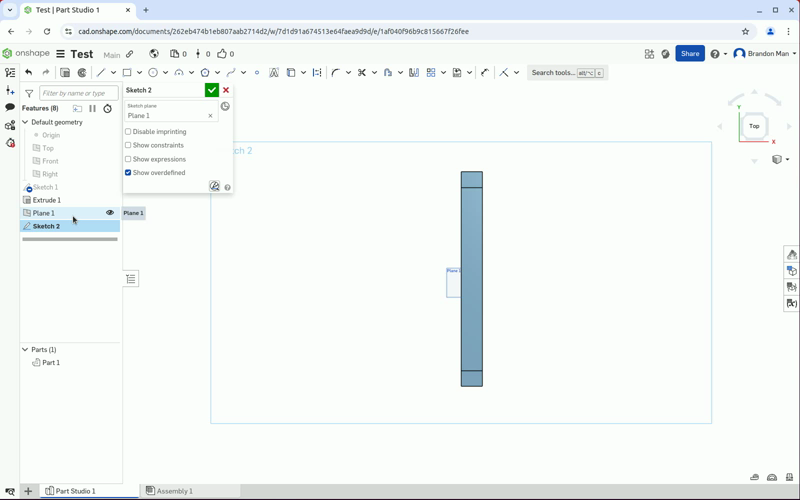
mouse_move(73, 352)
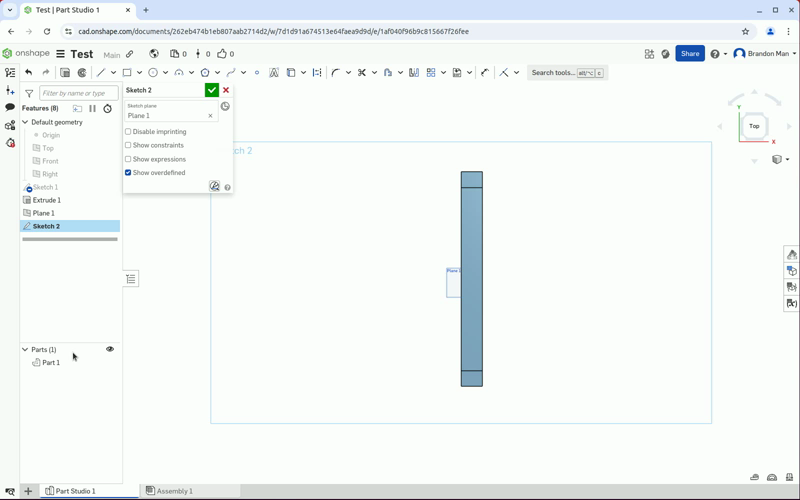
key(y)
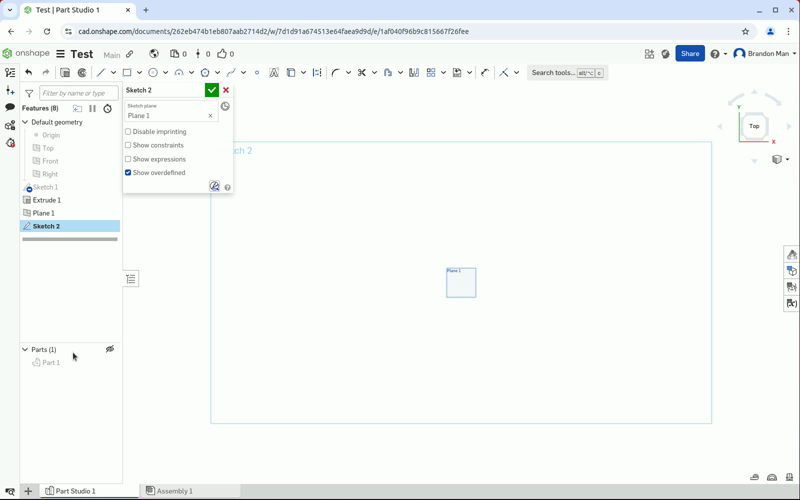
key(c)
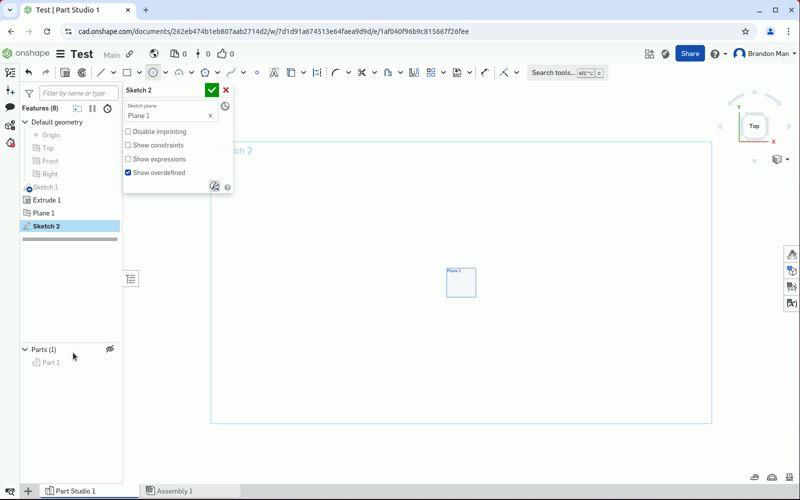
key_down(shift)
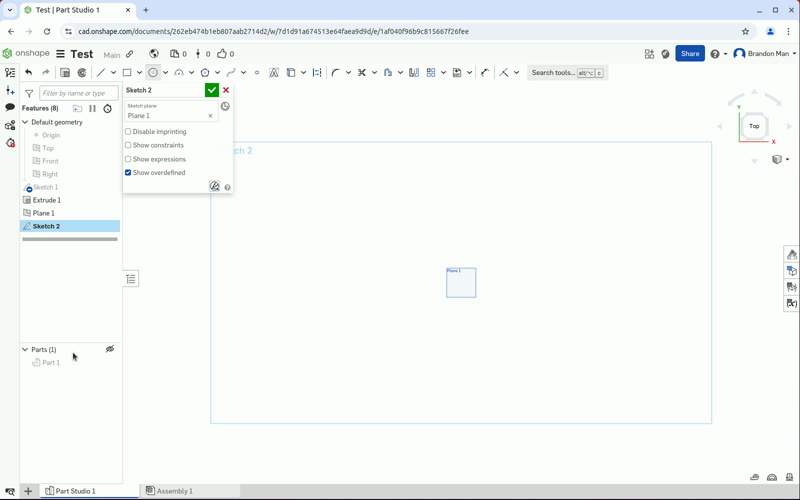
mouse_move(471, 178)
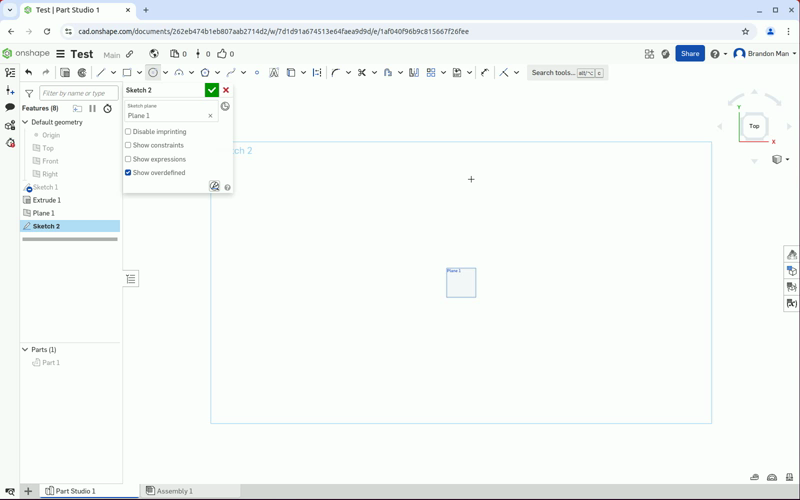
click(471, 178)
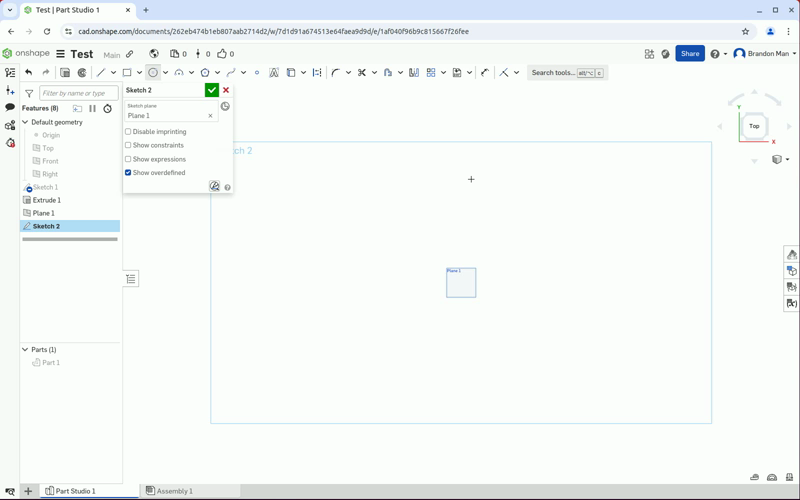
key_up(shift)
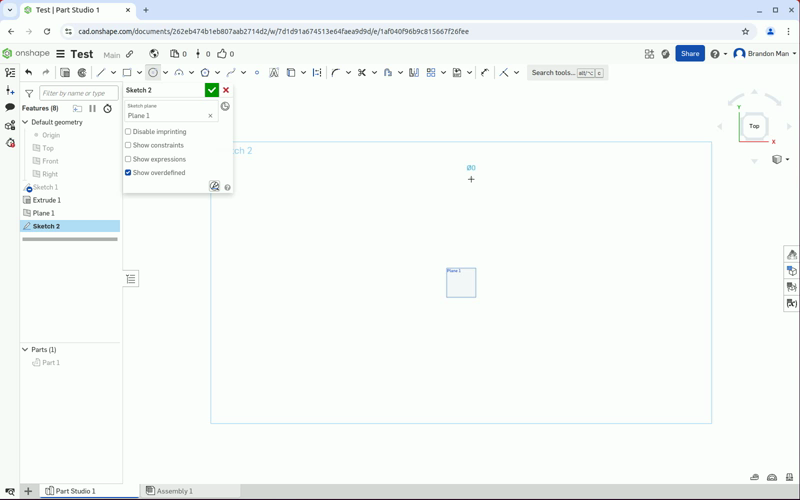
mouse_move(476, 178)
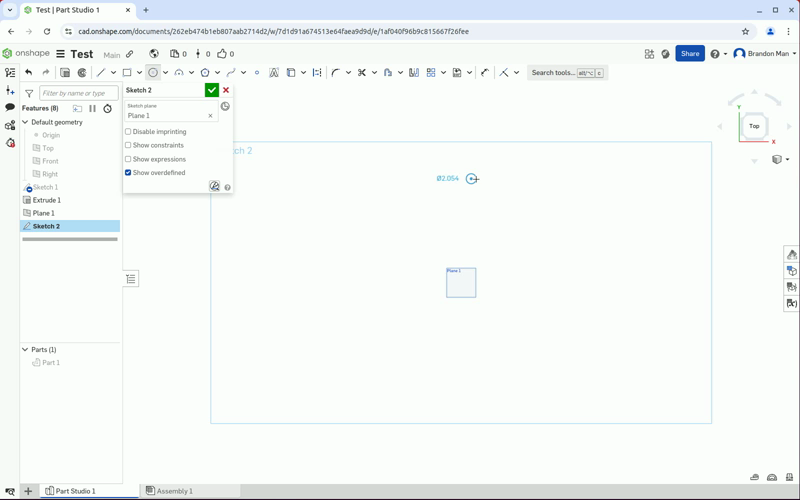
click(476, 178)
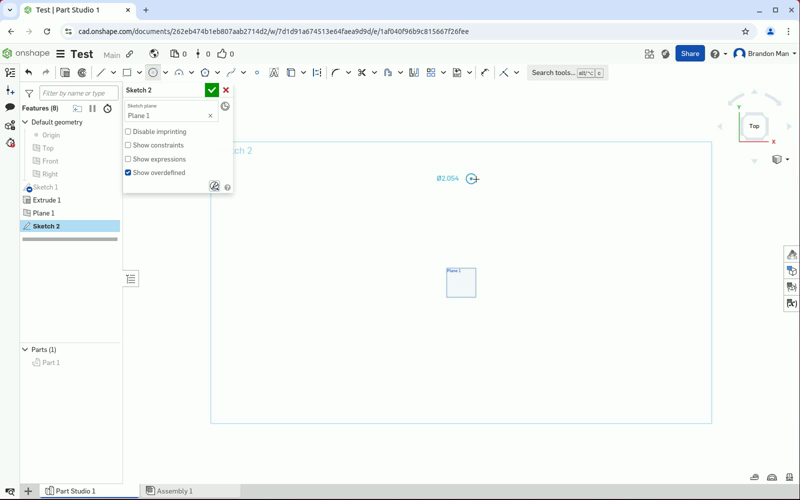
key(esc)
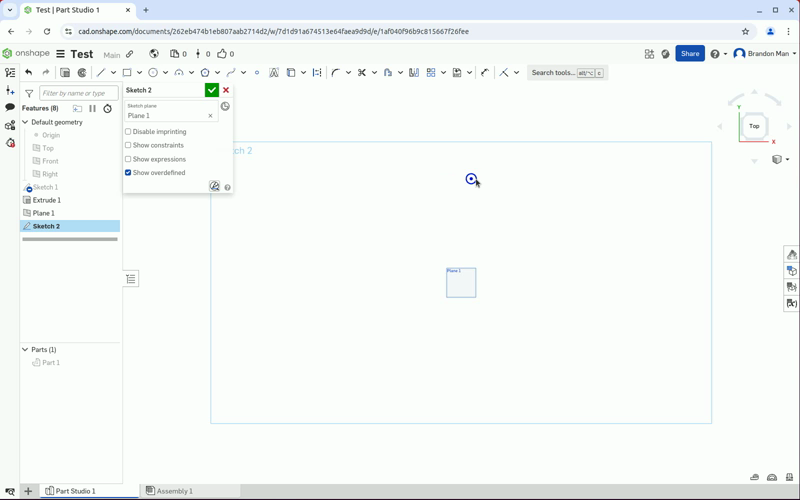
mouse_move(468, 181)
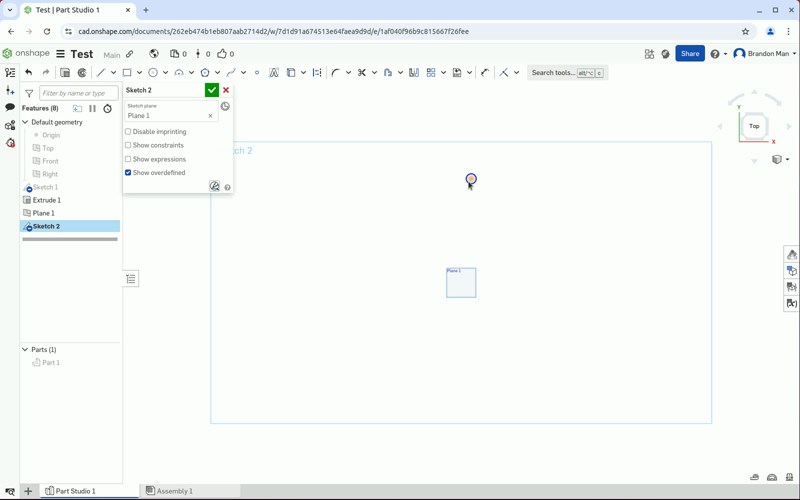
scroll(6)
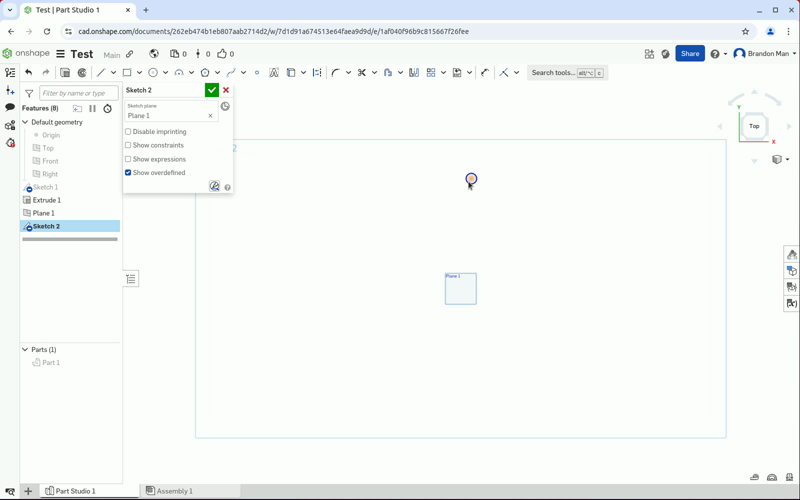
scroll(6)
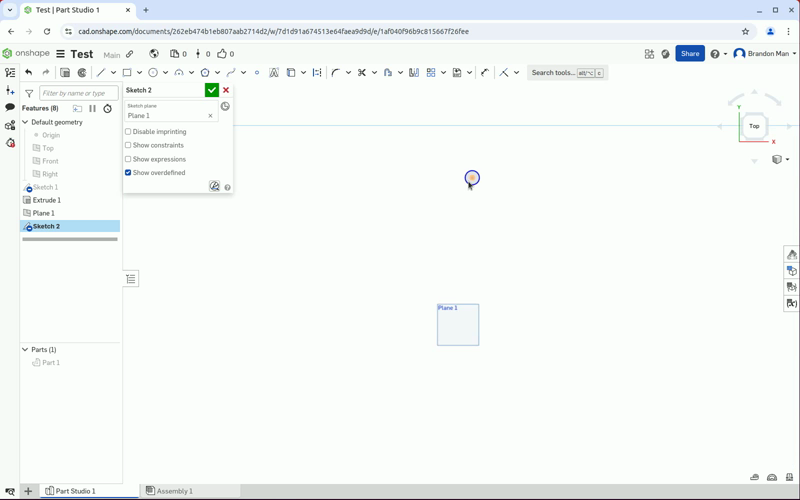
scroll(6)
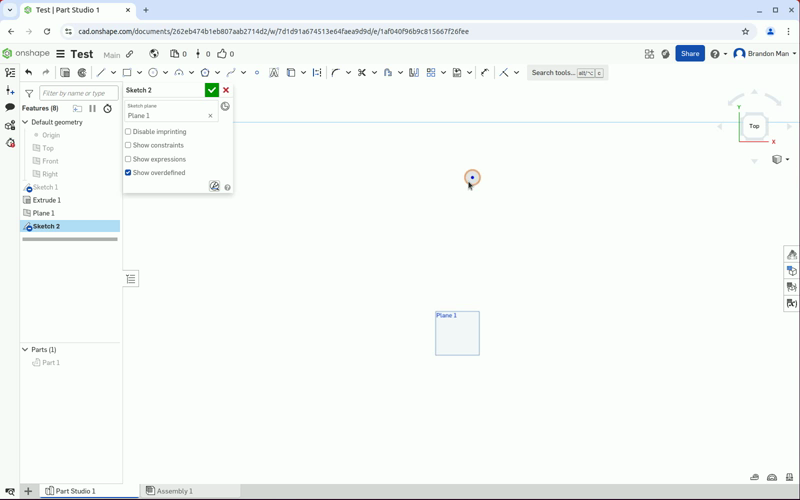
scroll(6)
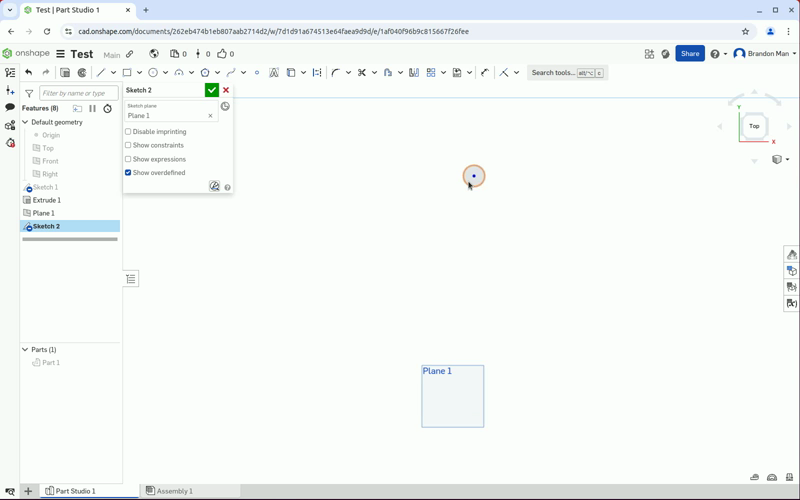
scroll(6)
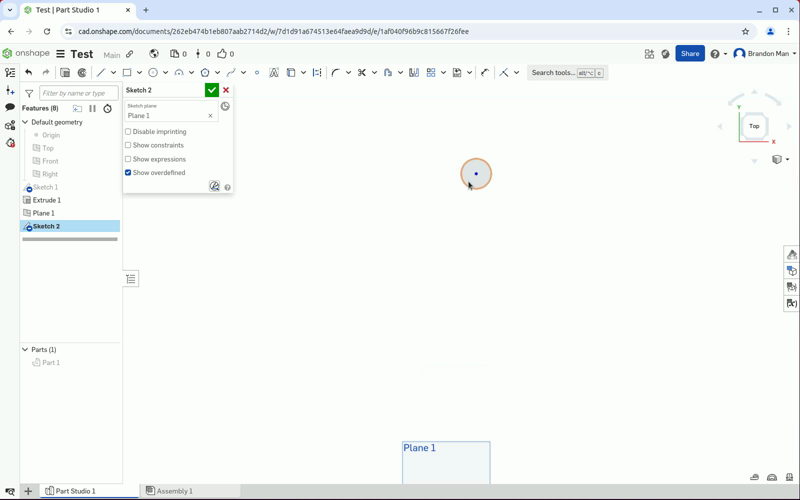
scroll(6)
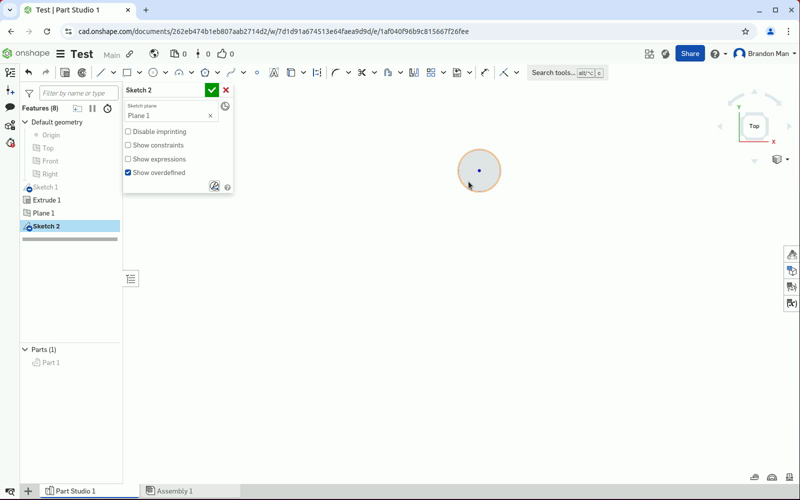
scroll(6)
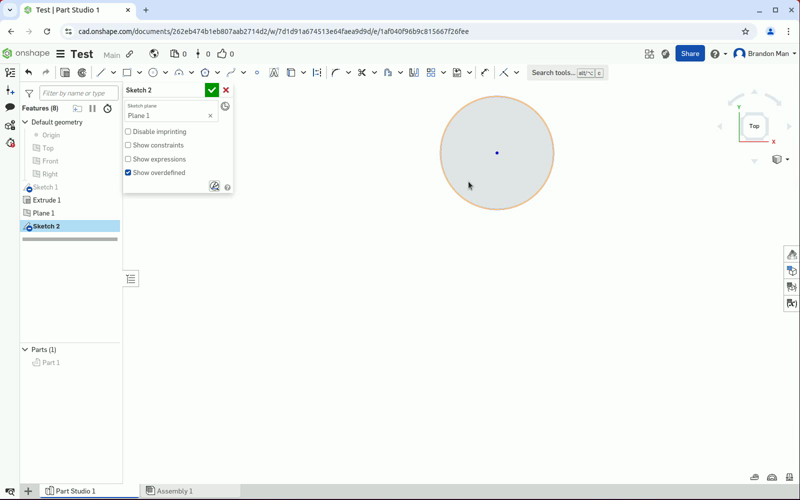
click(468, 181)
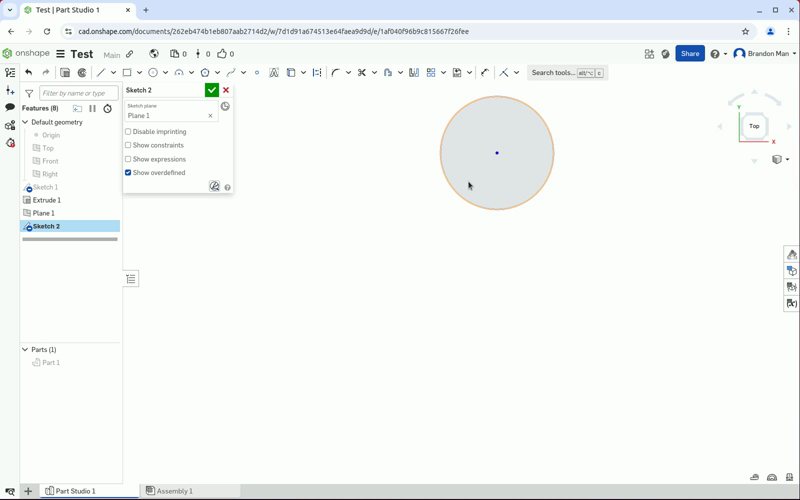
scroll(-6)
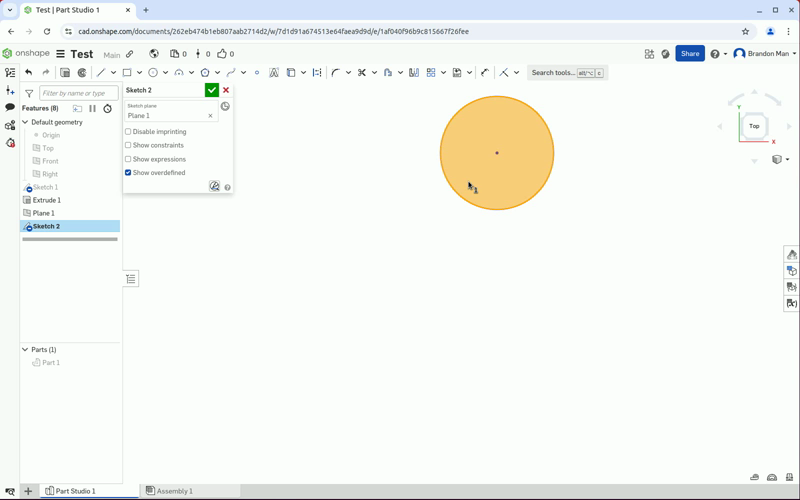
scroll(-6)
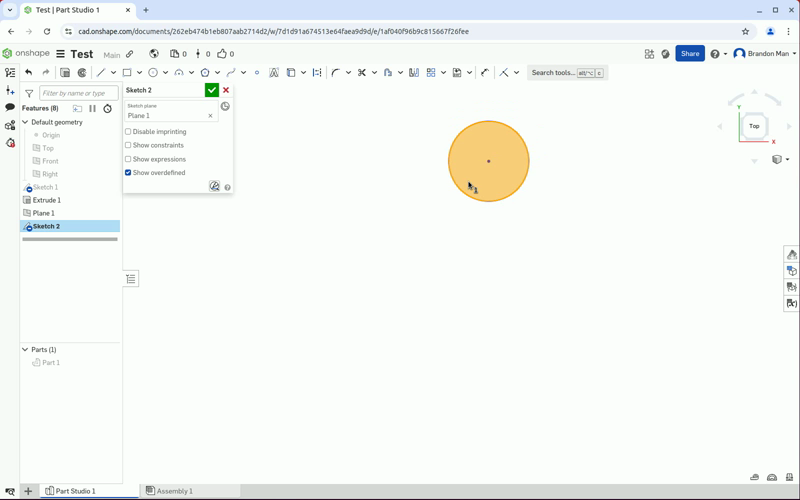
scroll(-6)
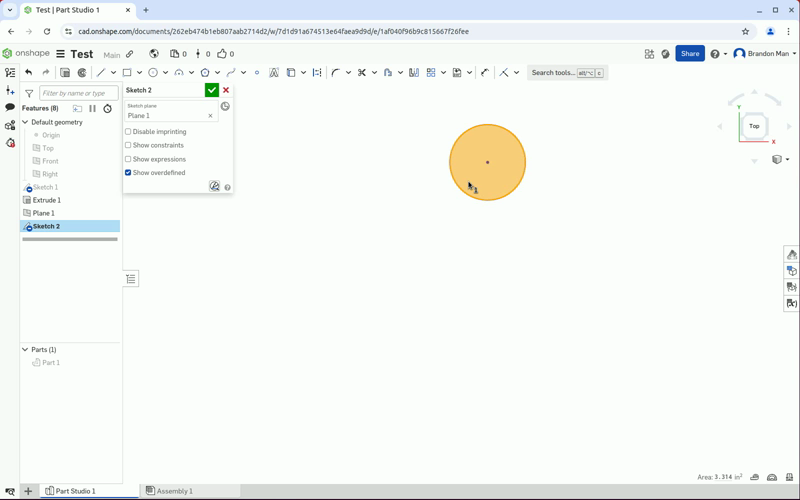
scroll(-6)
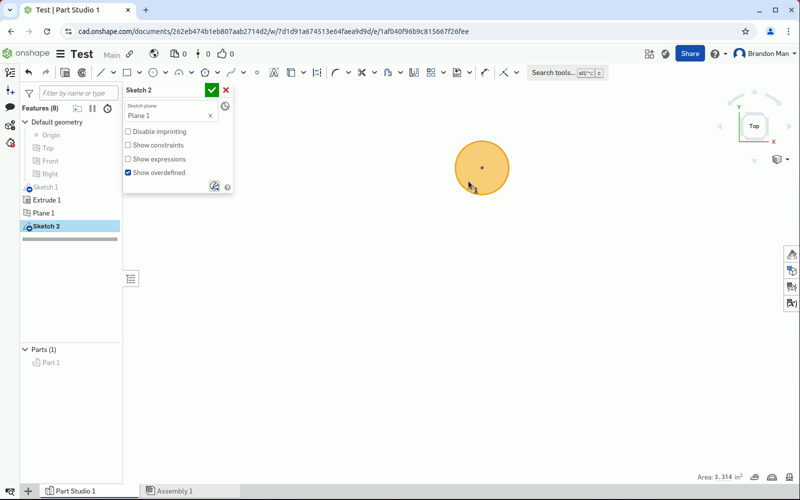
scroll(-6)
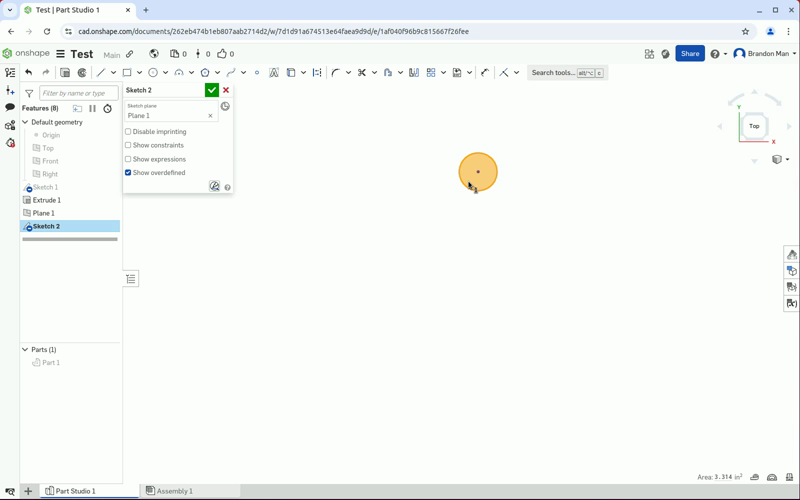
scroll(-6)
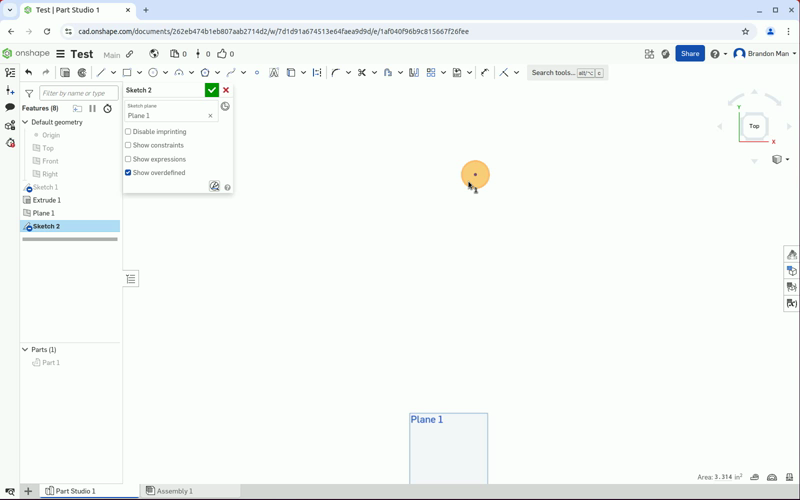
scroll(-6)
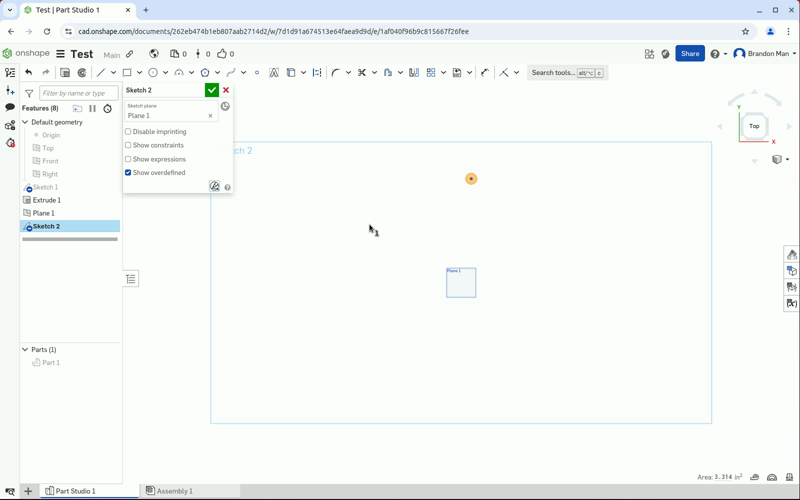
mouse_move(73, 352)
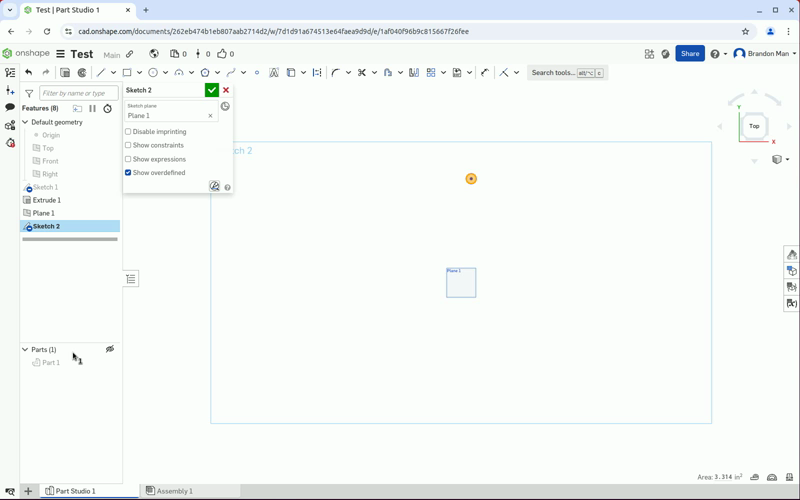
key(shift+y)
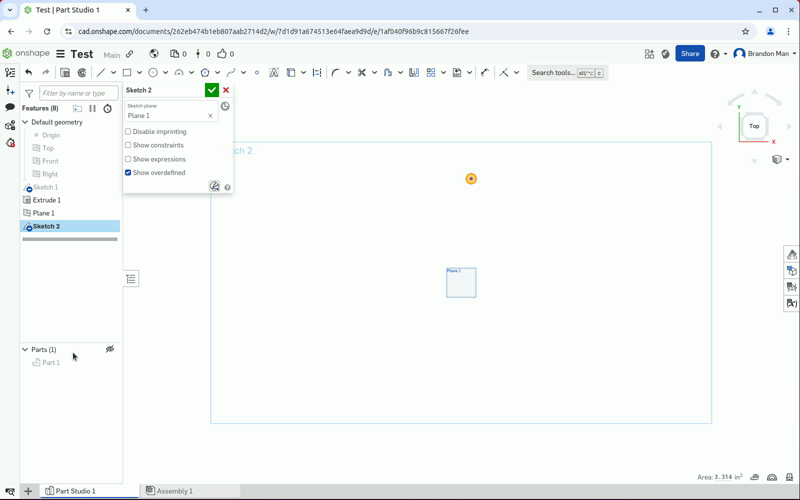
key(shift+e)
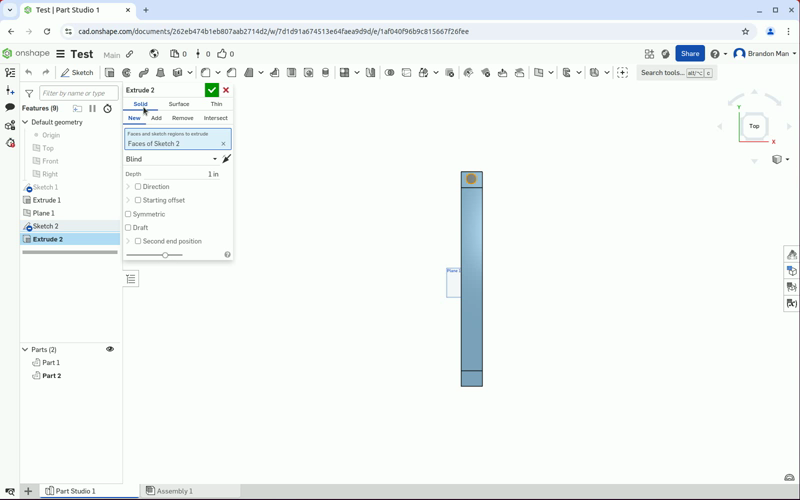
mouse_move(143, 106)
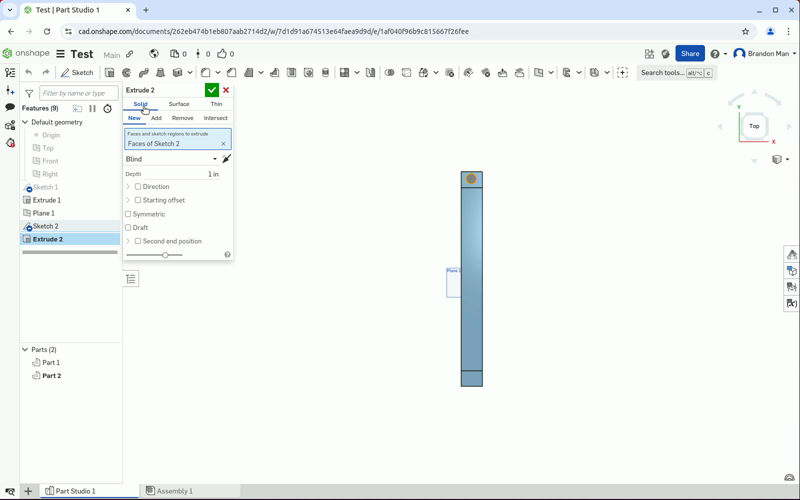
click(143, 106)
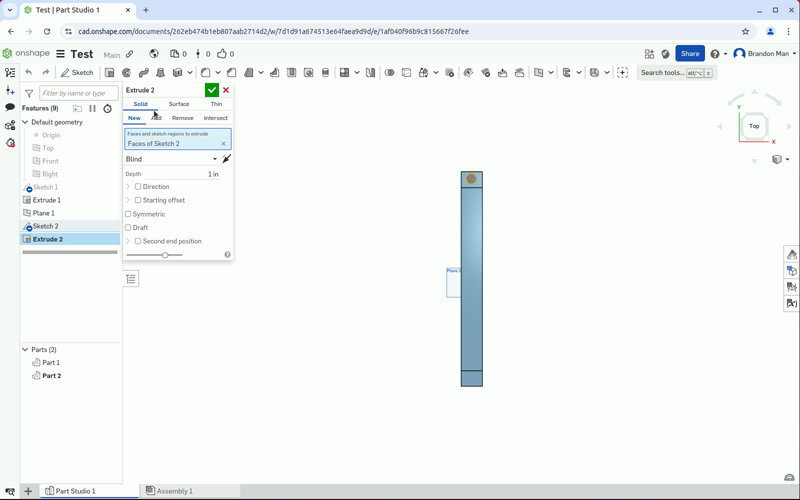
mouse_move(186, 120)
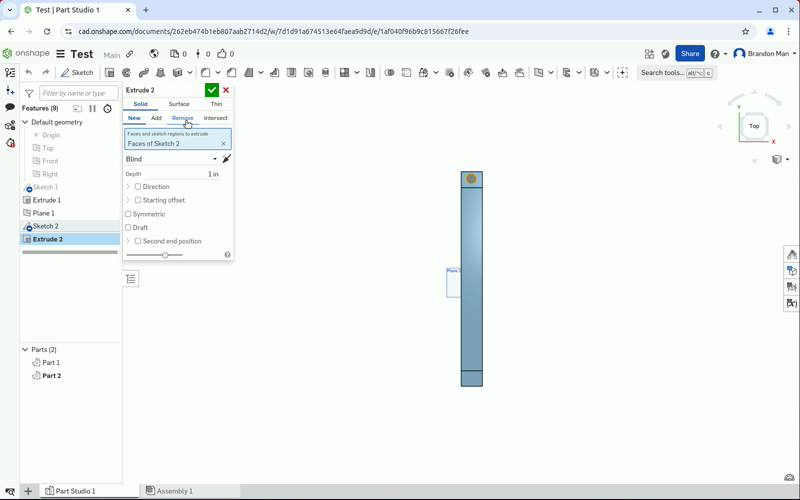
click(186, 120)
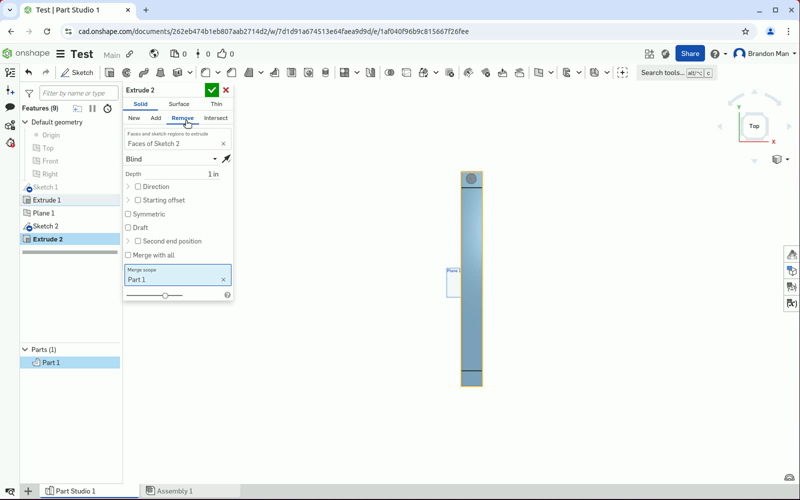
key(tab, 4)
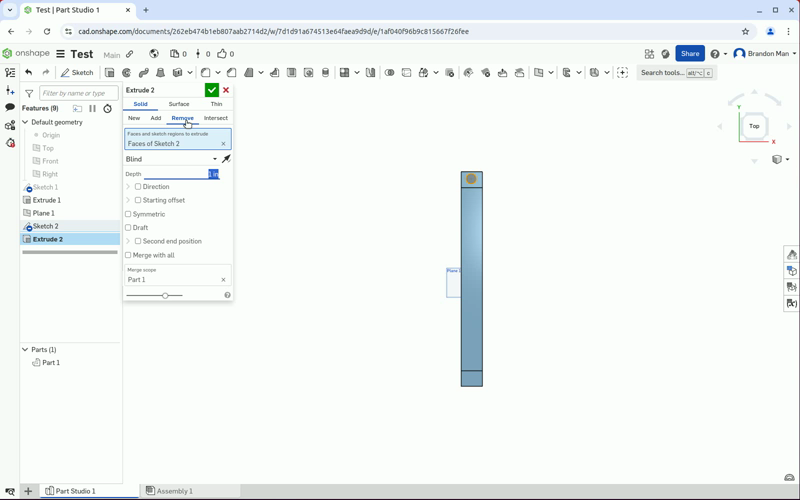
text(10.832)
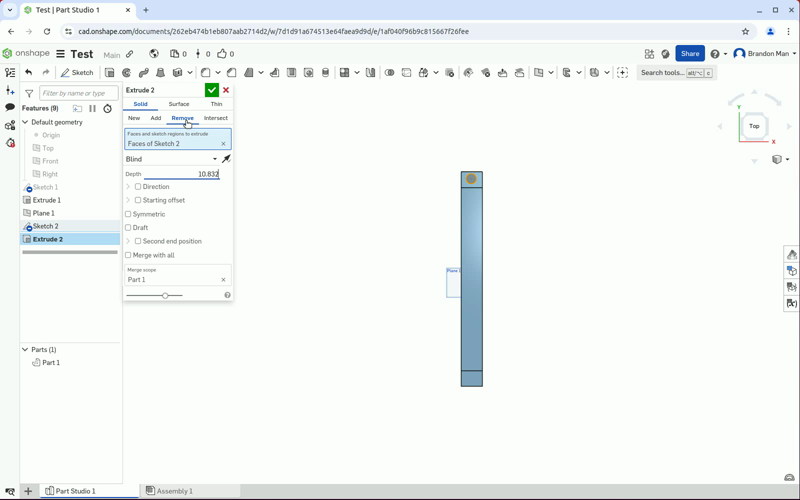
key(tab, 6)
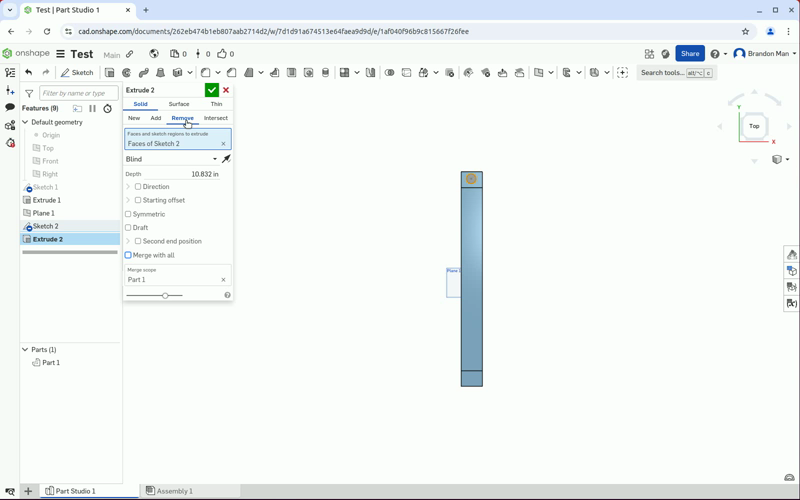
key(space)
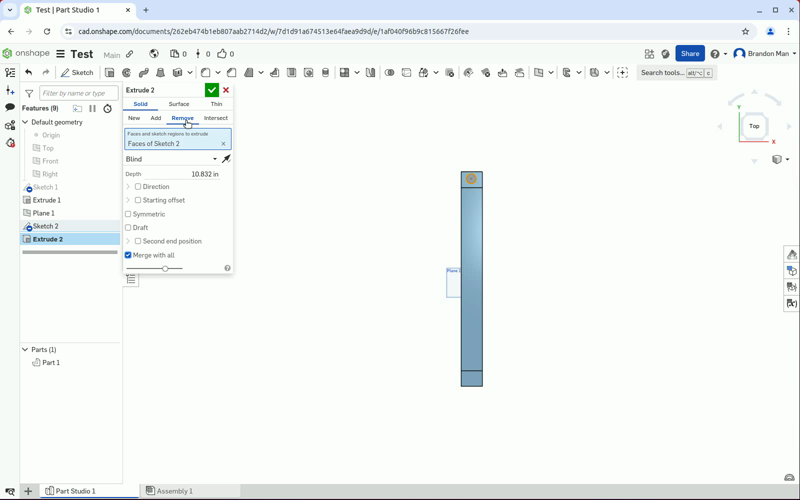
key(enter)
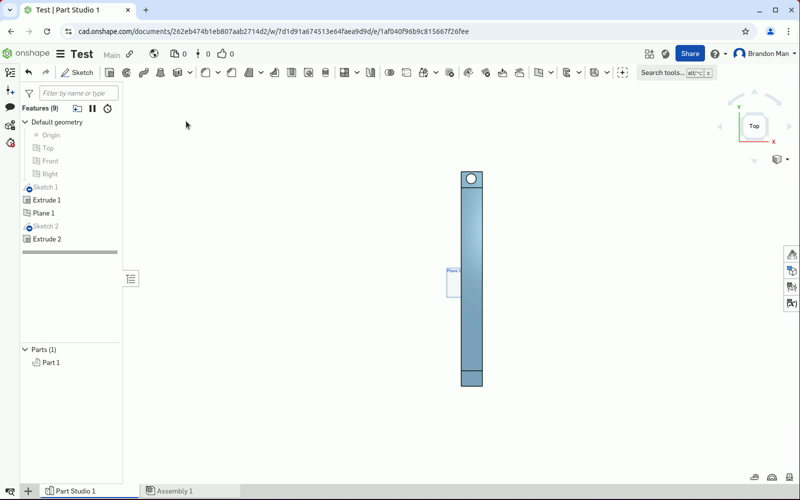
key(shift+h)
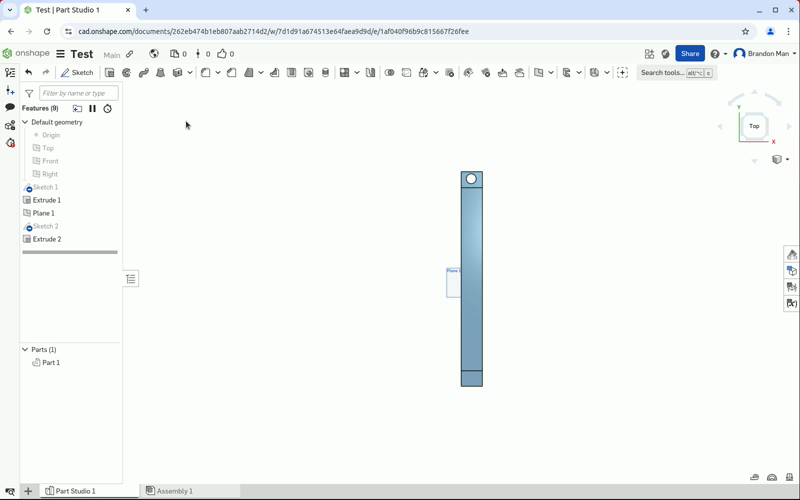
key(shift+h)
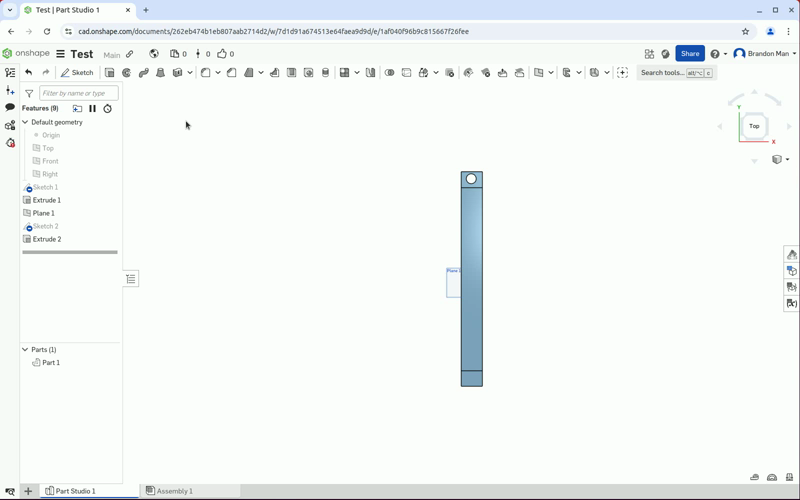
mouse_move(73, 189)
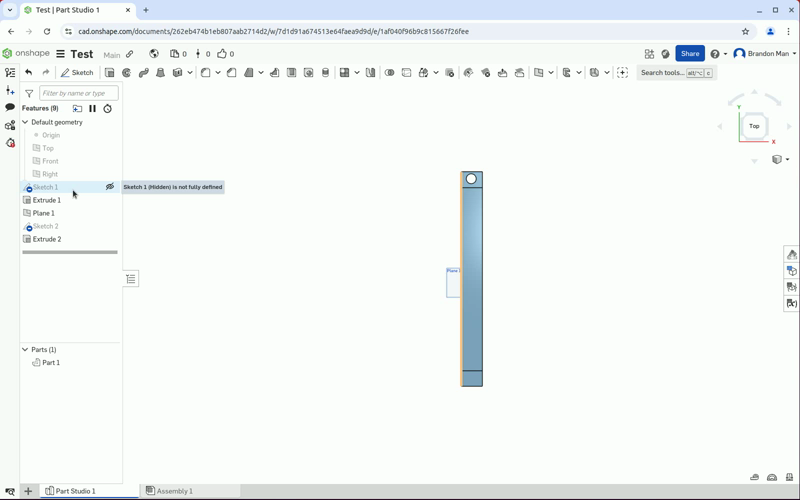
click(73, 189)
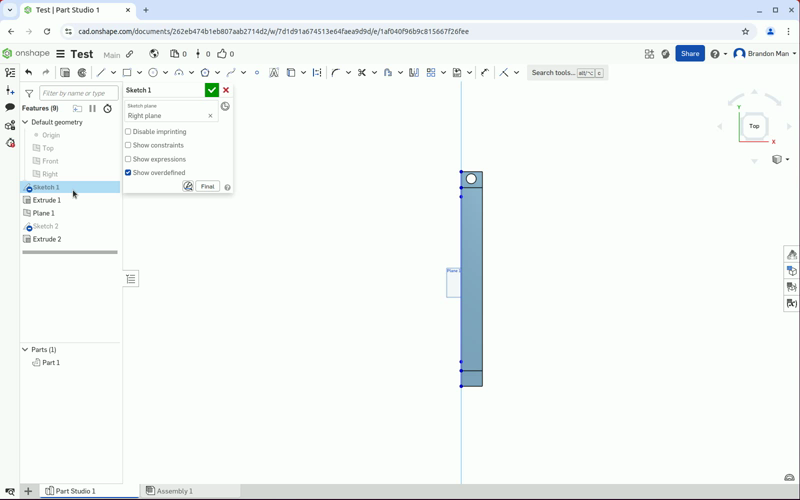
mouse_move(229, 92)
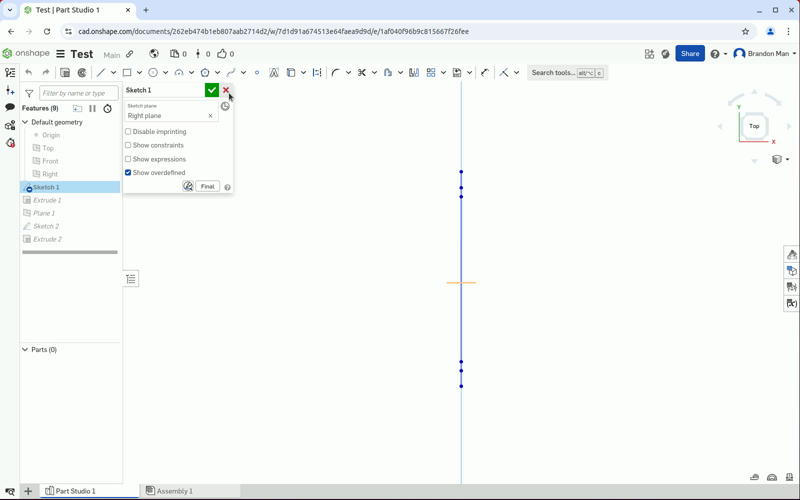
click(229, 92)
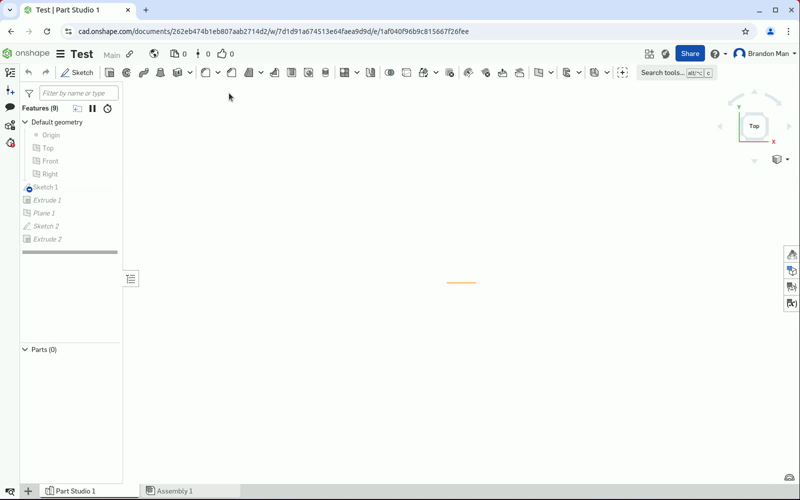
key(shift+s)
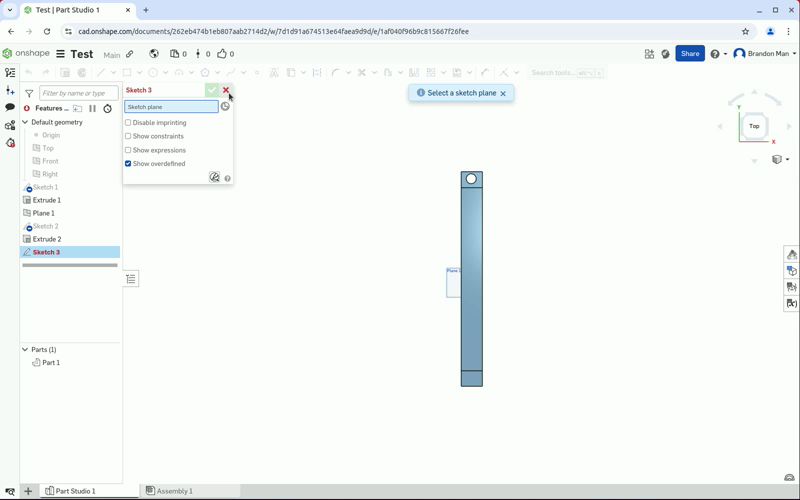
mouse_move(73, 215)
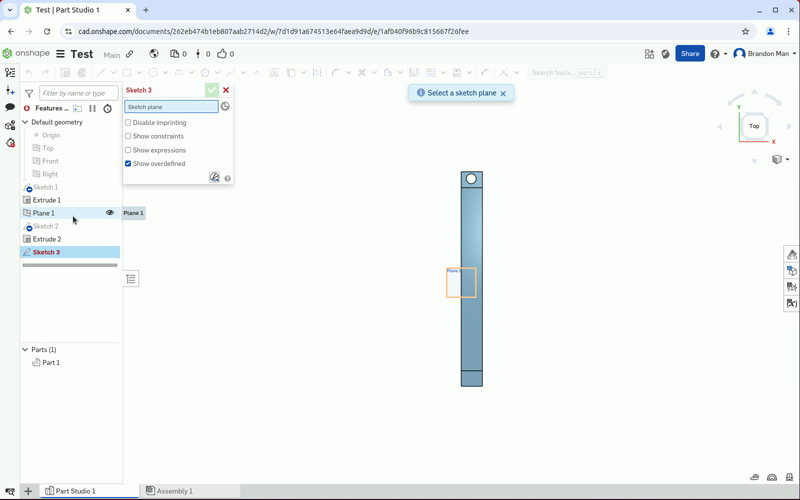
click(73, 215)
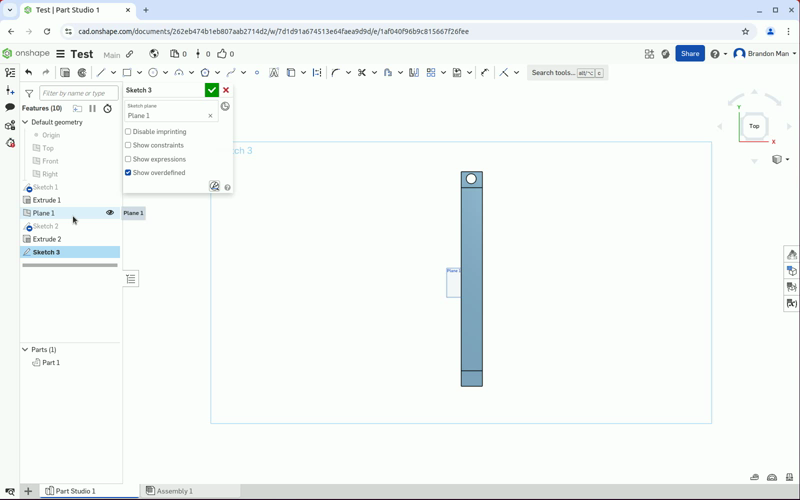
mouse_move(73, 352)
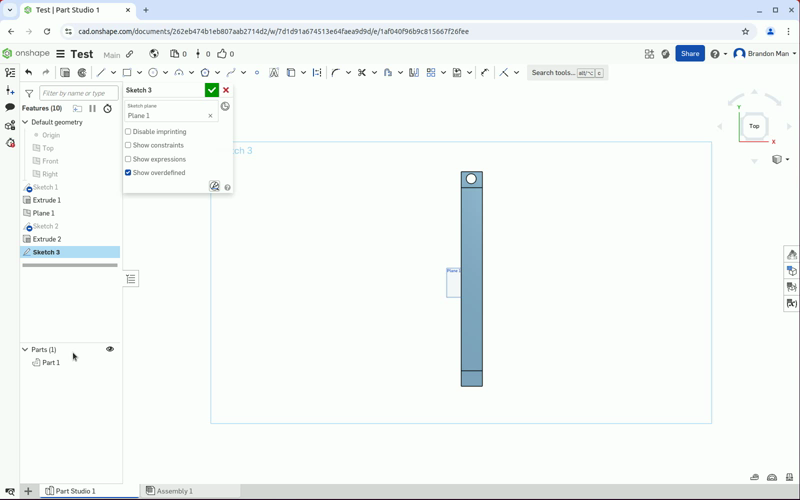
key(y)
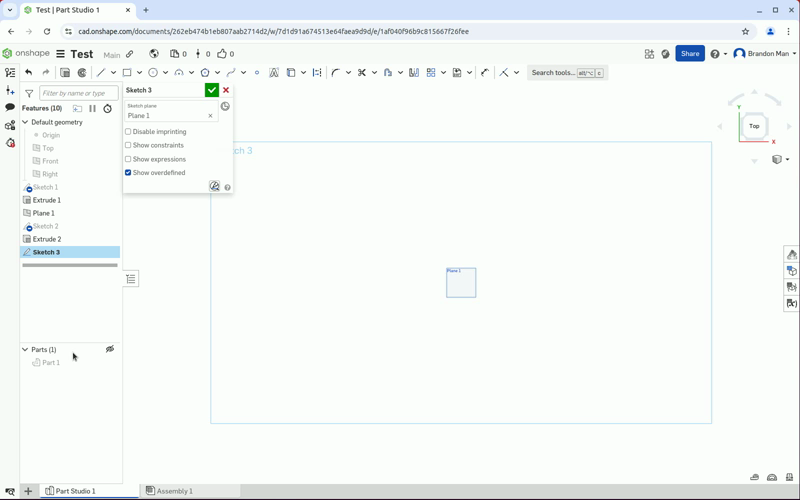
key(c)
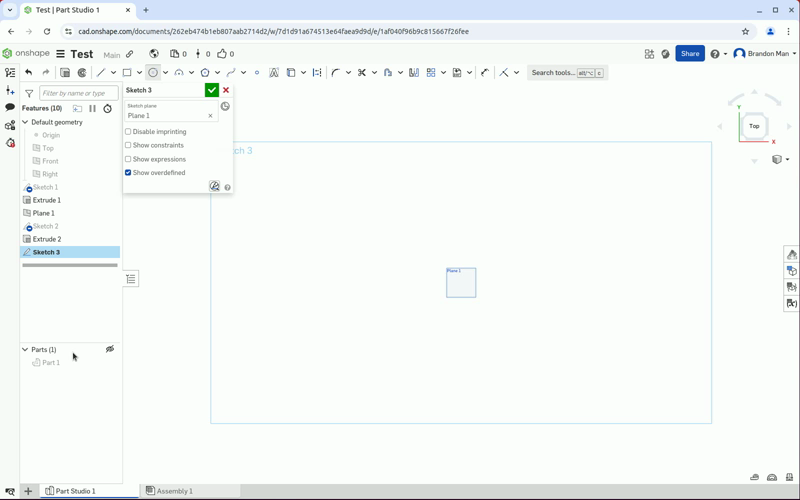
key_down(shift)
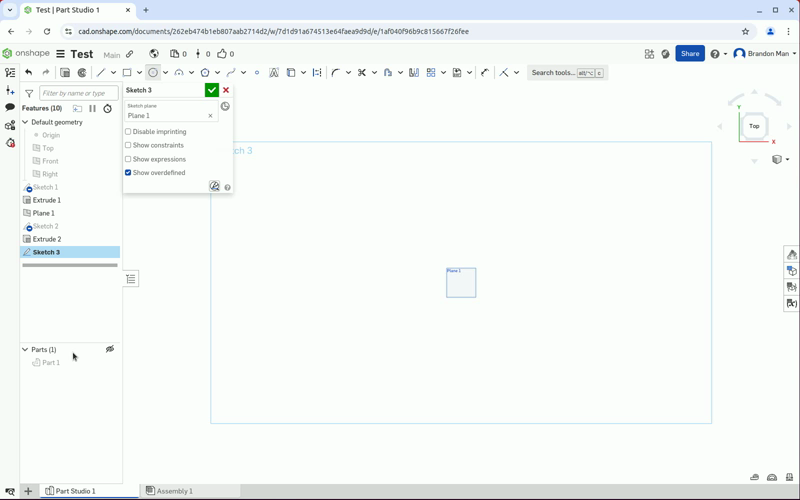
mouse_move(471, 378)
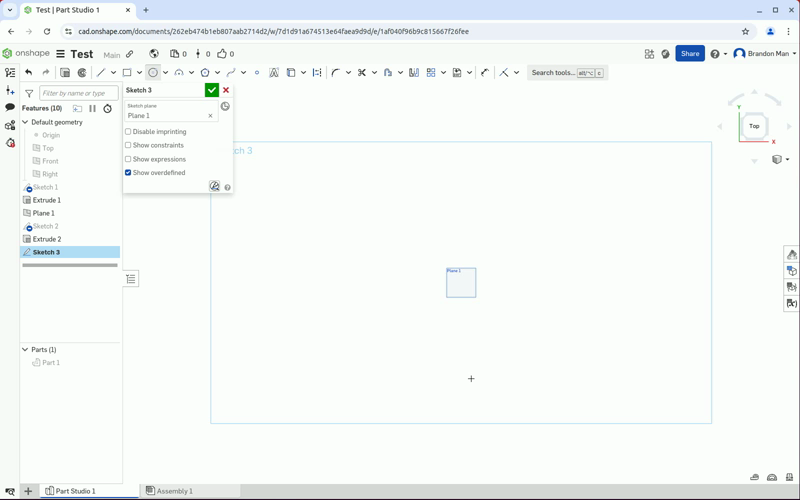
click(471, 378)
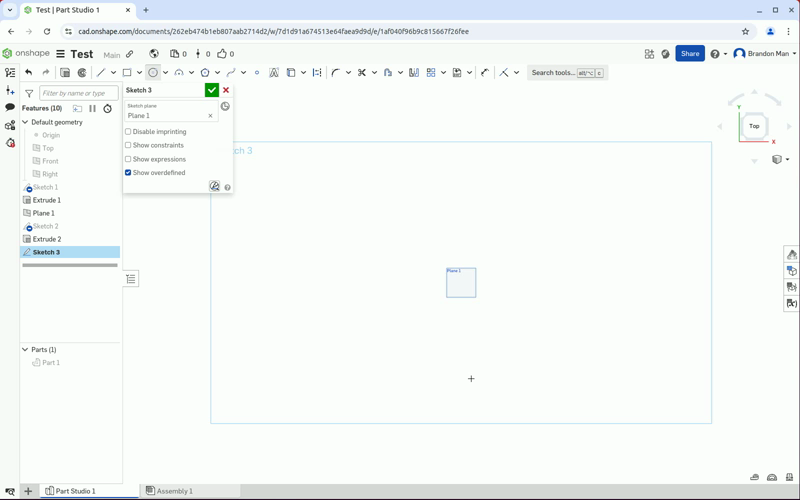
key_up(shift)
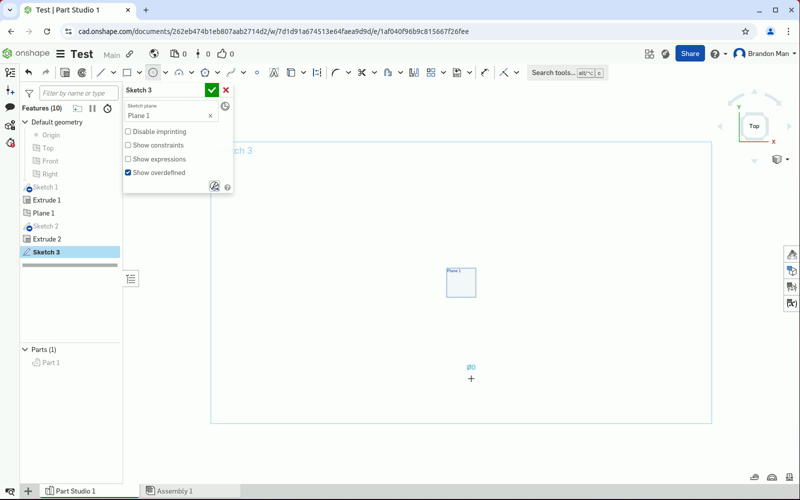
mouse_move(476, 378)
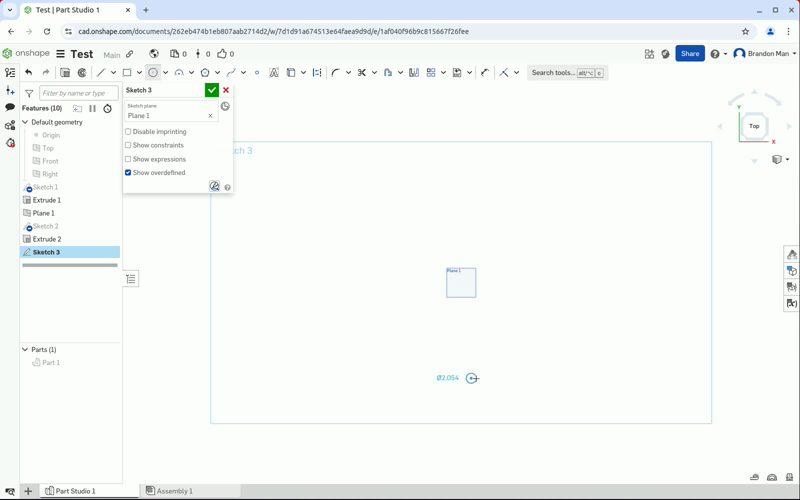
click(476, 378)
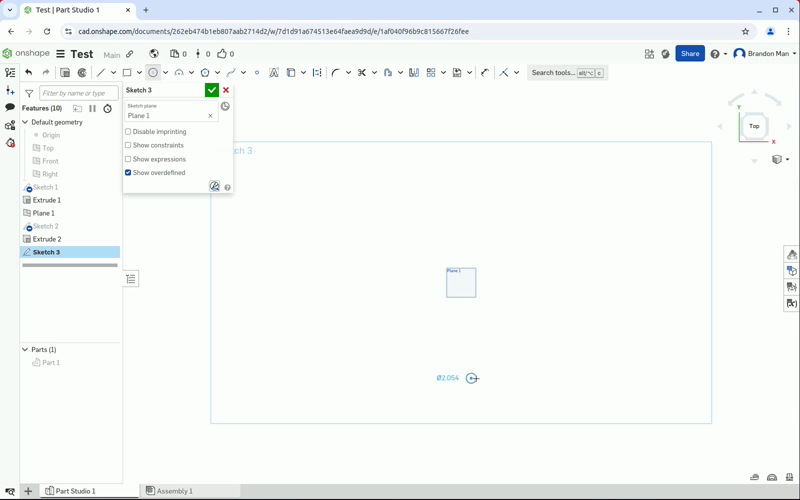
key(esc)
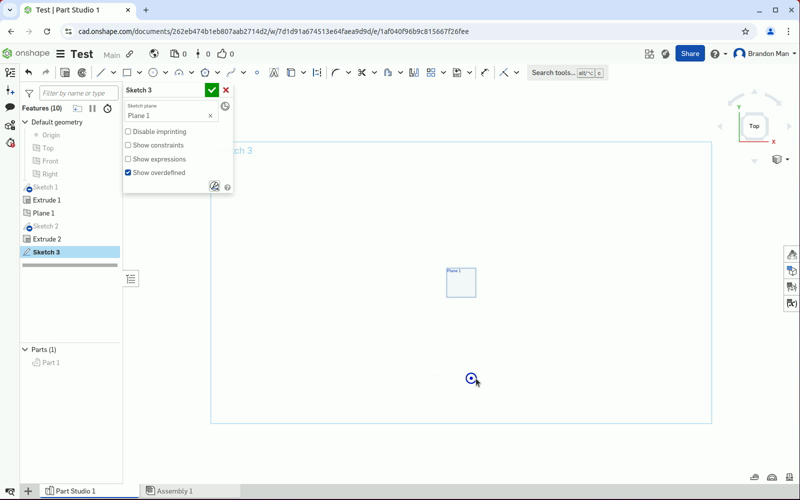
mouse_move(474, 380)
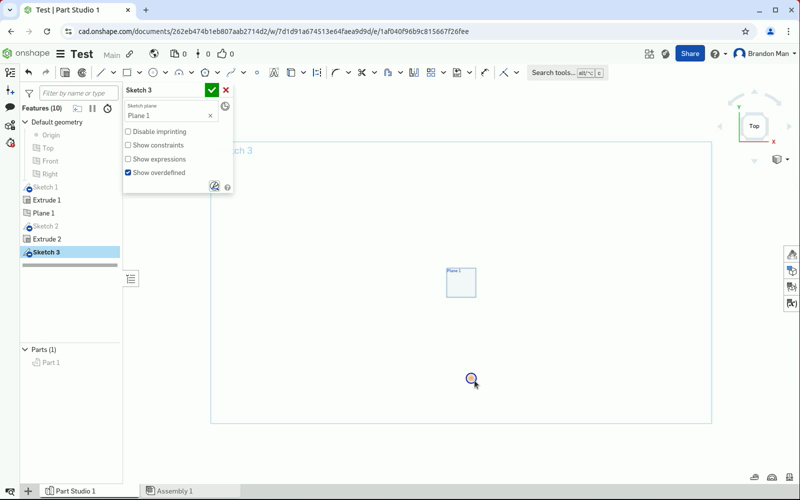
scroll(6)
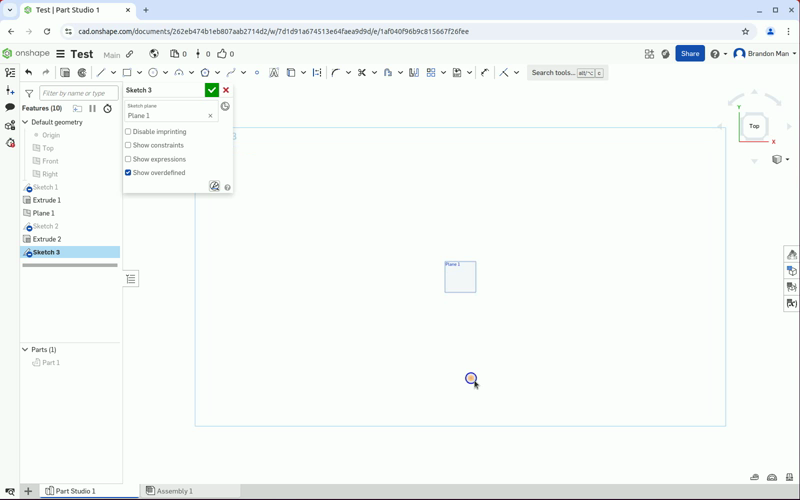
scroll(6)
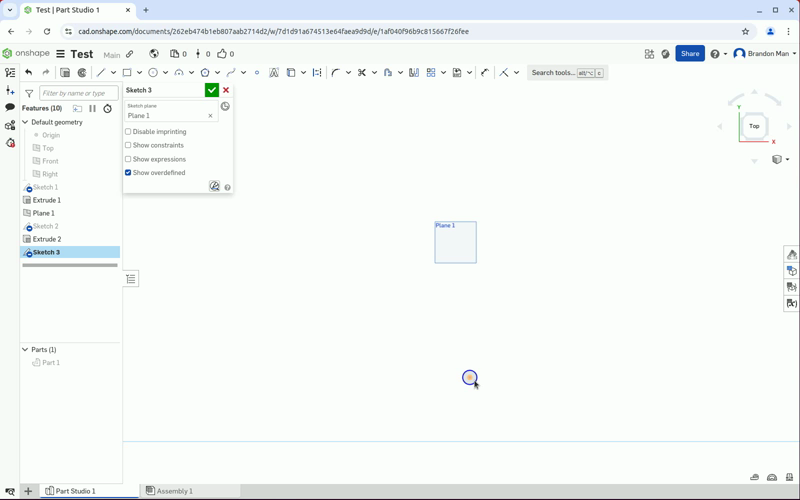
scroll(6)
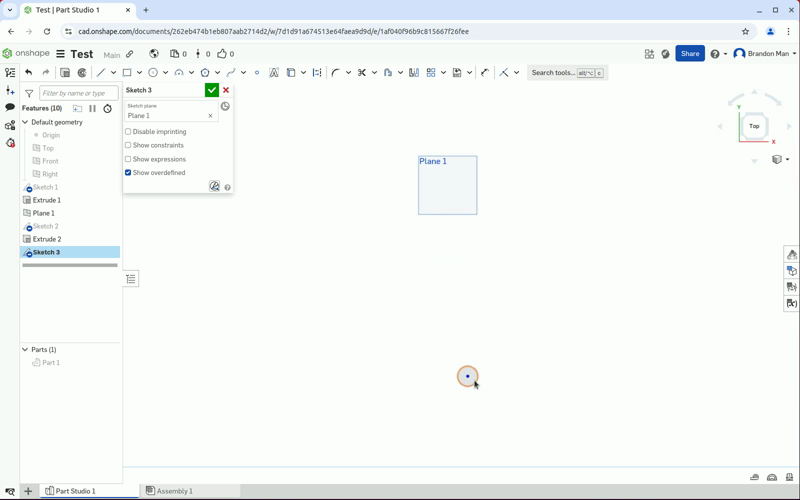
scroll(6)
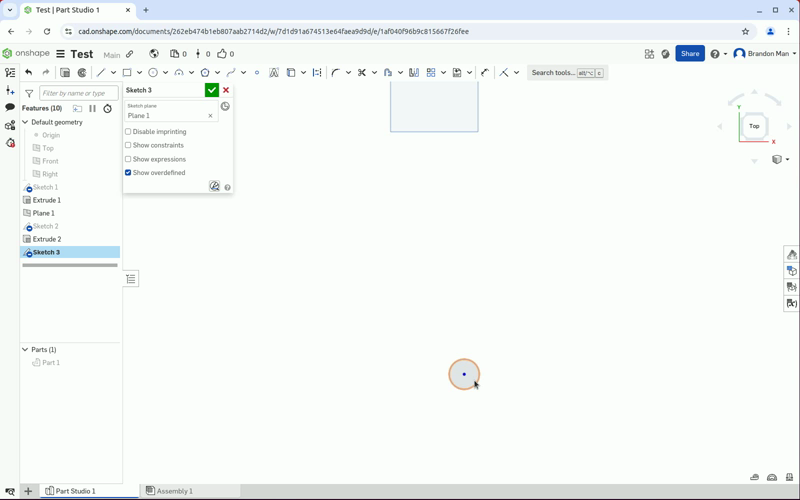
scroll(6)
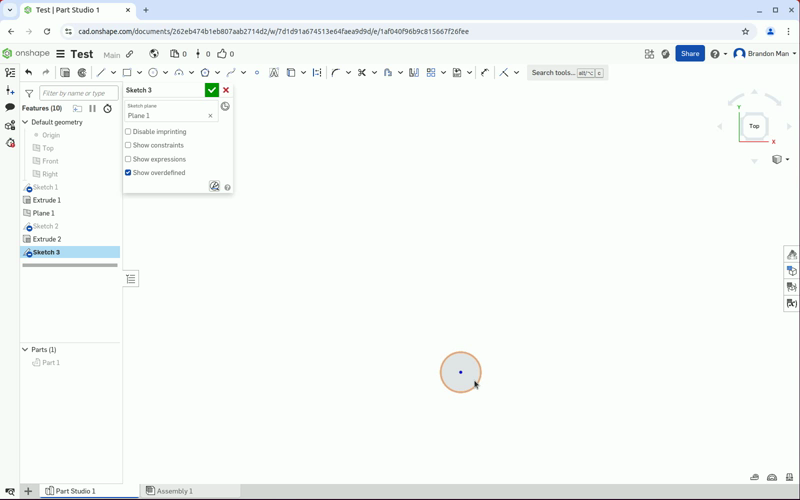
scroll(6)
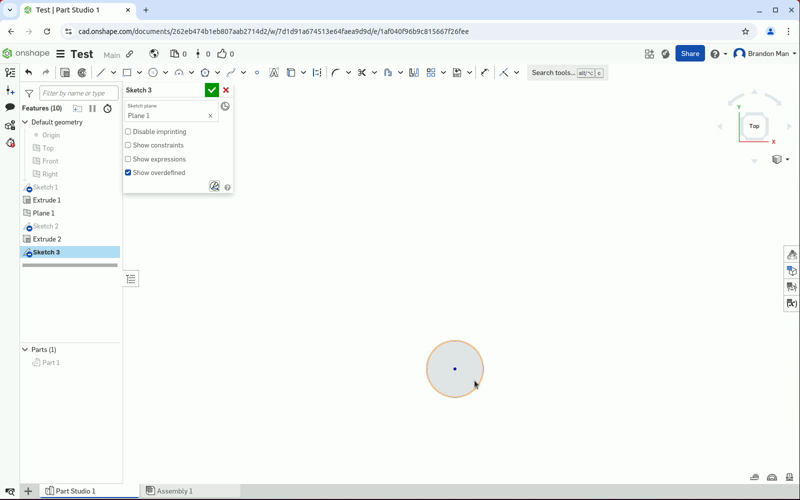
scroll(6)
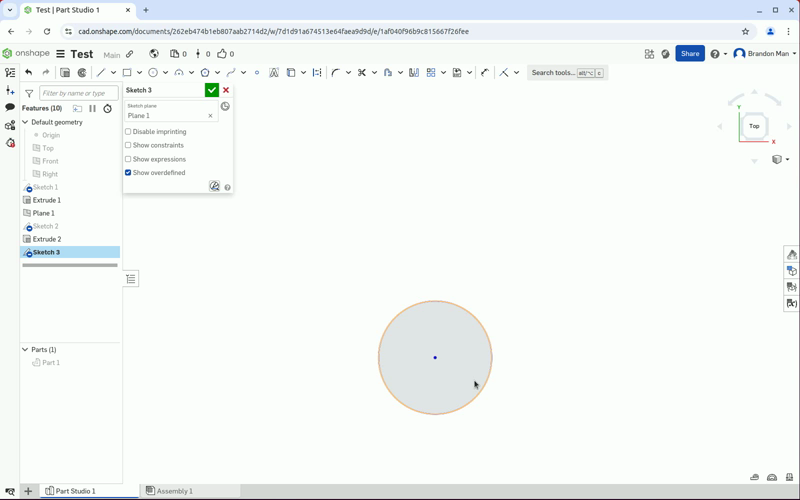
click(474, 380)
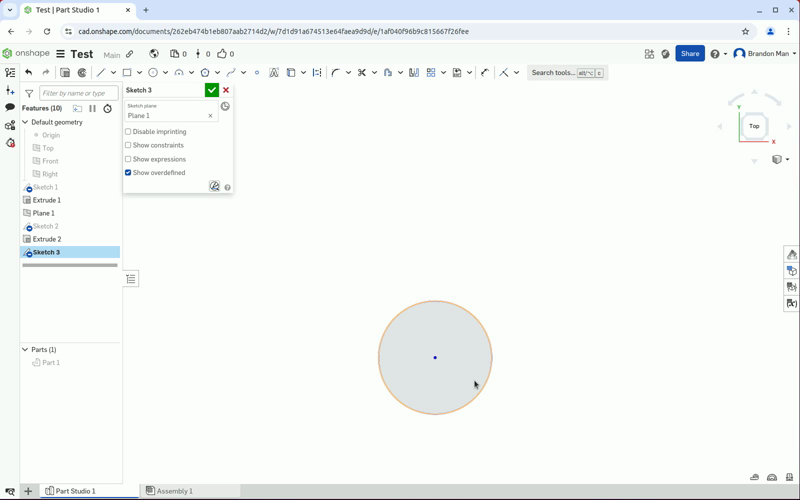
scroll(-6)
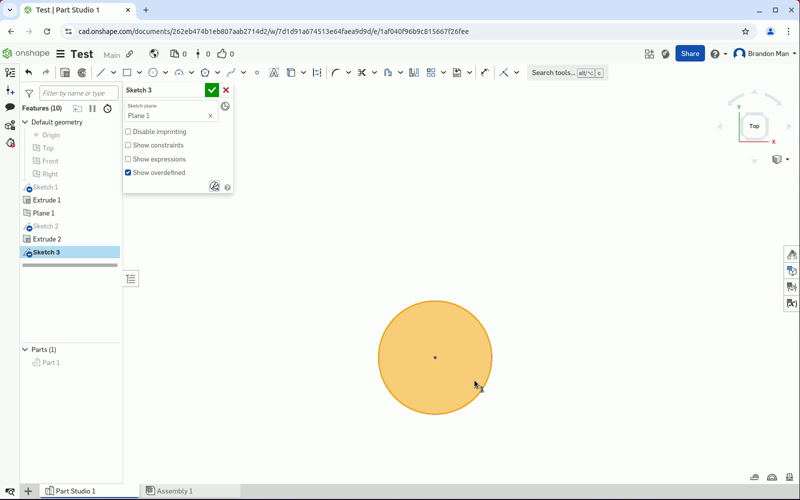
scroll(-6)
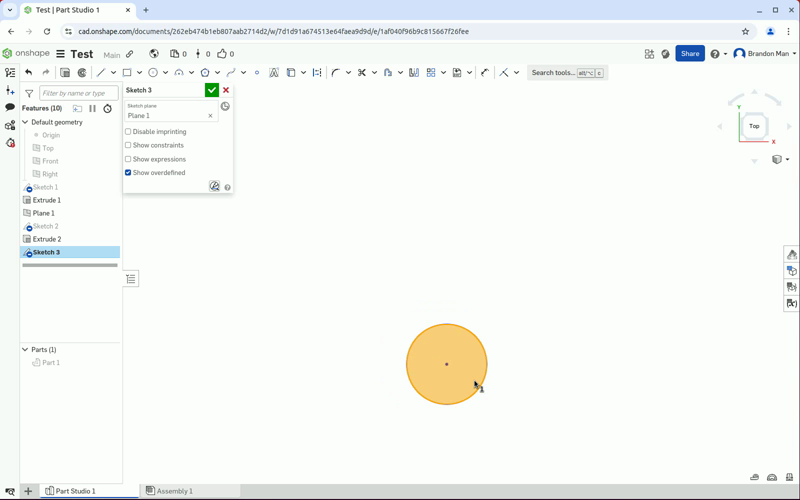
scroll(-6)
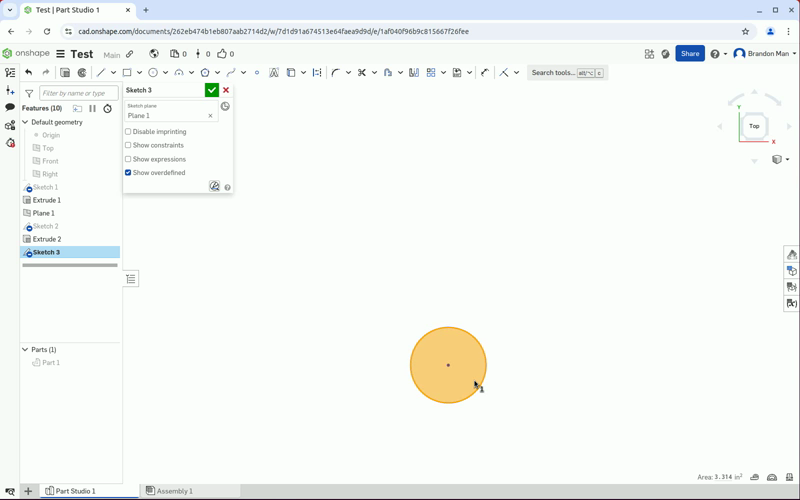
scroll(-6)
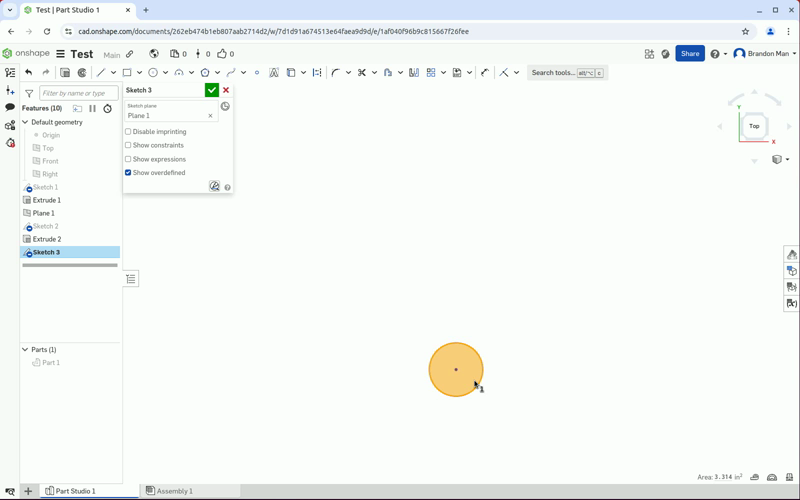
scroll(-6)
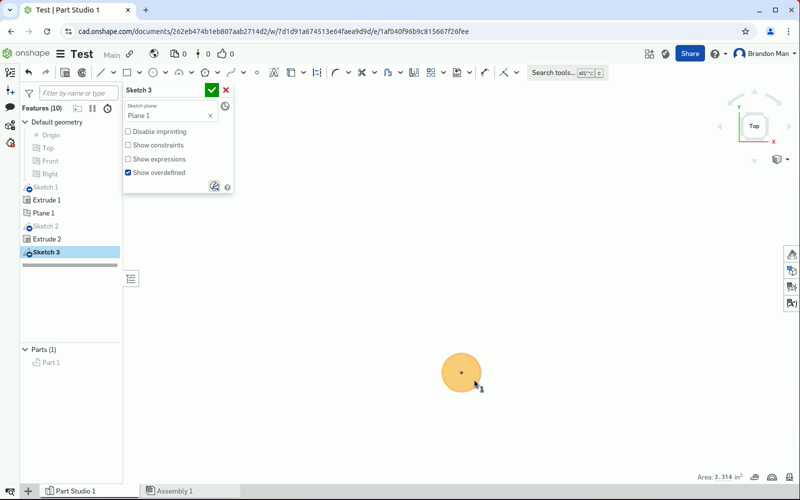
scroll(-6)
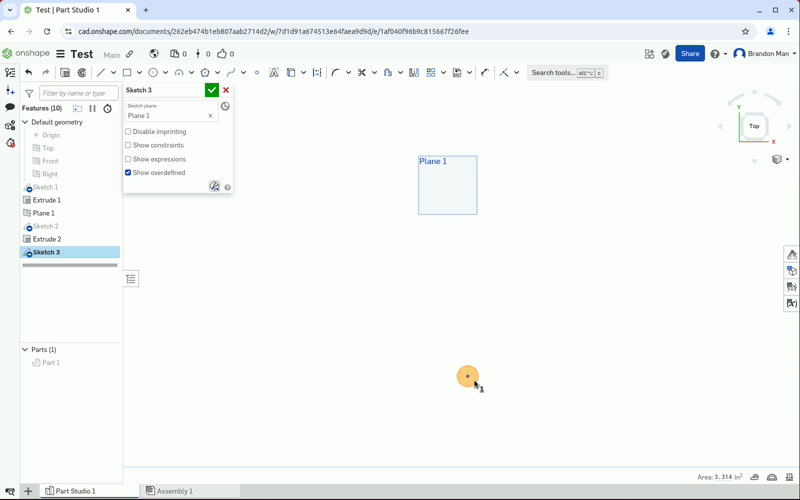
scroll(-6)
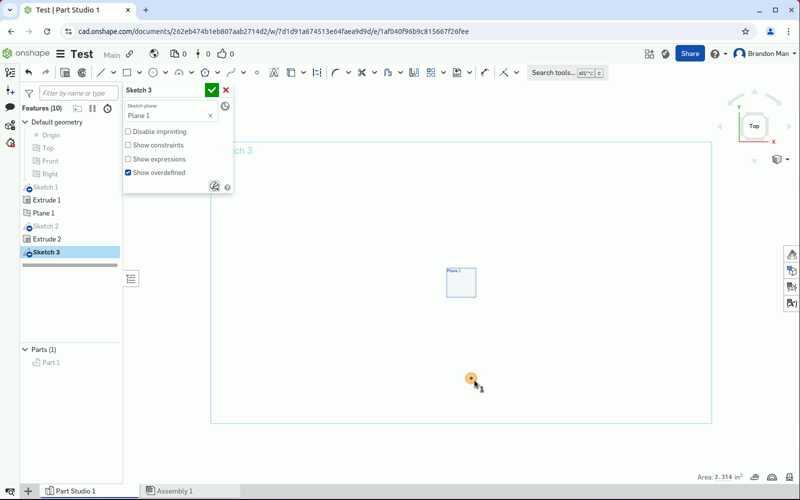
mouse_move(73, 352)
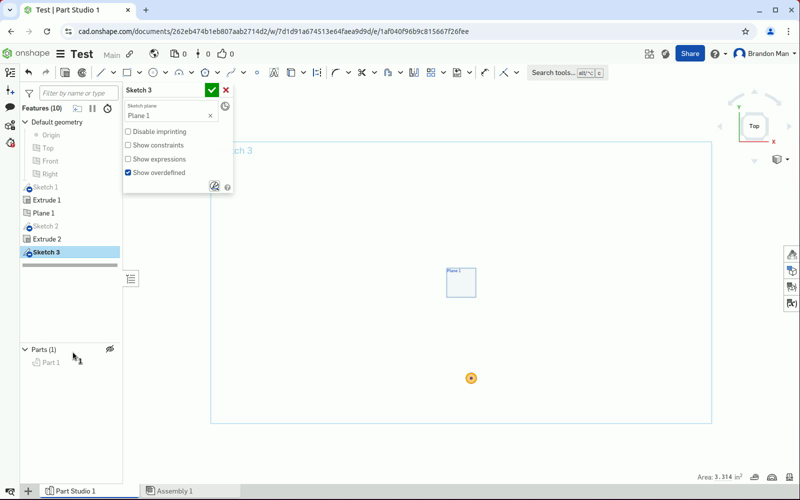
key(shift+y)
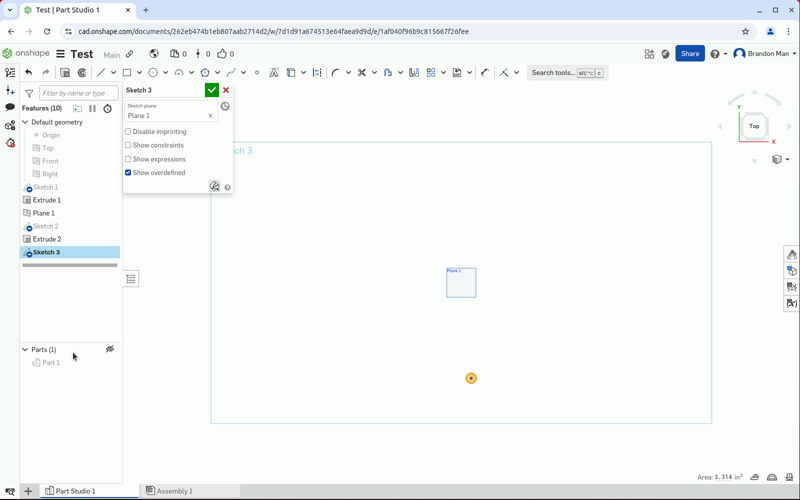
key(shift+e)
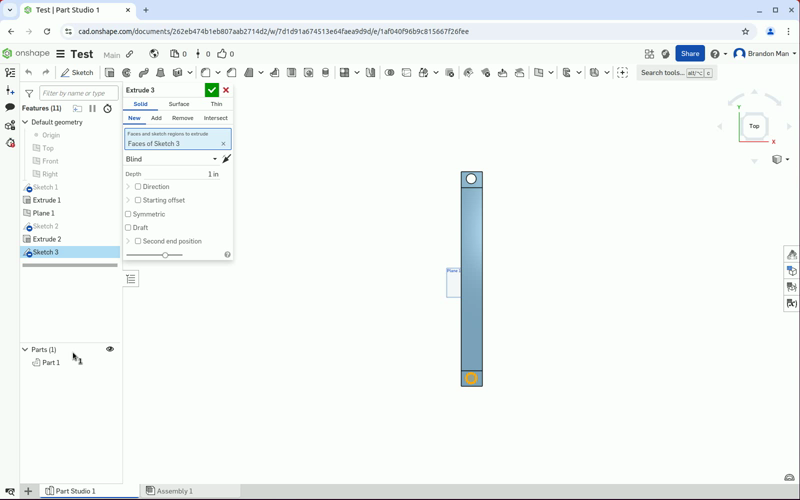
mouse_move(143, 106)
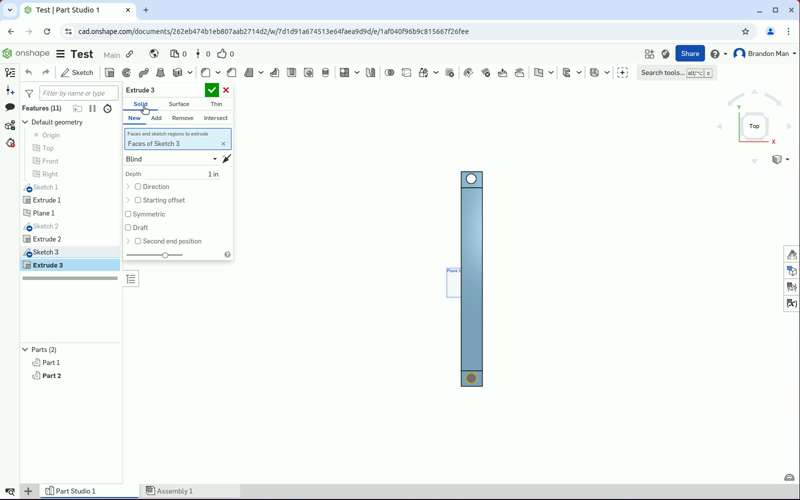
click(143, 106)
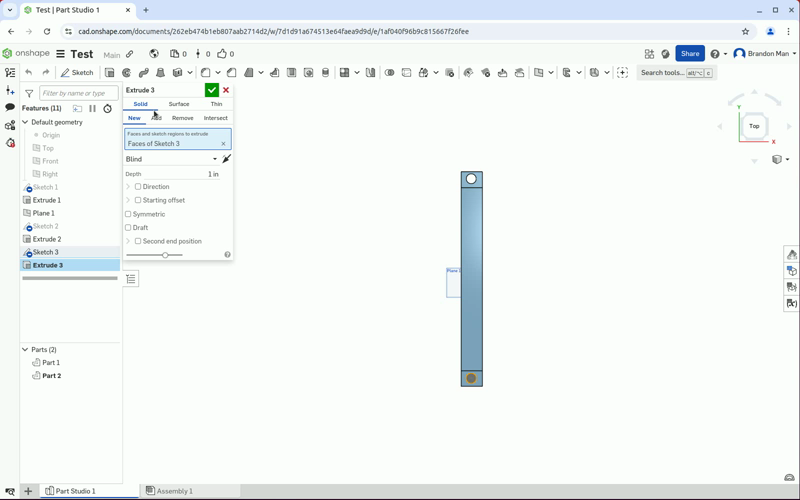
mouse_move(186, 120)
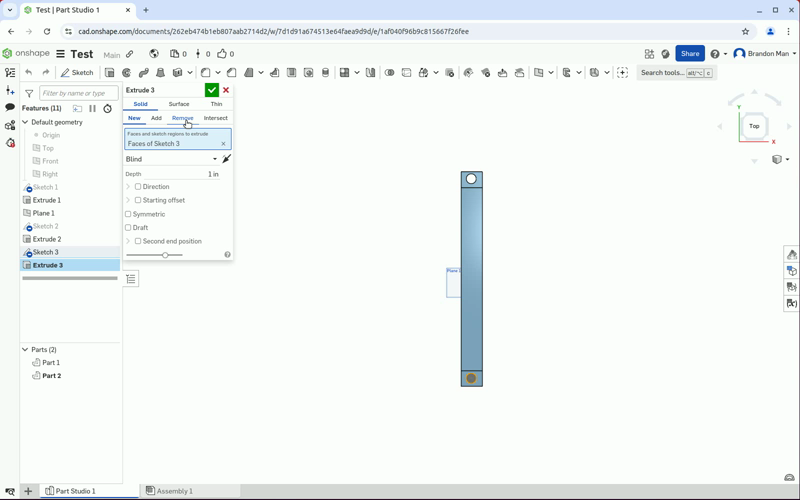
click(186, 120)
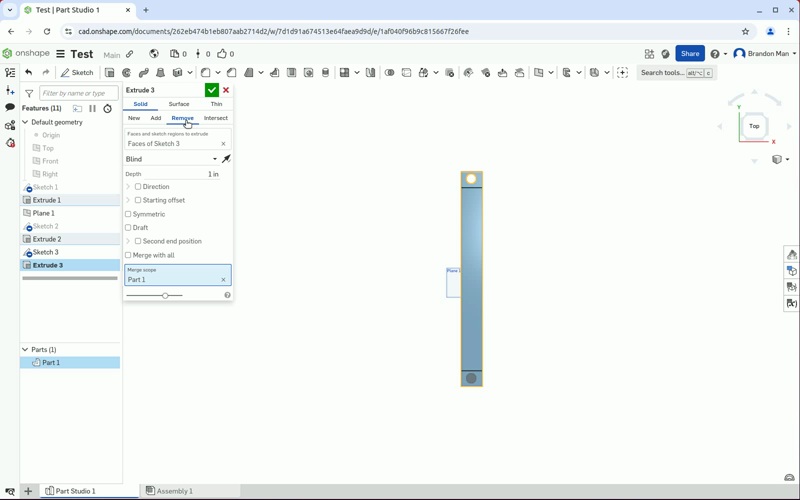
key(tab, 4)
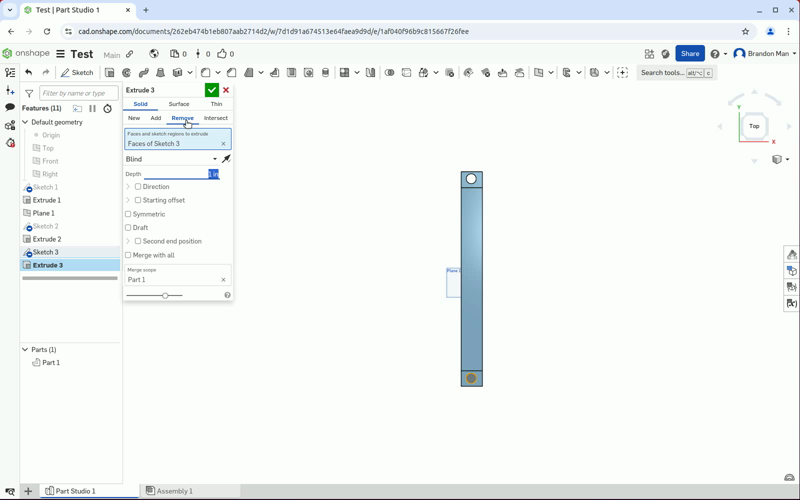
text(10.832)
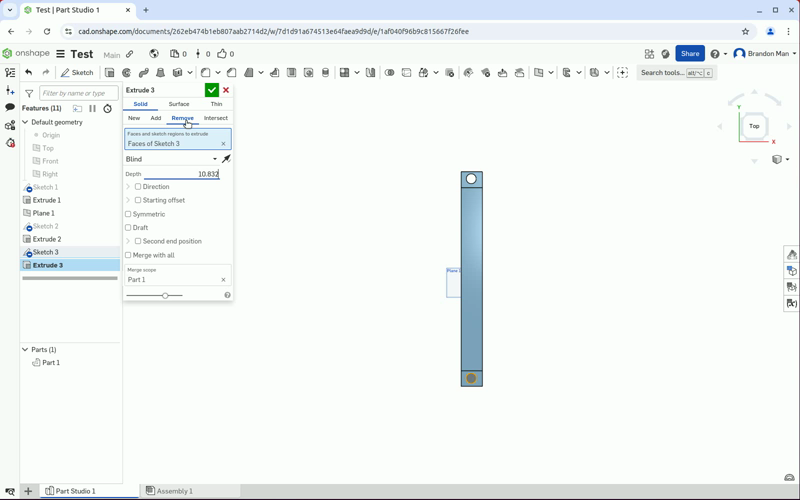
key(tab, 6)
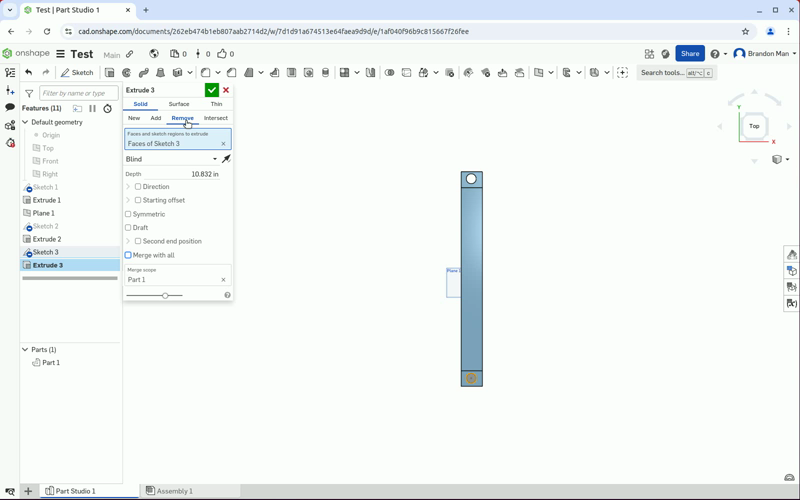
key(space)
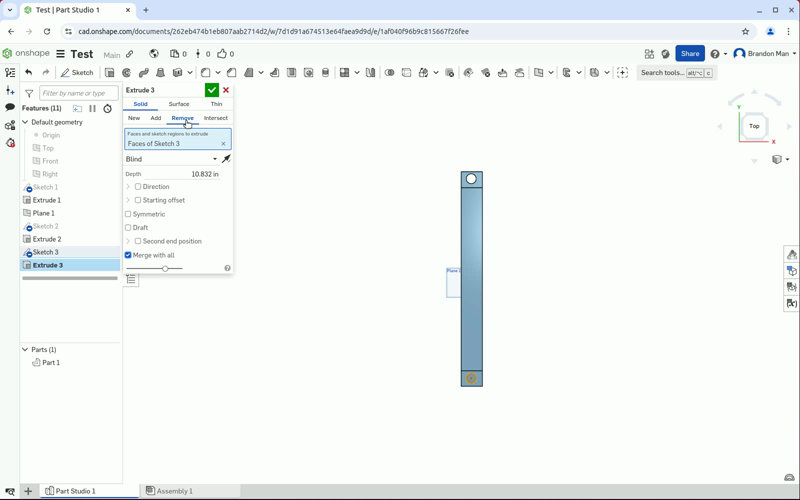
key(enter)
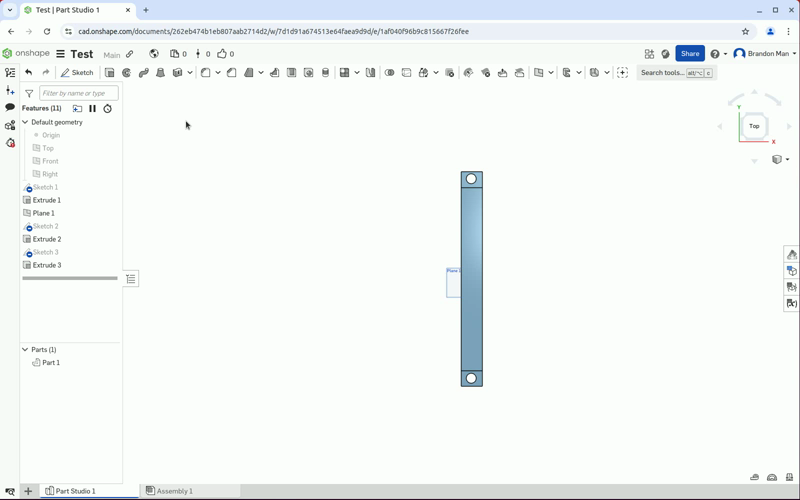
key(shift+h)
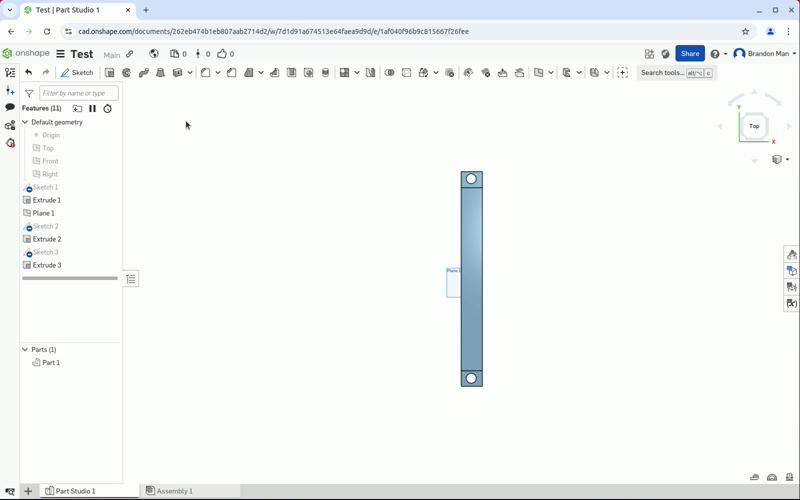
key(shift+h)
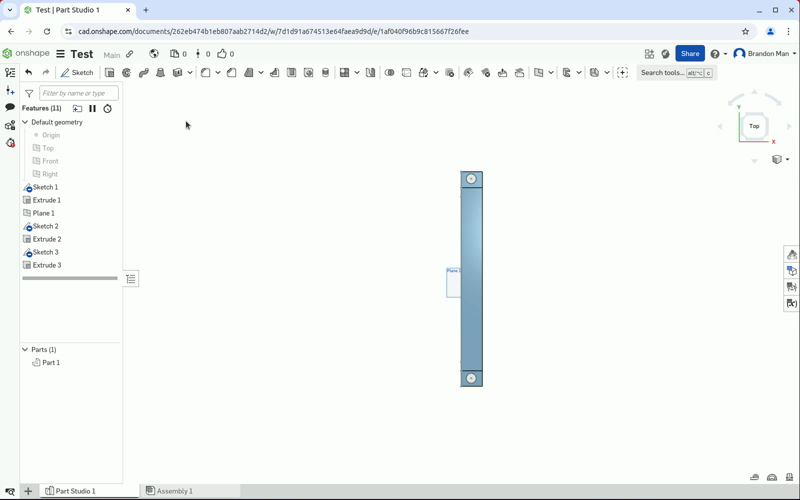
key(shift+7)
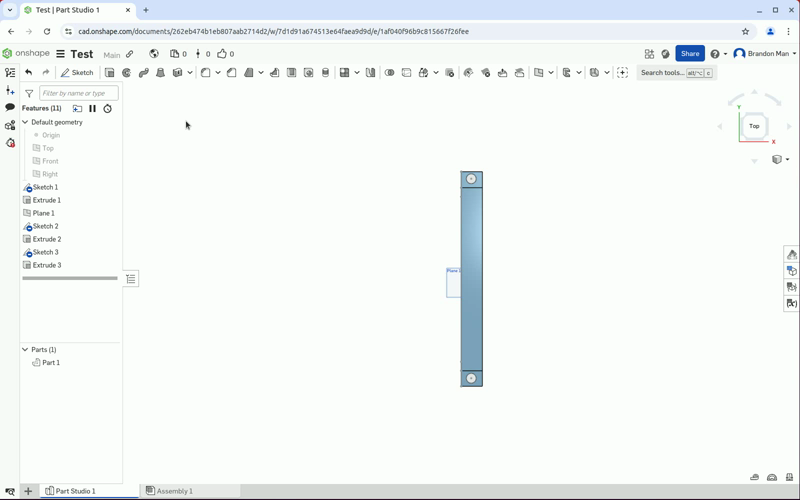
key(up, 3)
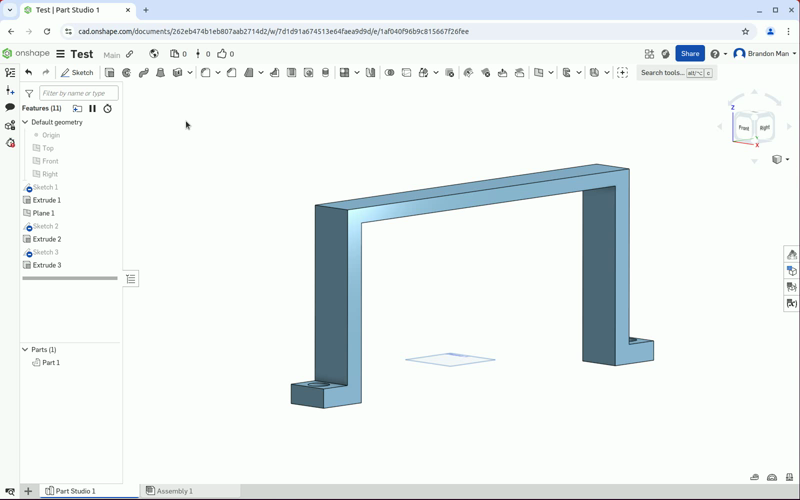
key(left, 3)
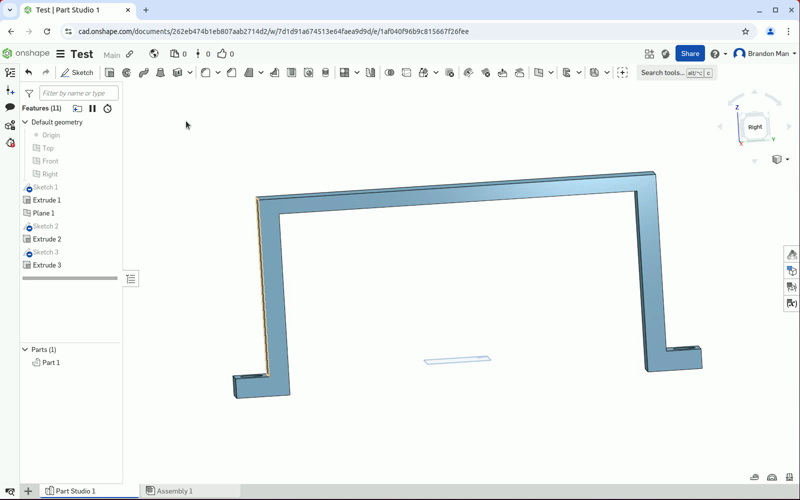
key(right, 3)
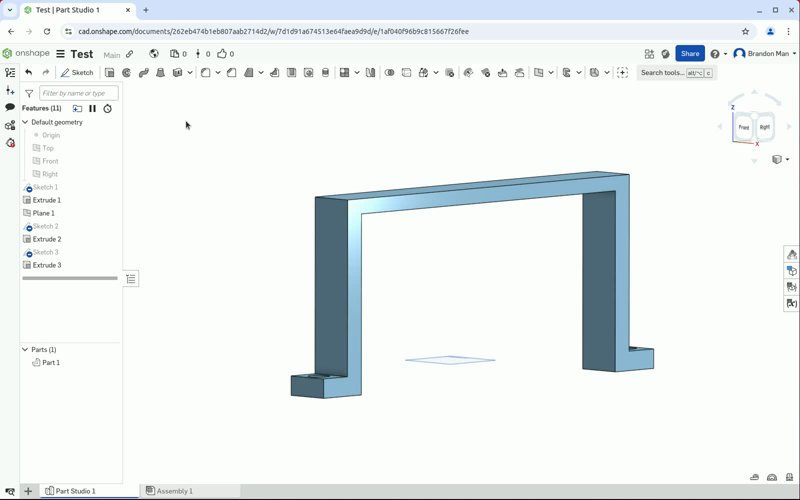
key(down, 3)
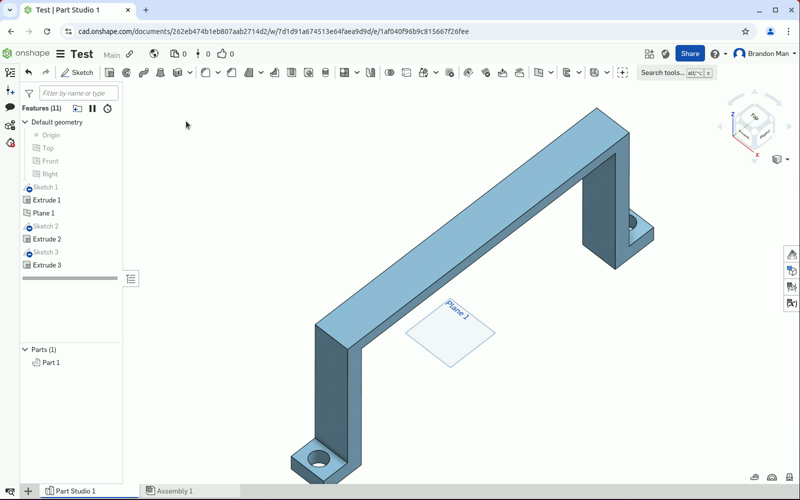
mouse_move(73, 189)
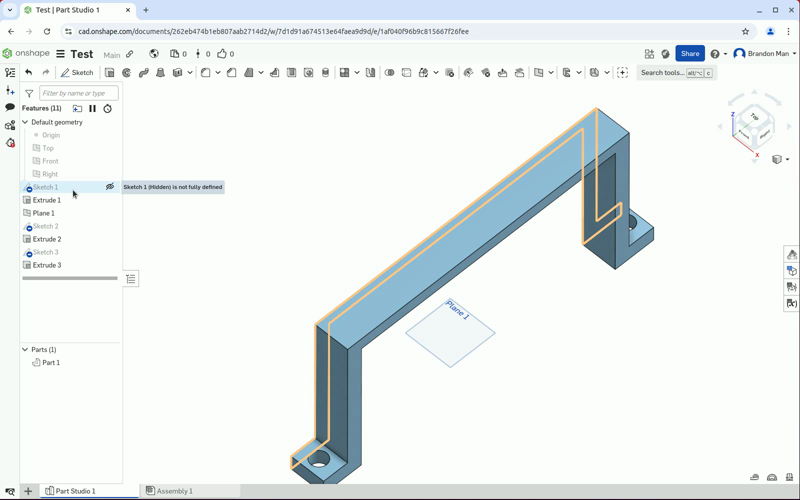
click(73, 189)